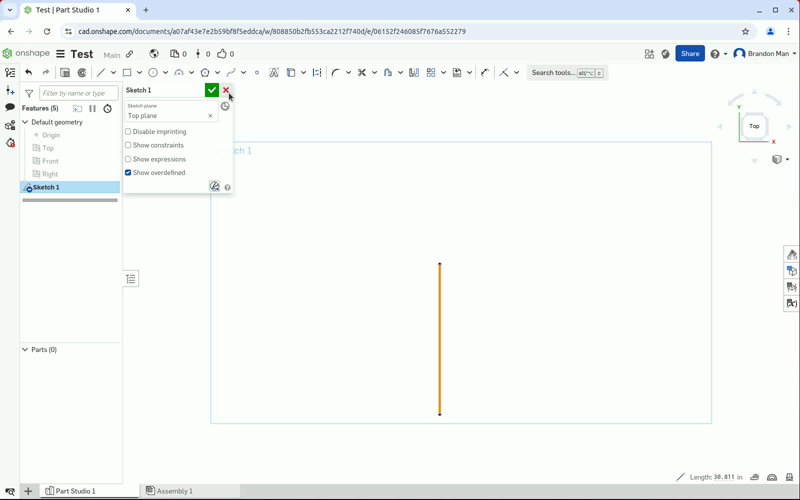
key(shift+h)
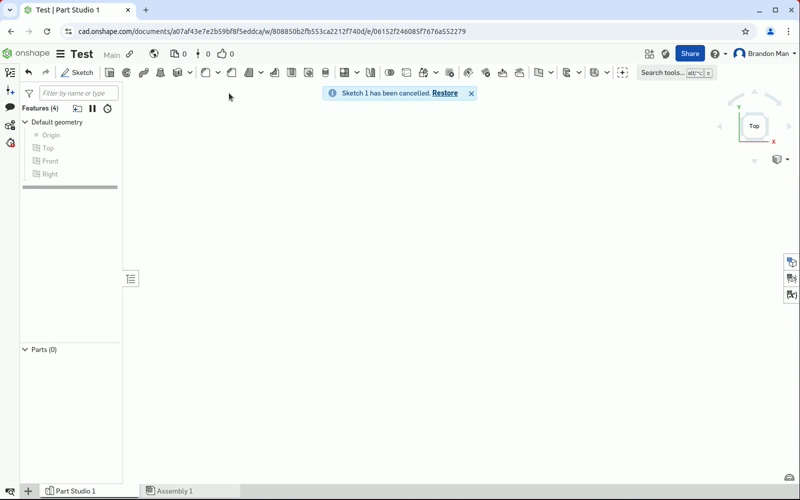
mouse_move(73, 352)
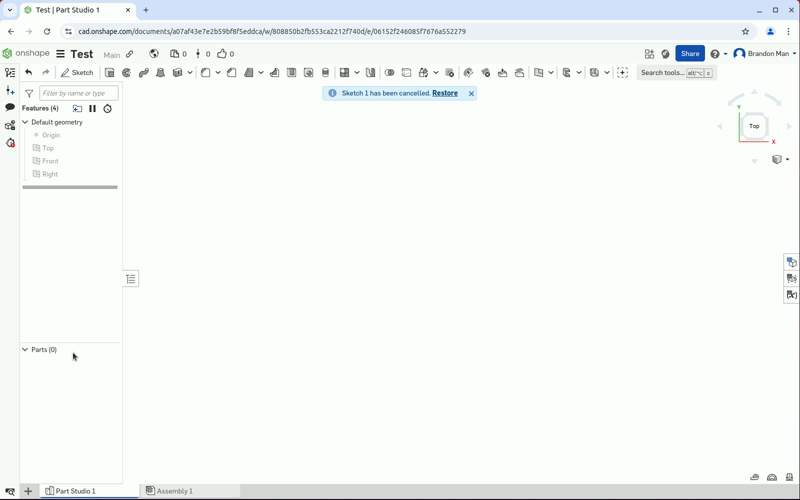
key(y)
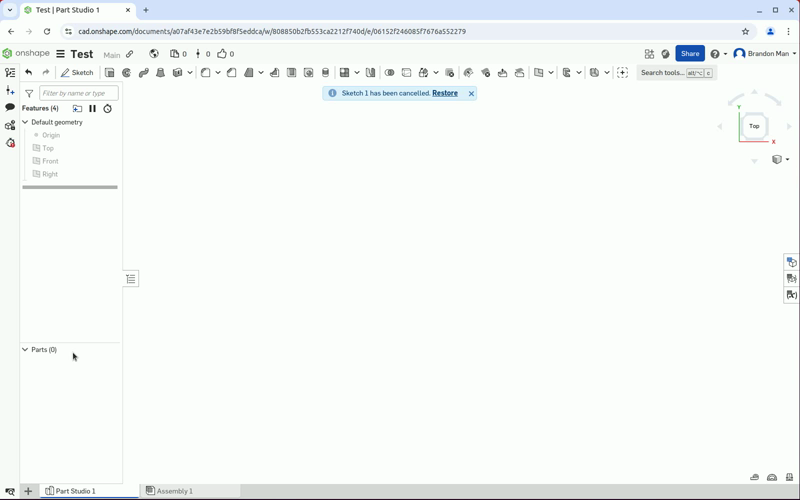
key(shift+p)
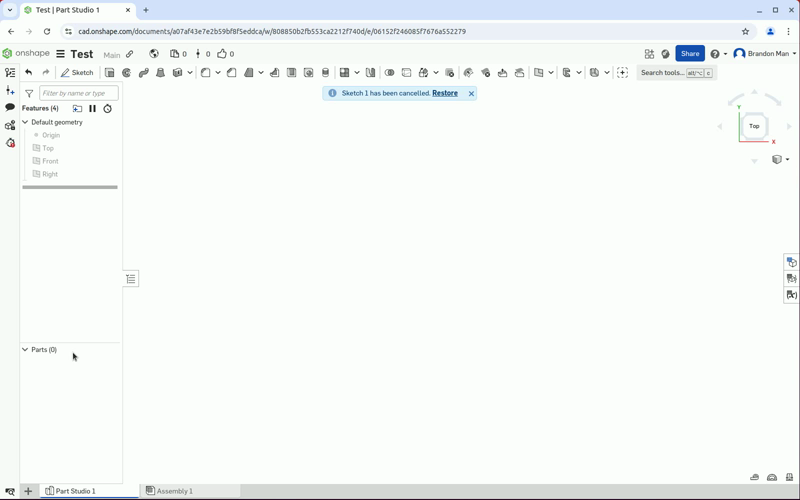
key(space)
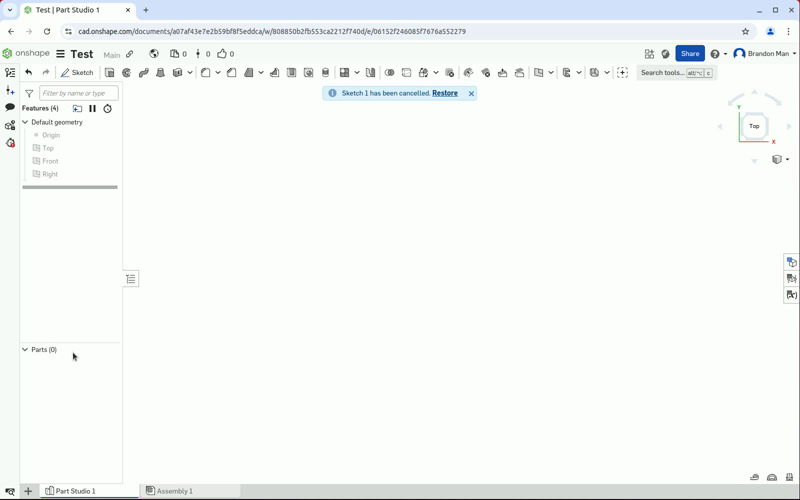
key_down(shift)
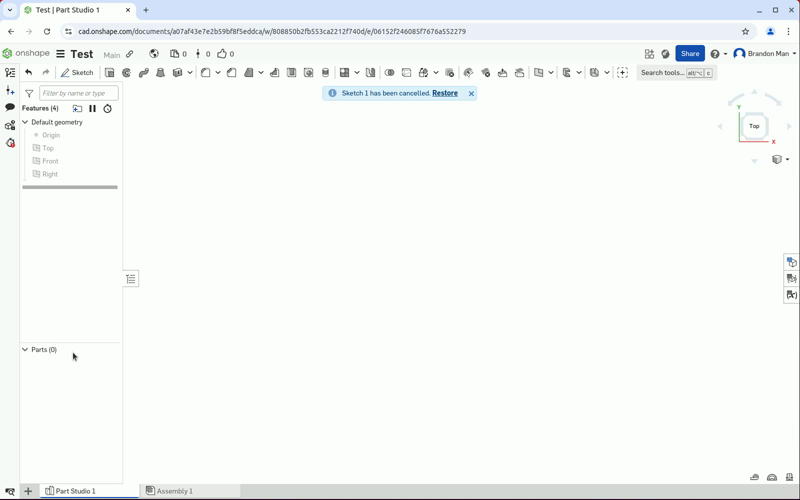
key(up)
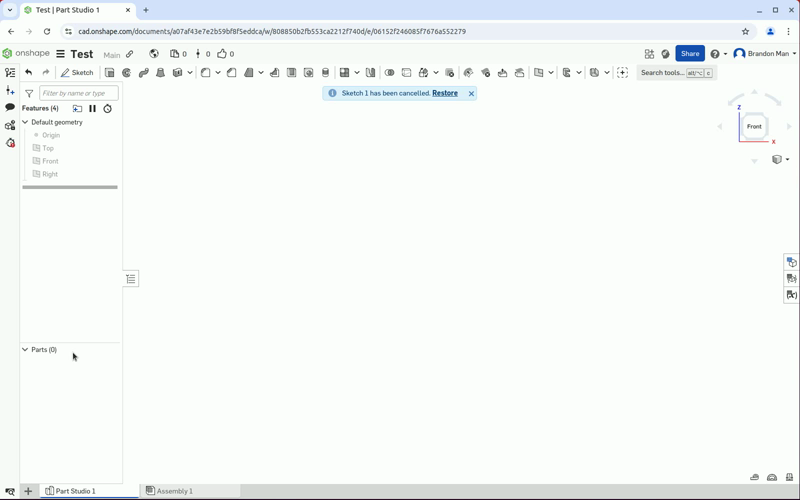
key_up(shift)
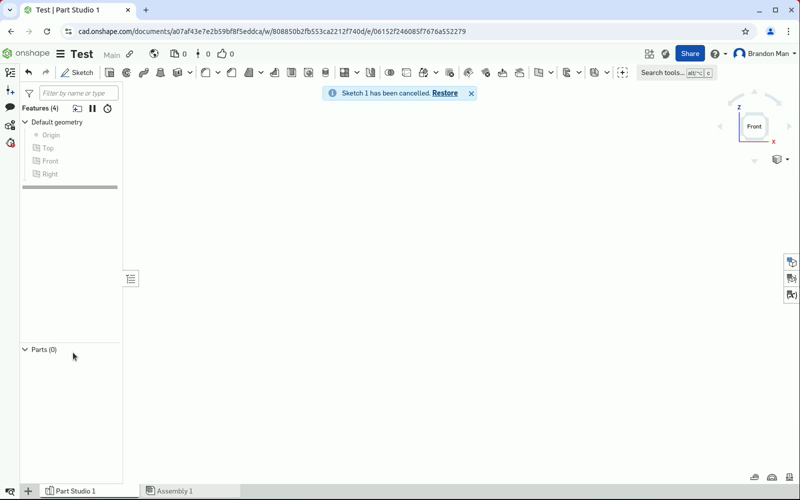
mouse_move(73, 352)
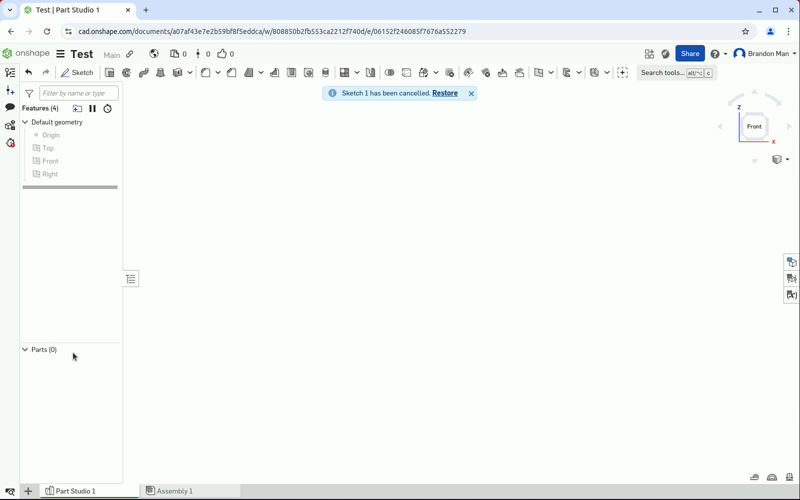
key(shift+y)
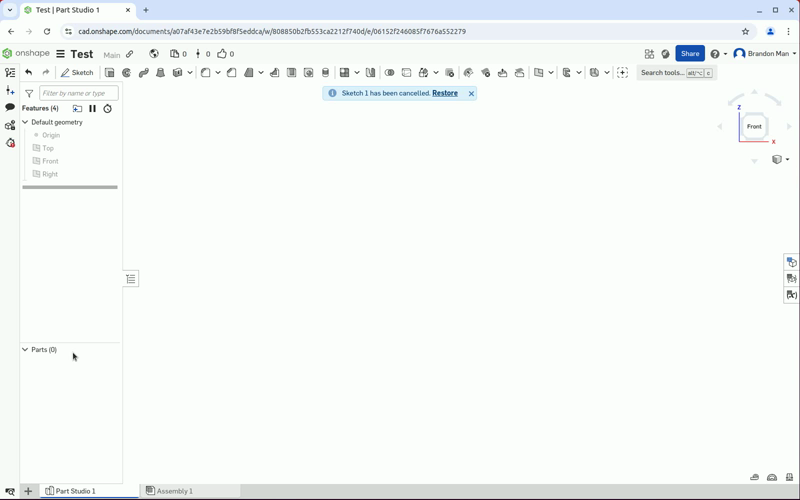
key(shift+s)
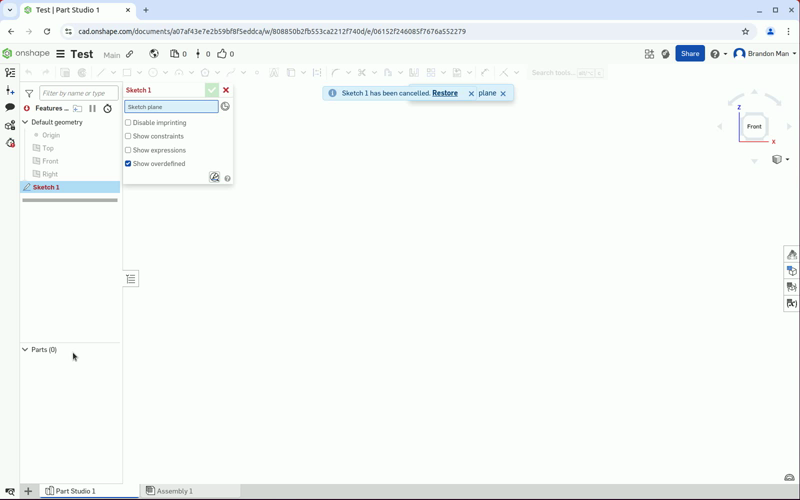
mouse_move(73, 163)
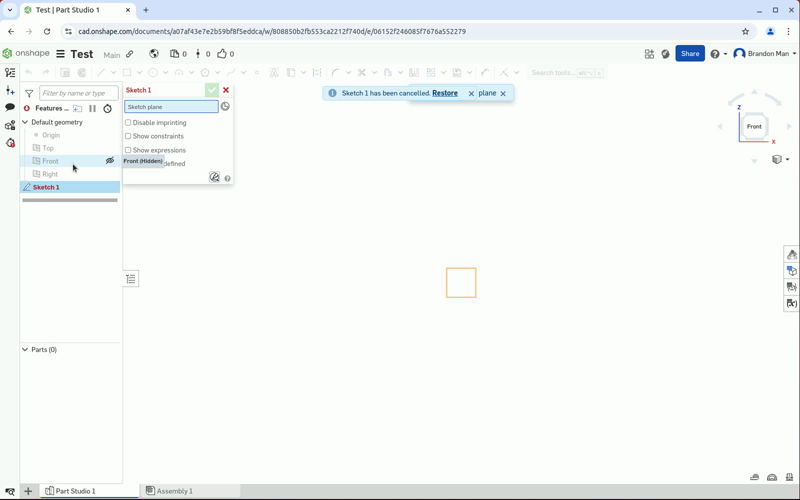
click(73, 163)
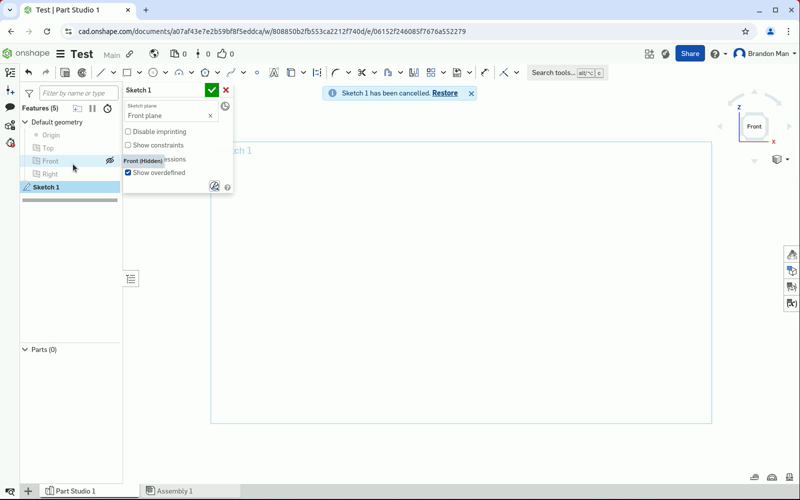
mouse_move(73, 352)
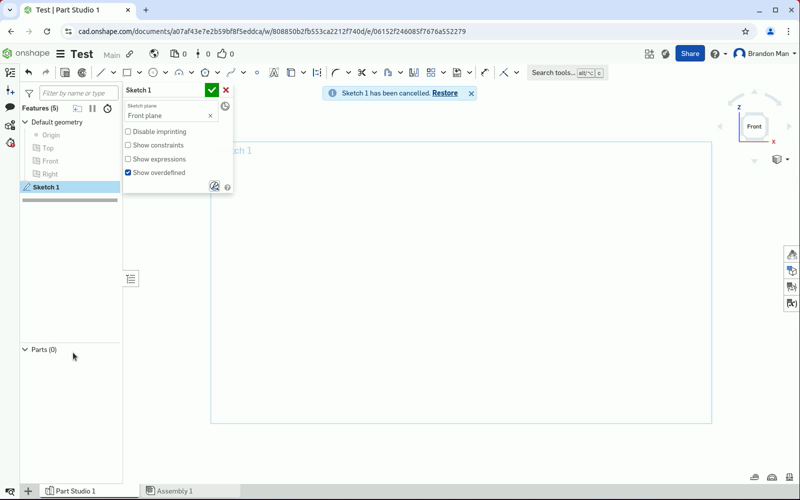
key(y)
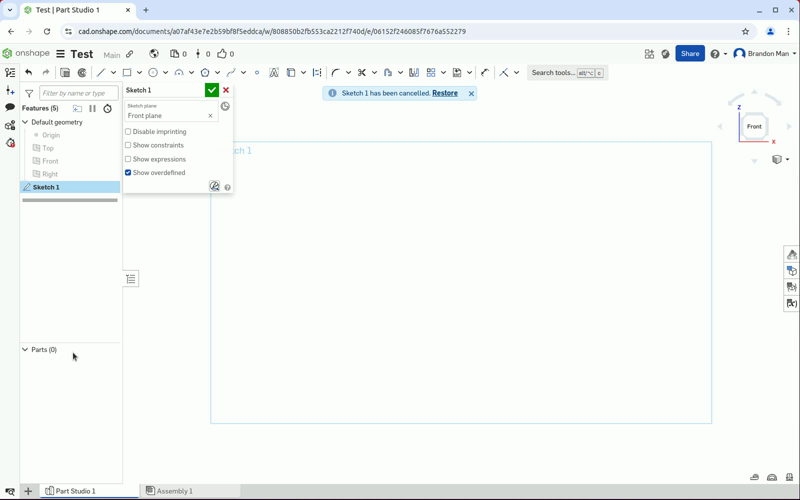
key(l)
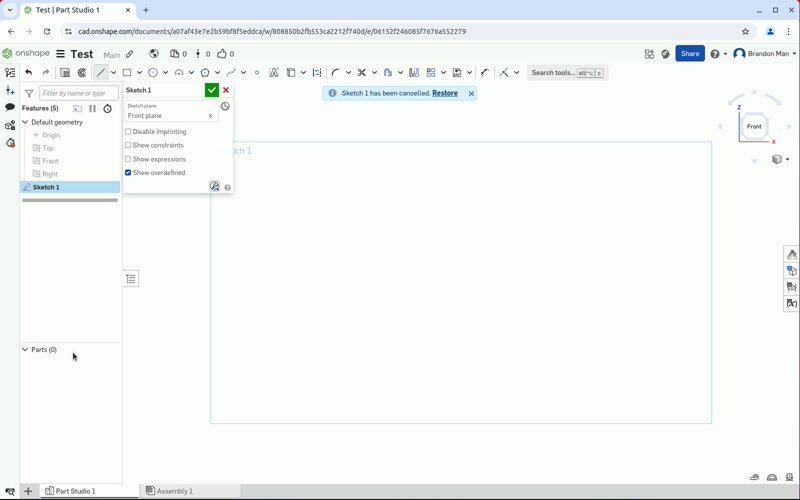
key_down(shift)
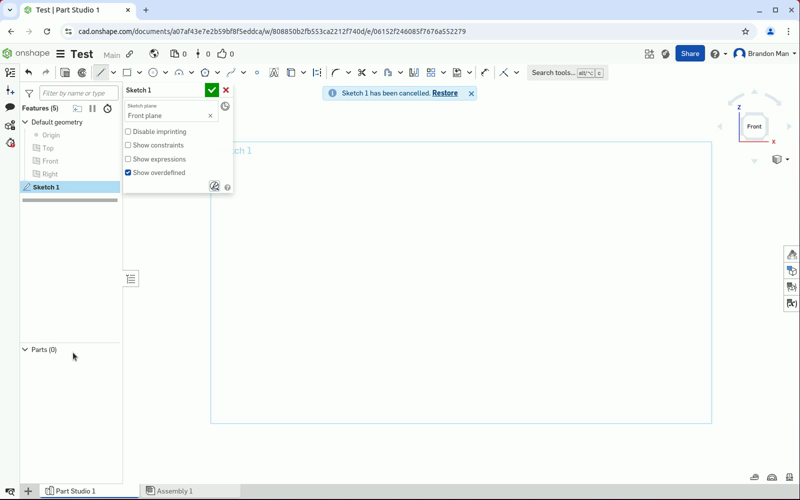
mouse_move(348, 282)
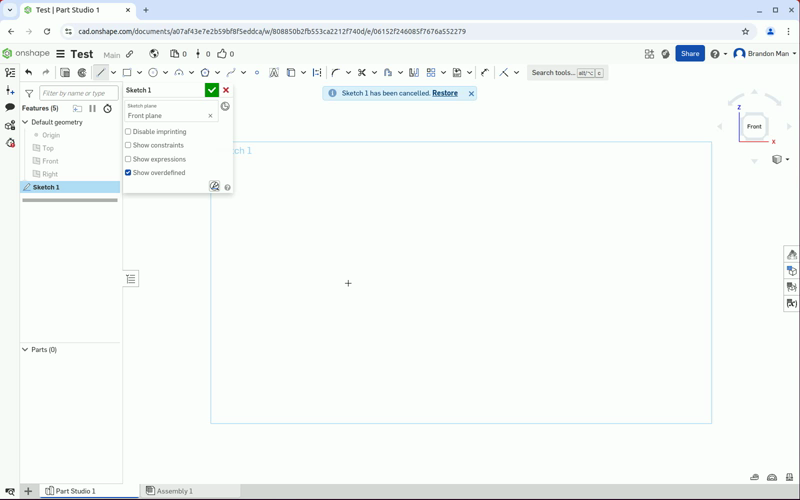
click(348, 282)
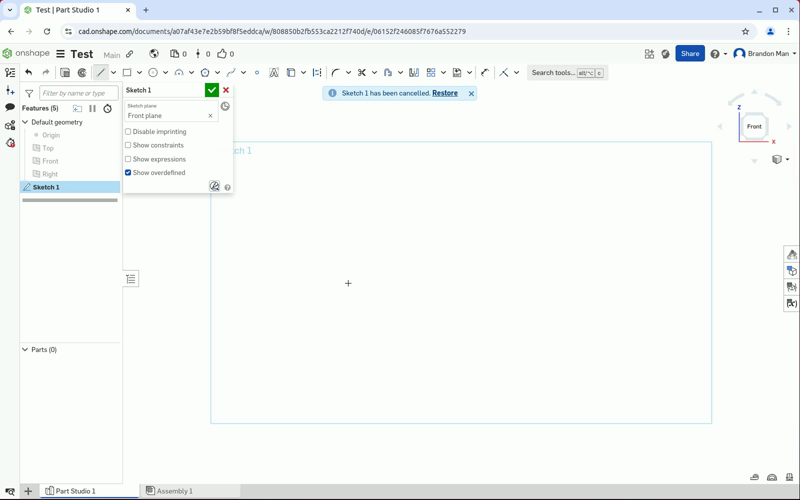
key_up(shift)
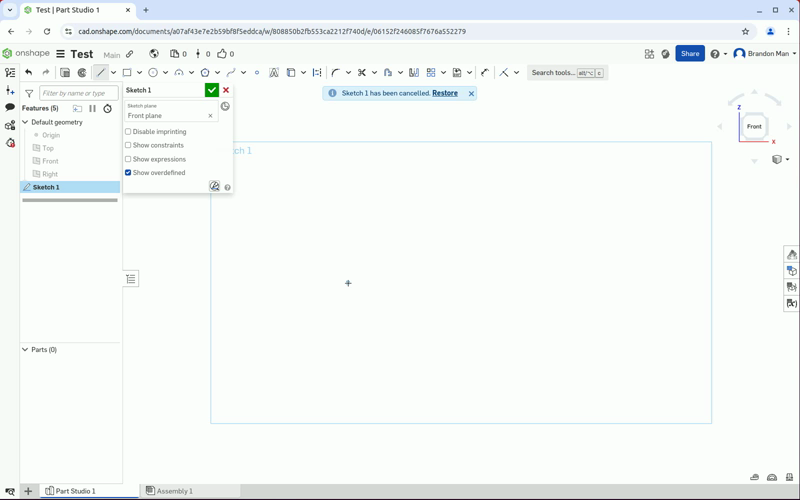
key_down(shift)
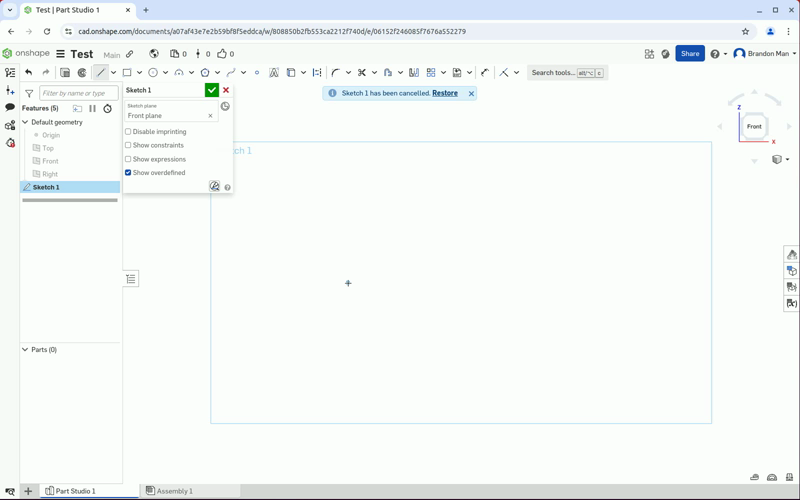
mouse_move(460, 282)
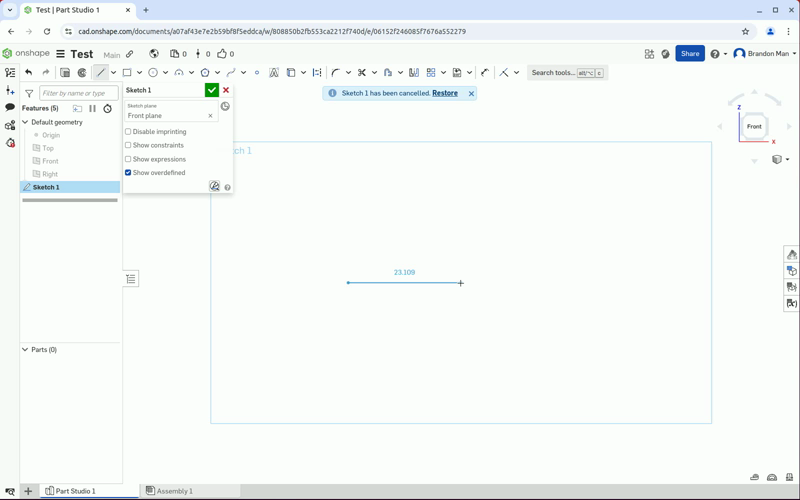
click(460, 282)
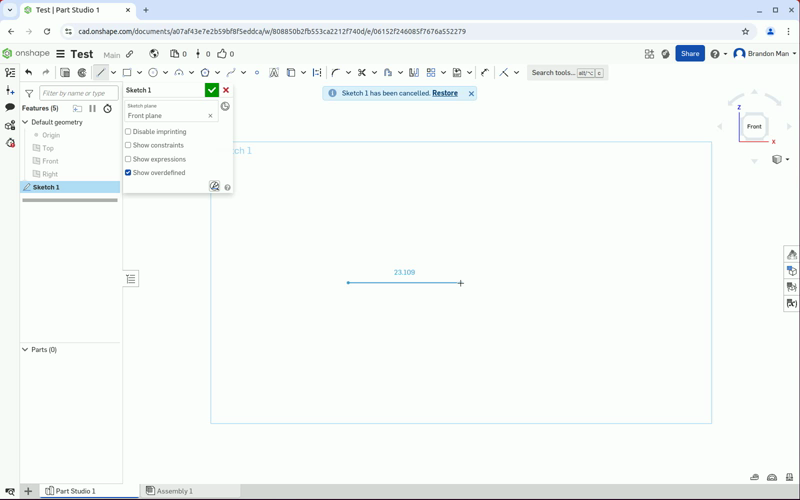
key_up(shift)
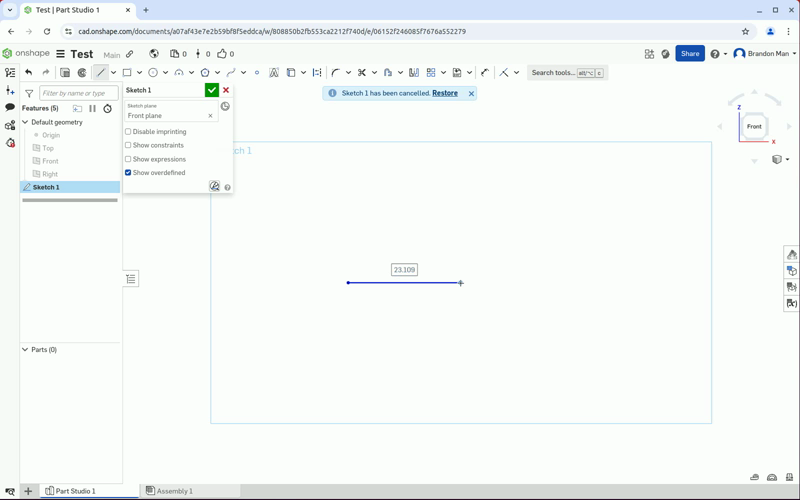
key_down(shift)
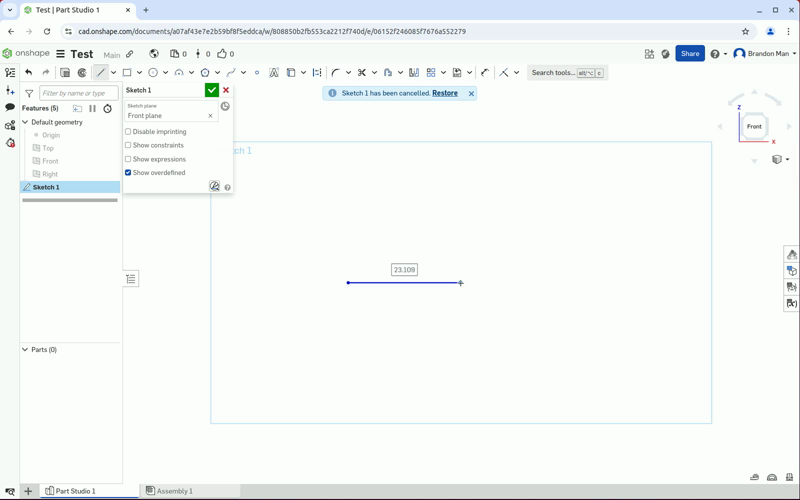
mouse_move(460, 170)
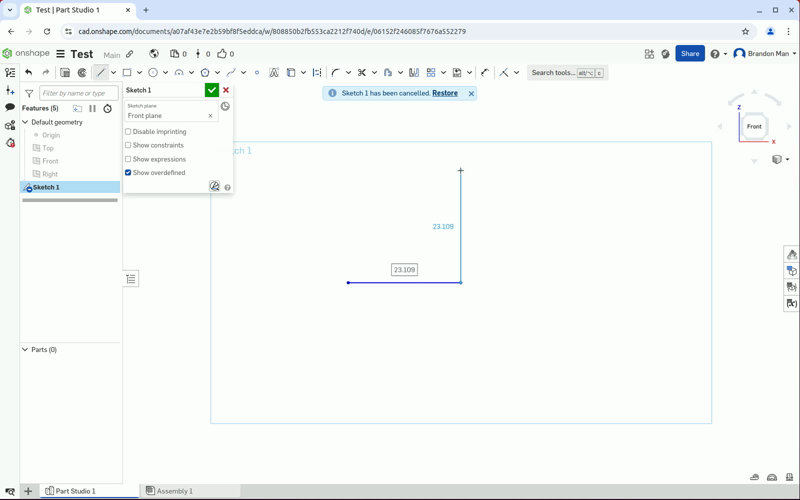
click(460, 170)
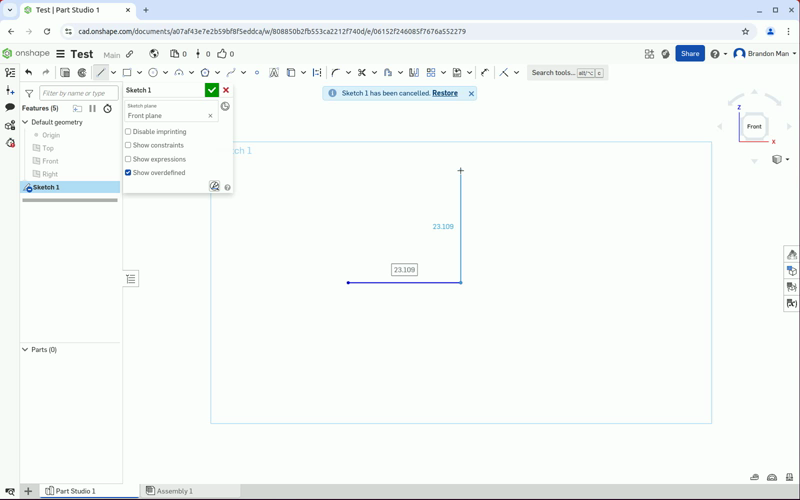
key_up(shift)
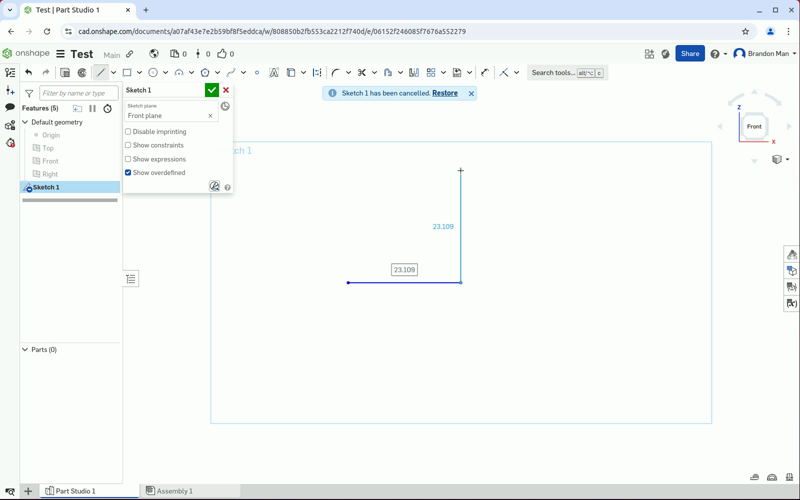
key_down(shift)
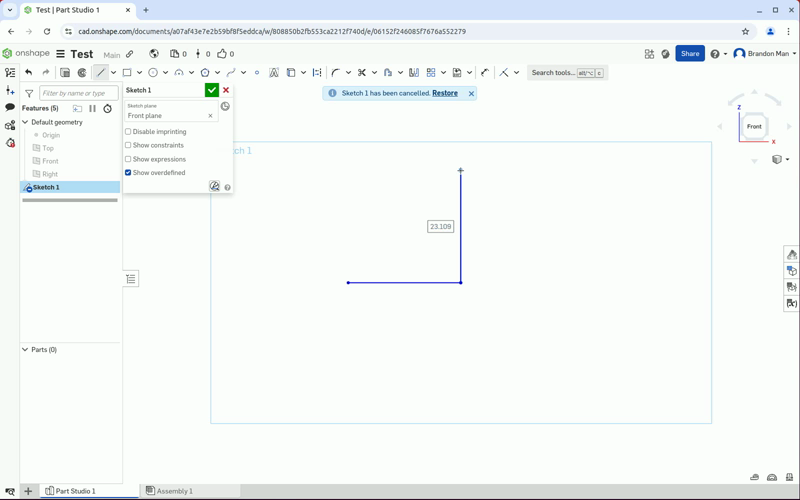
mouse_move(348, 170)
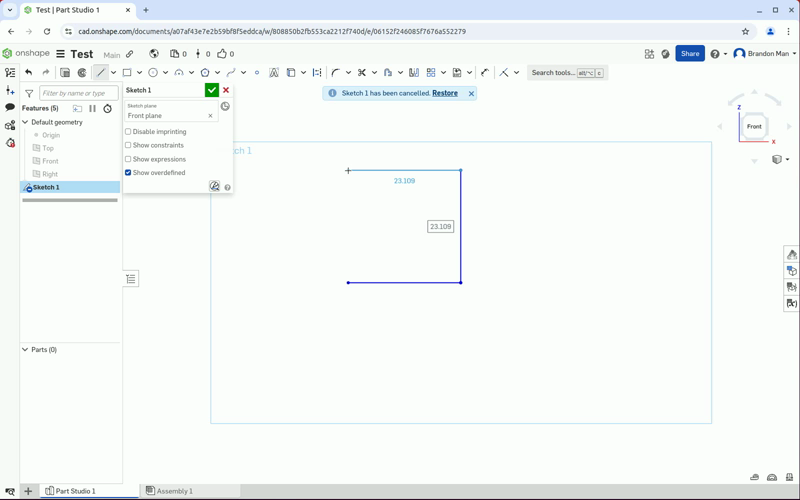
click(348, 170)
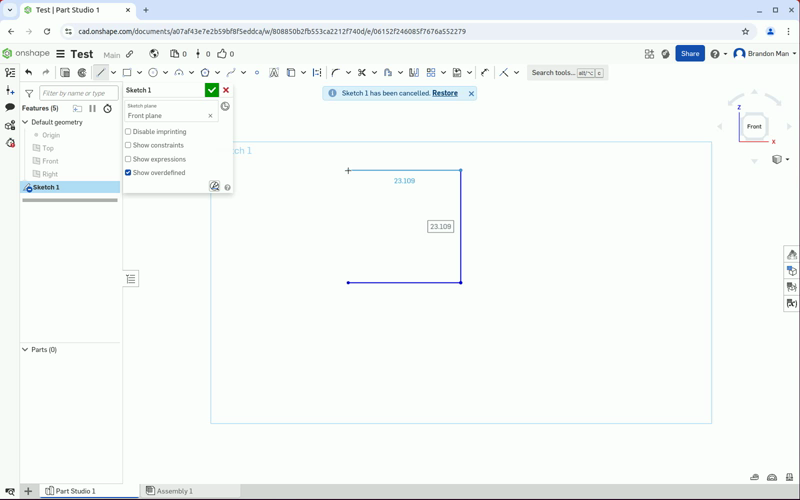
key_up(shift)
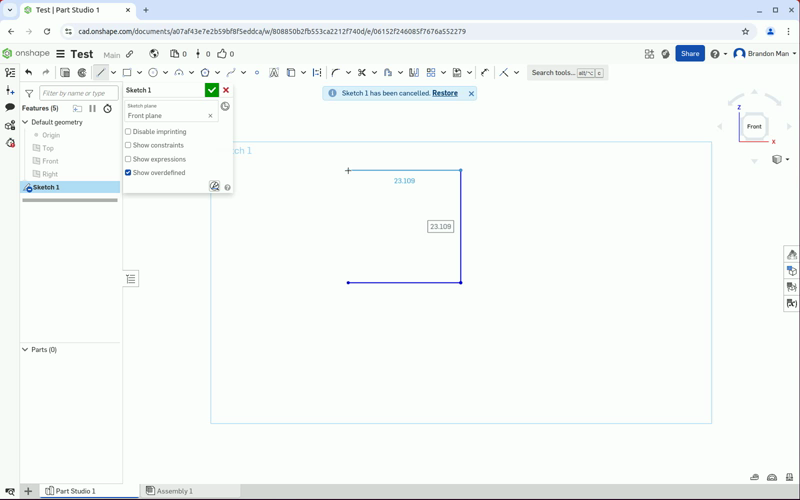
key_down(shift)
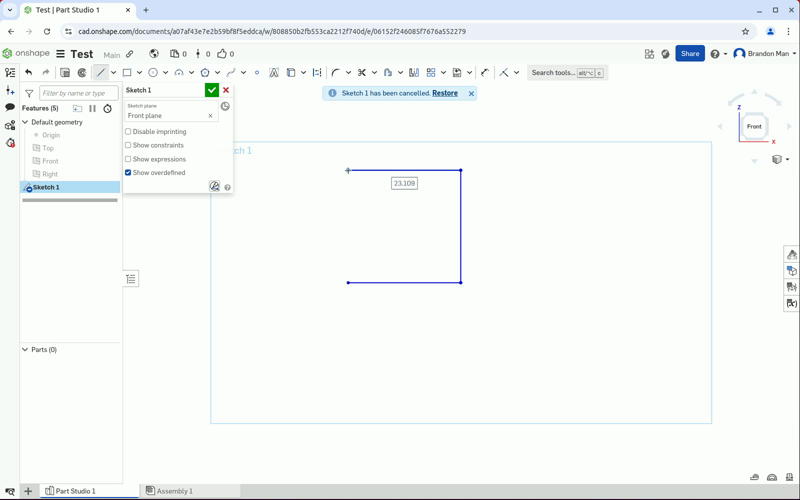
mouse_move(348, 282)
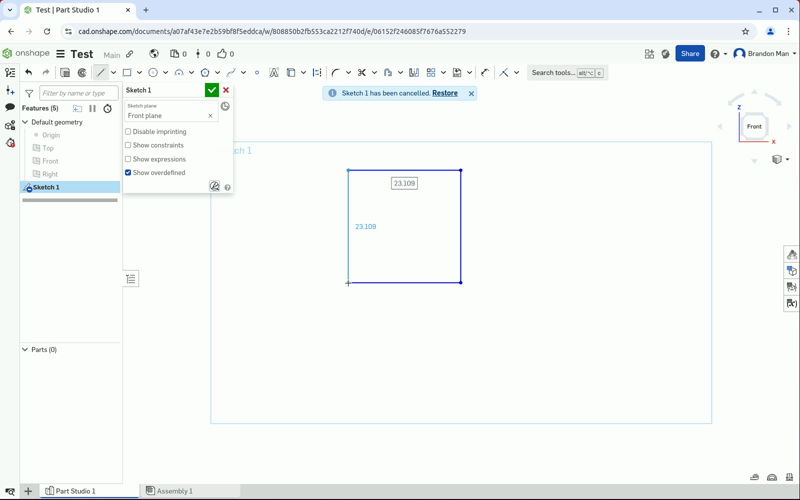
key_up(shift)
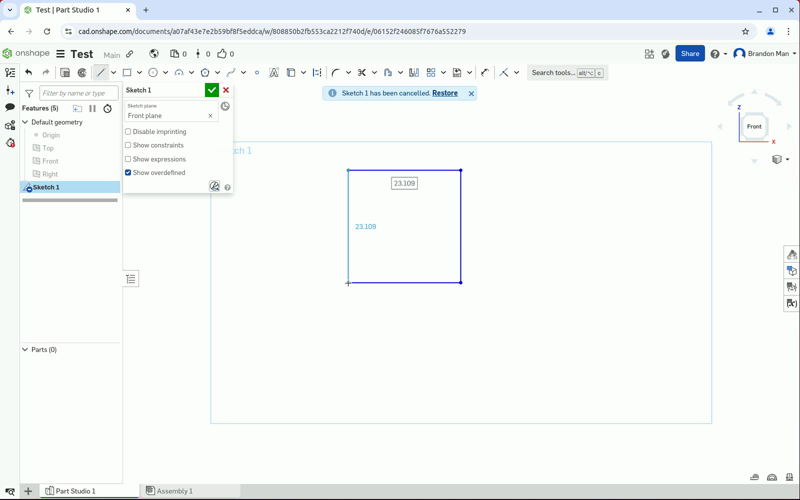
click(348, 282)
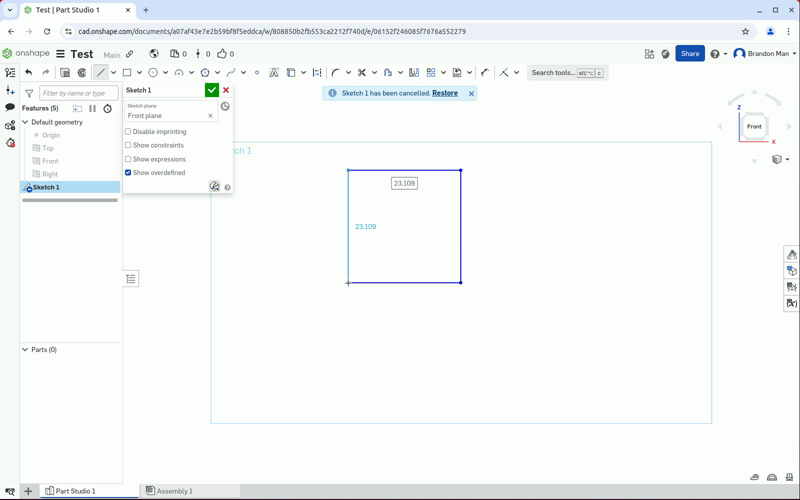
key(esc)
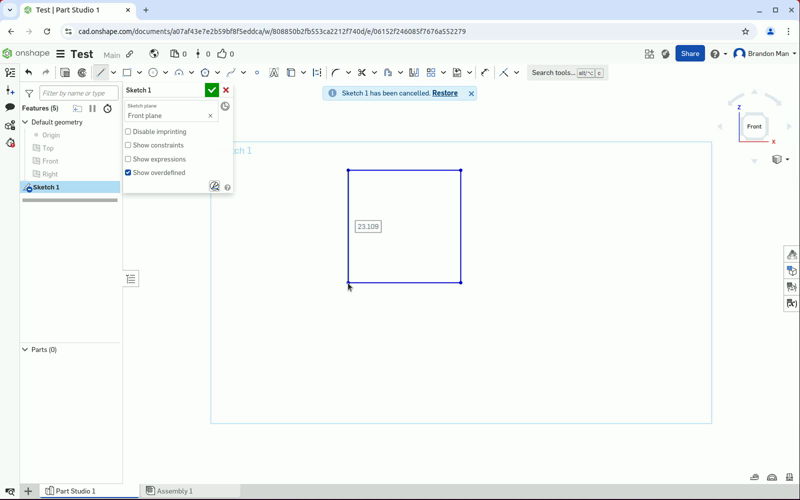
mouse_move(412, 220)
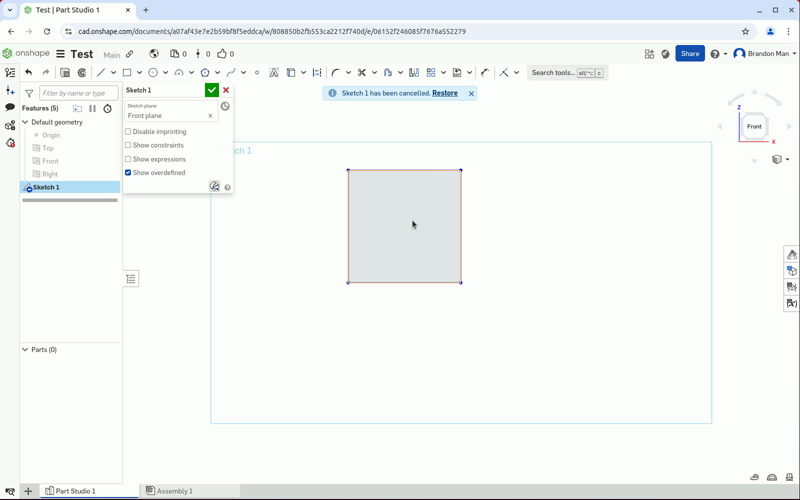
click(412, 220)
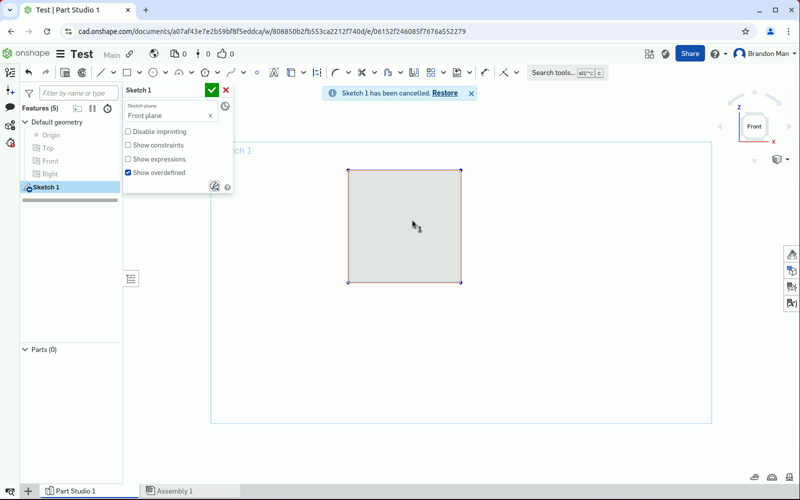
mouse_move(73, 352)
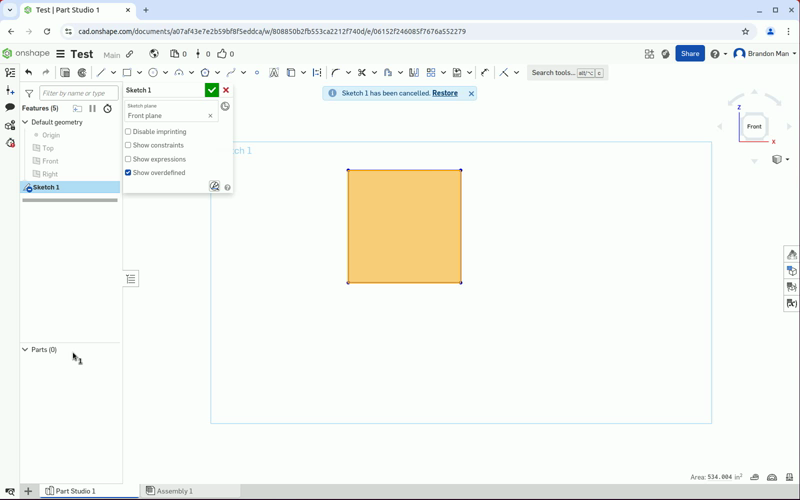
key(shift+y)
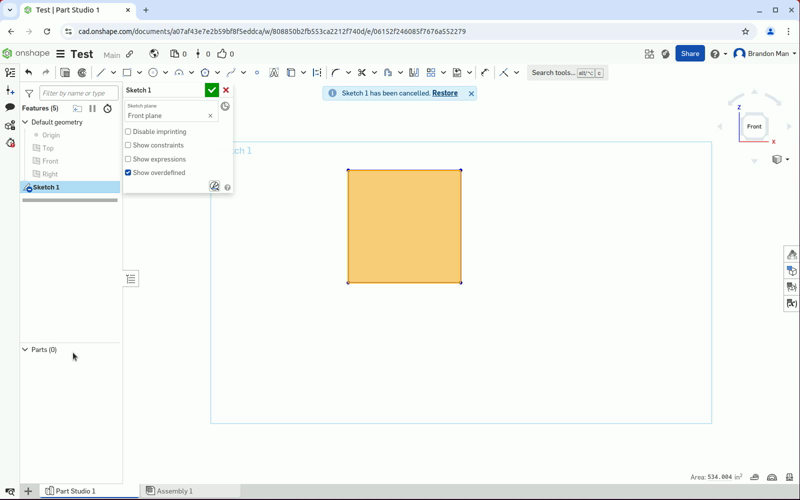
key(shift+e)
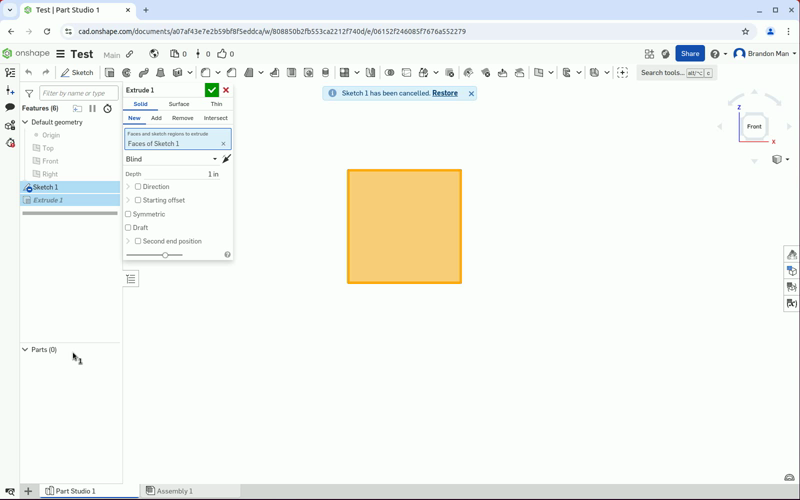
mouse_move(143, 106)
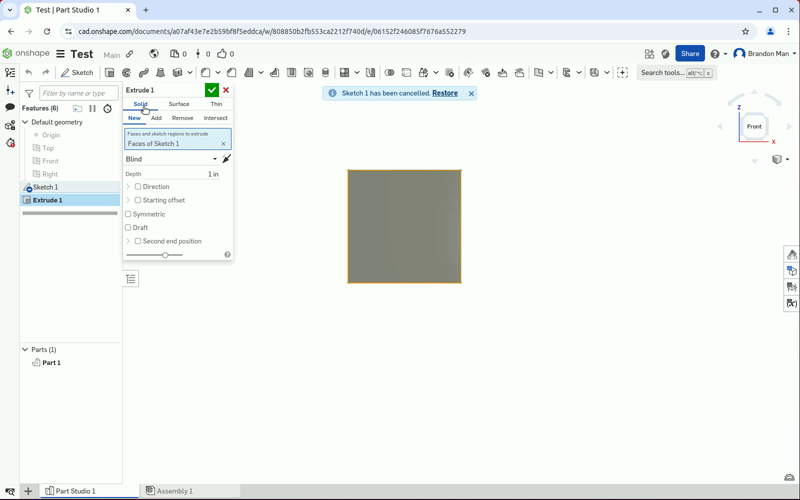
click(143, 106)
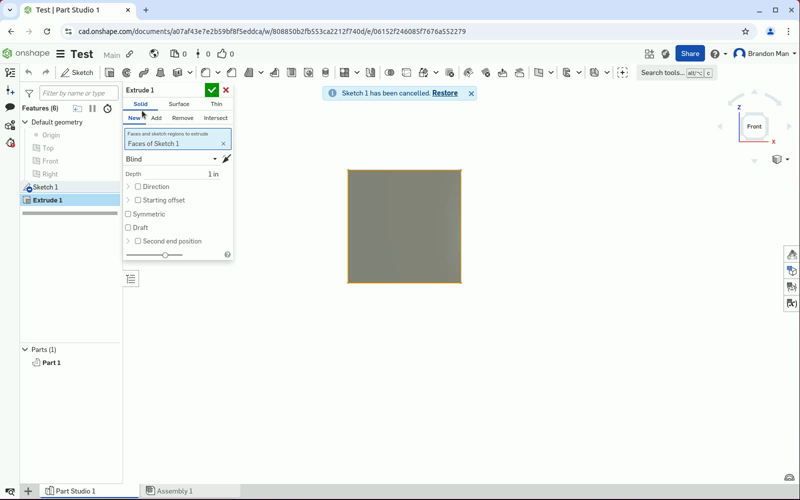
mouse_move(137, 120)
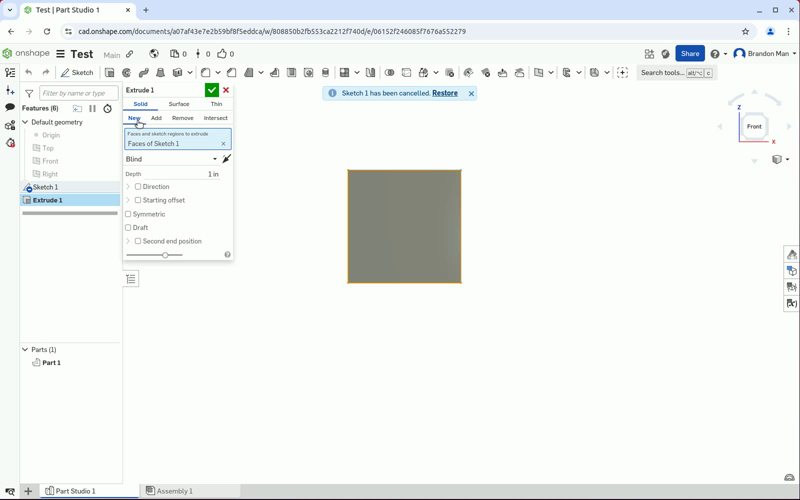
click(137, 120)
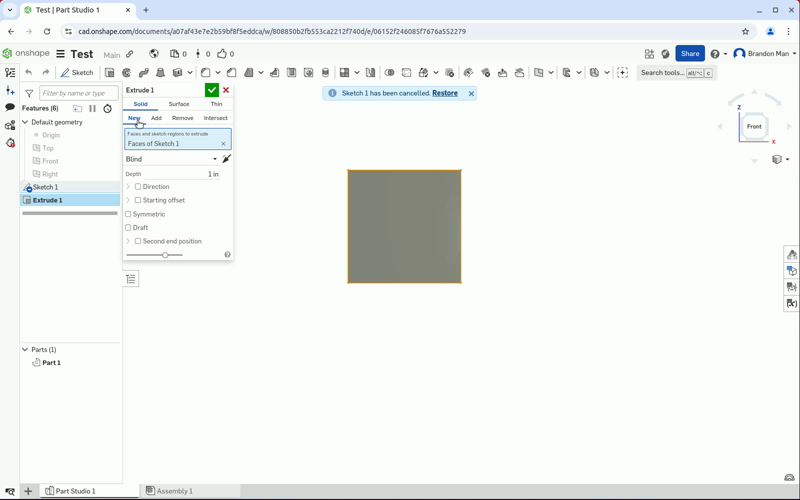
key(tab, 4)
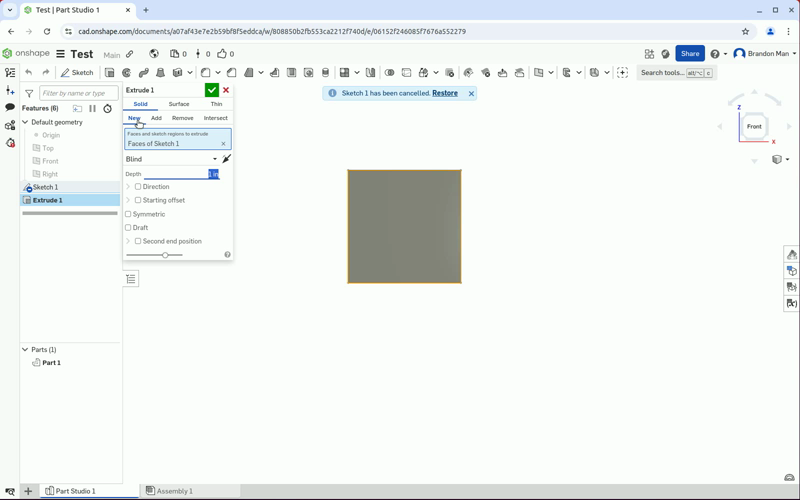
text(23.108)
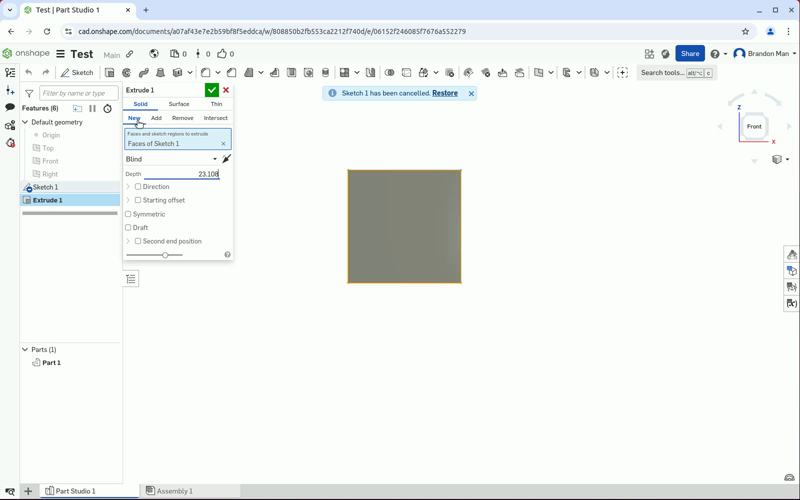
key(enter)
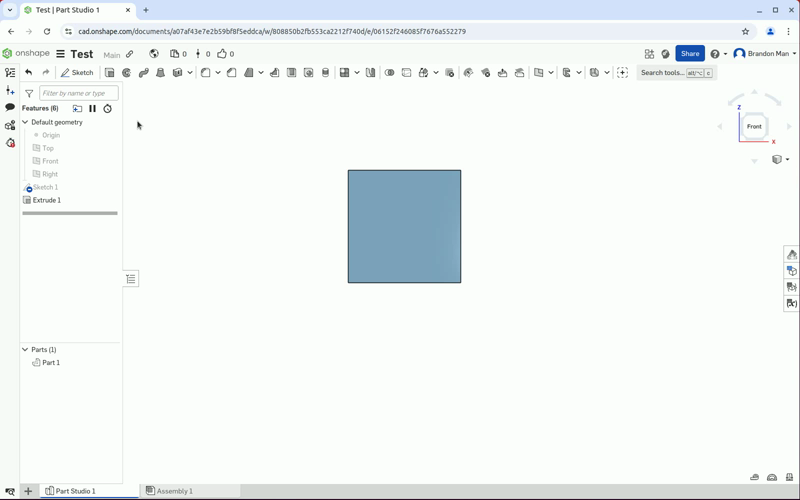
key(shift+h)
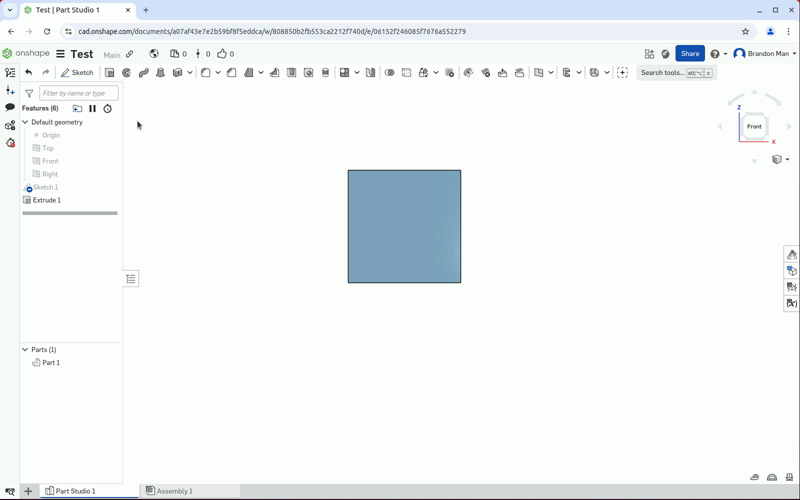
key(shift+h)
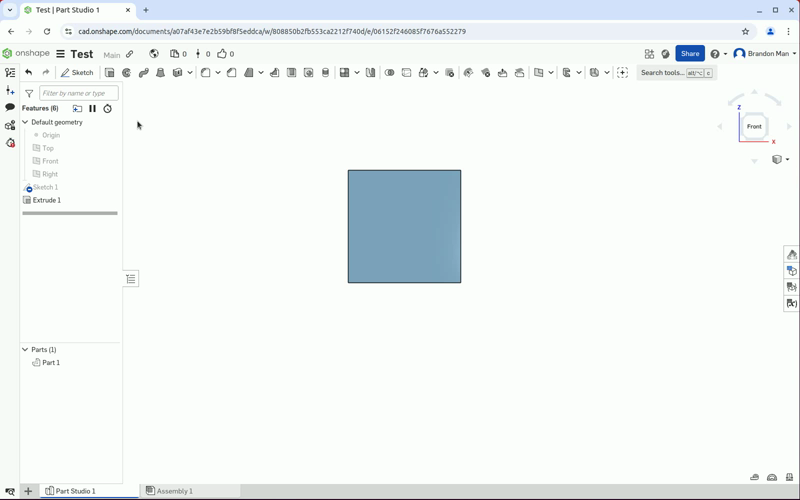
mouse_move(73, 189)
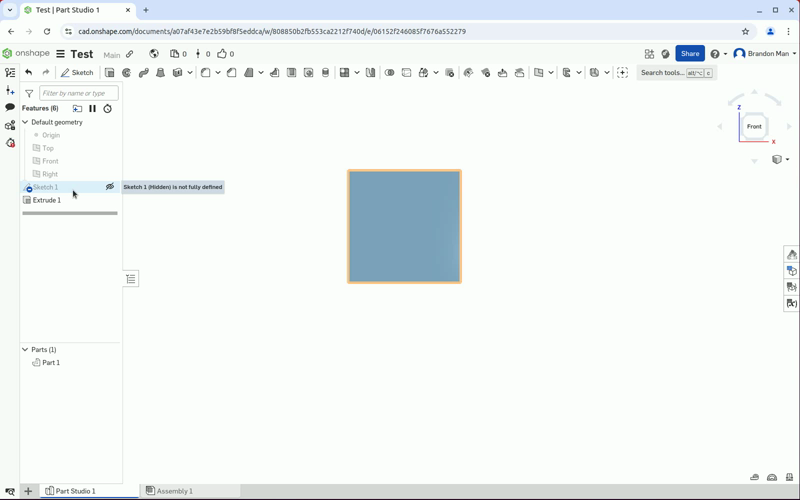
click(73, 189)
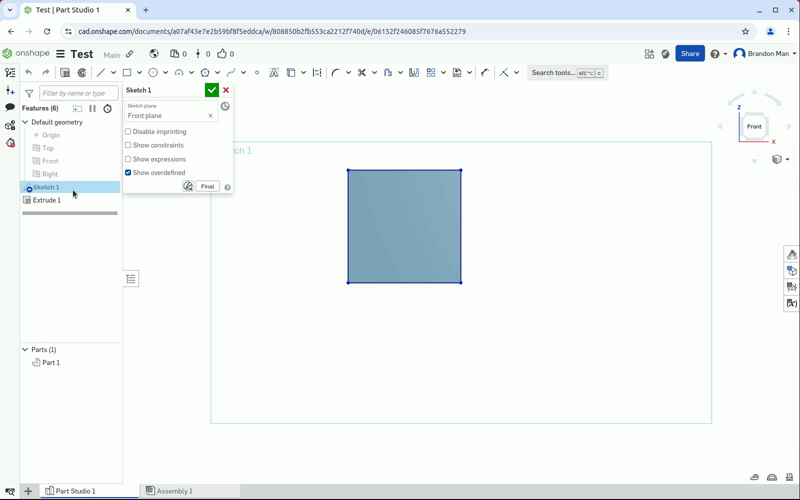
mouse_move(229, 92)
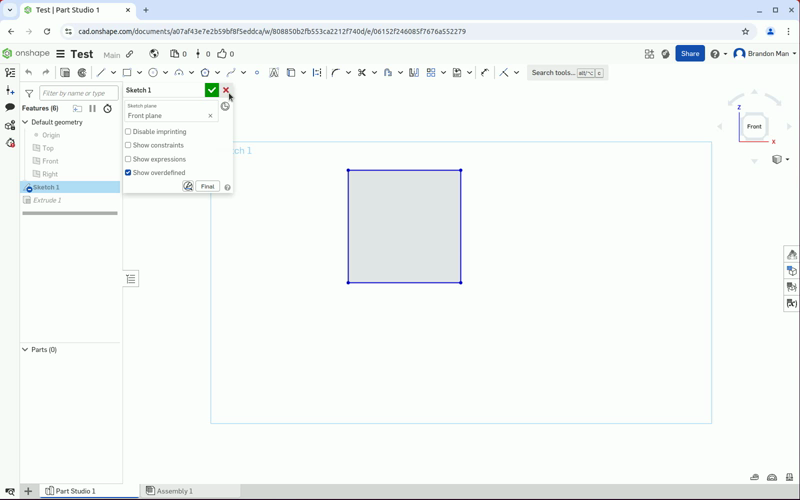
click(229, 92)
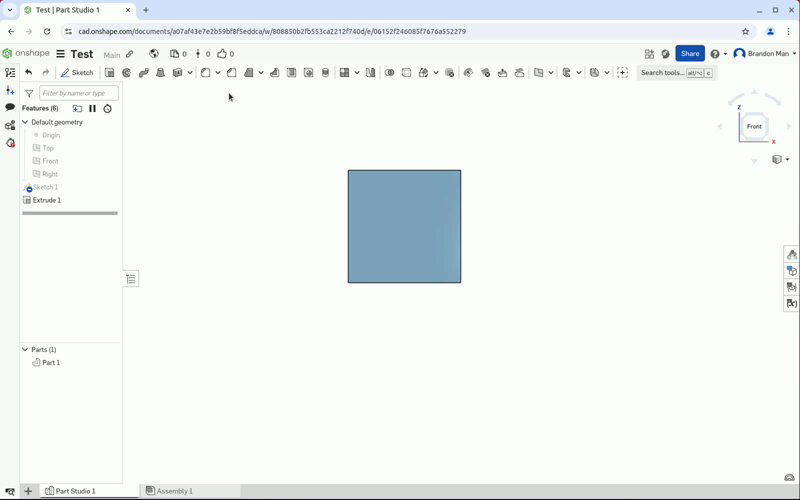
mouse_move(73, 352)
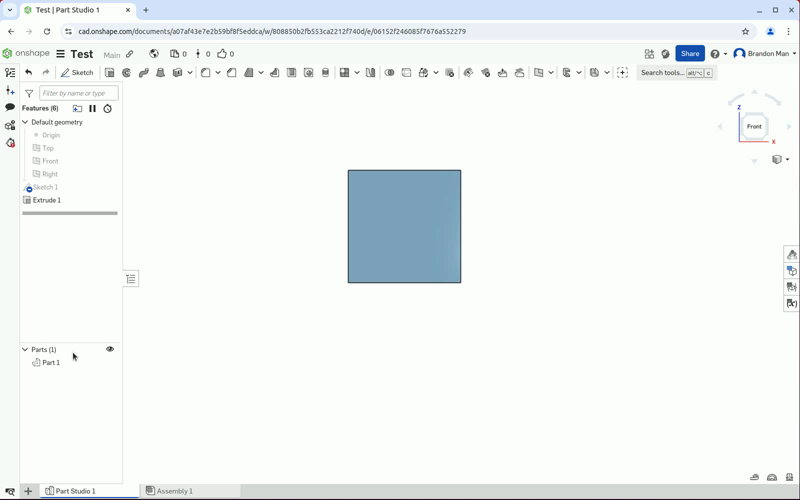
key(y)
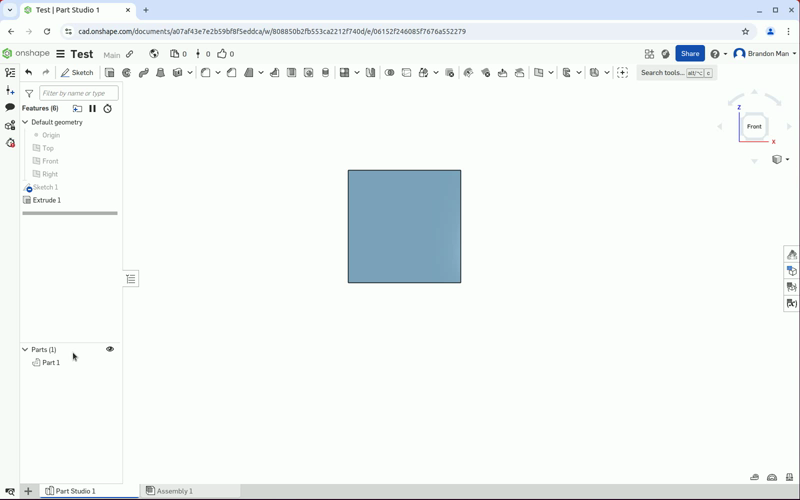
key(shift+p)
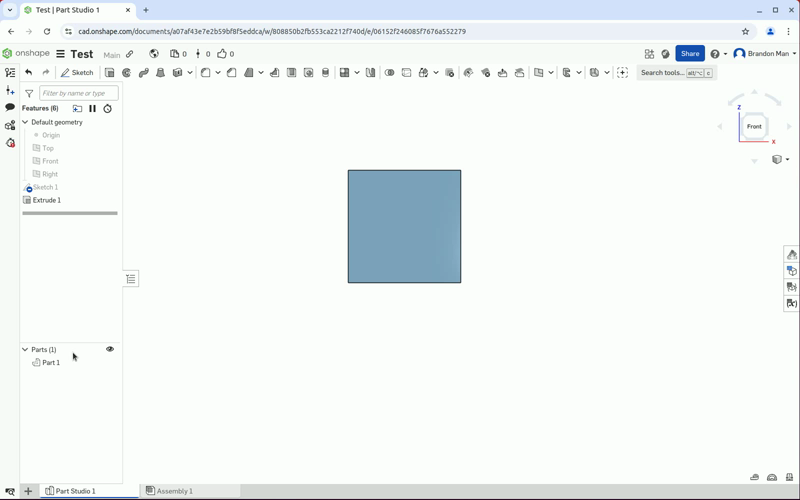
key(space)
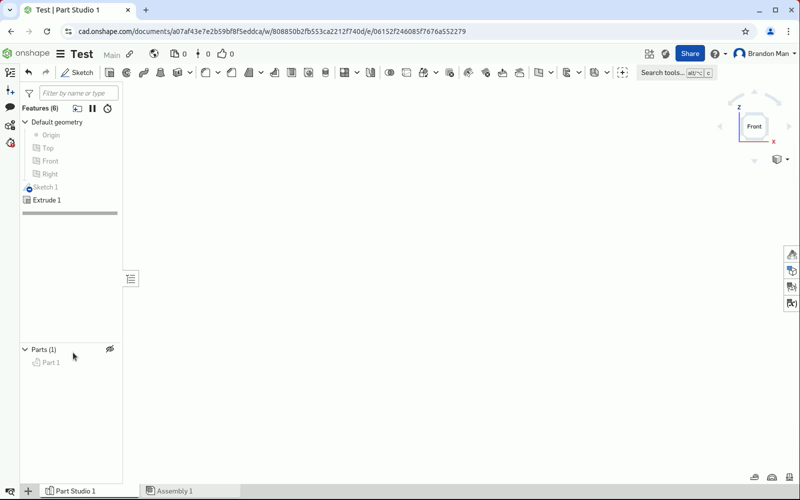
key_down(shift)
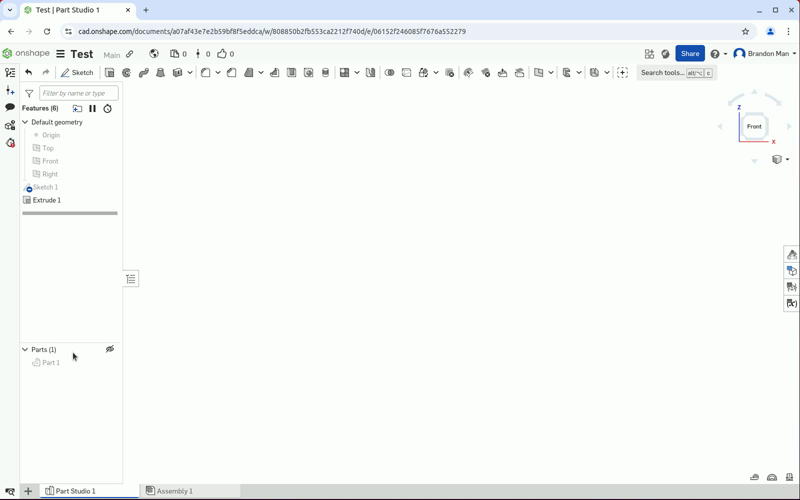
key(down)
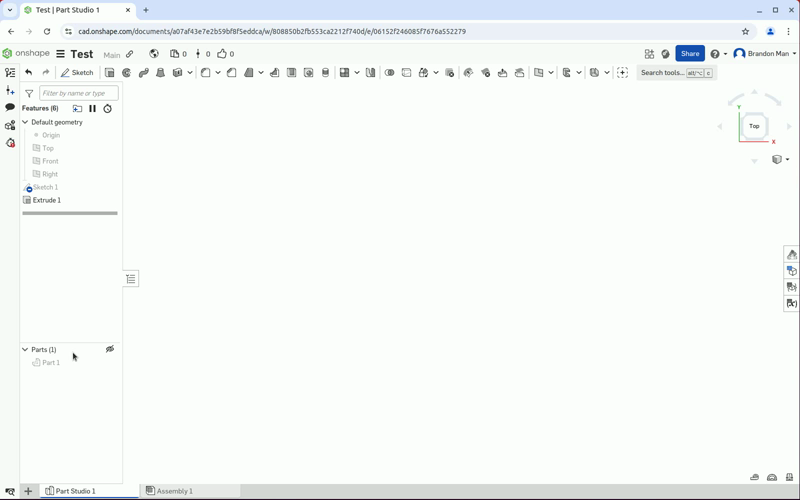
key_up(shift)
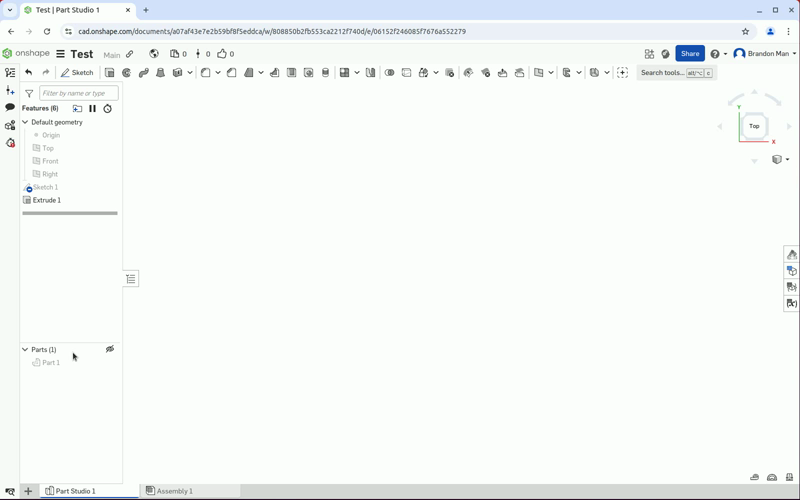
mouse_move(73, 352)
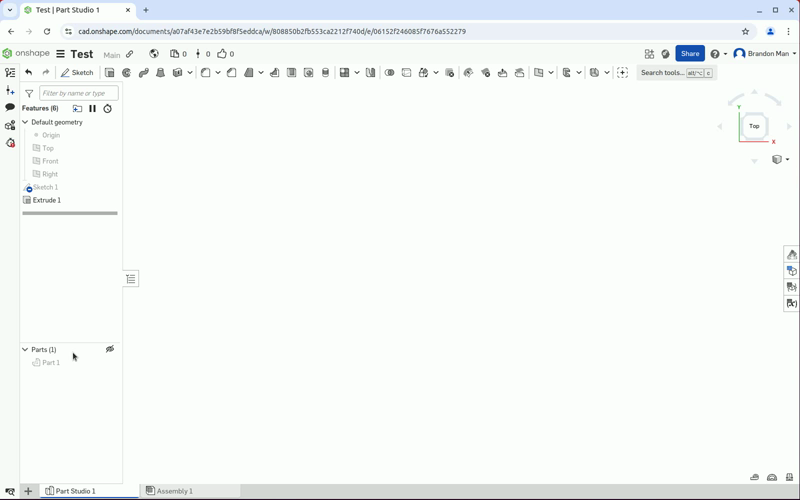
key(shift+y)
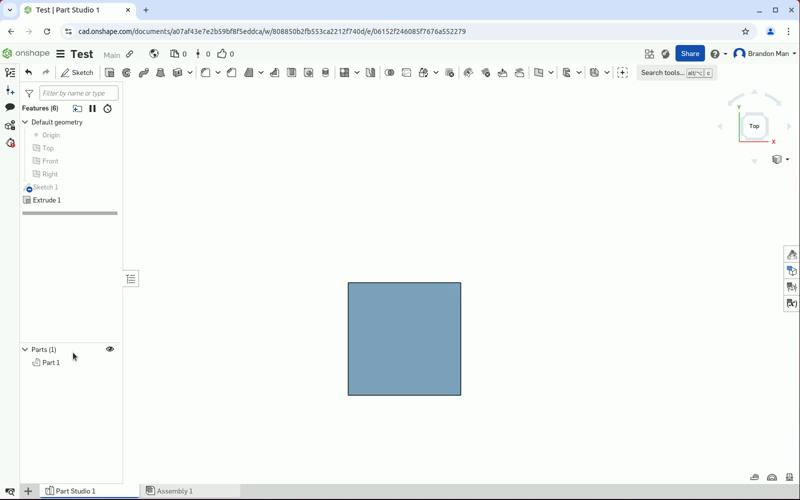
mouse_move(541, 75)
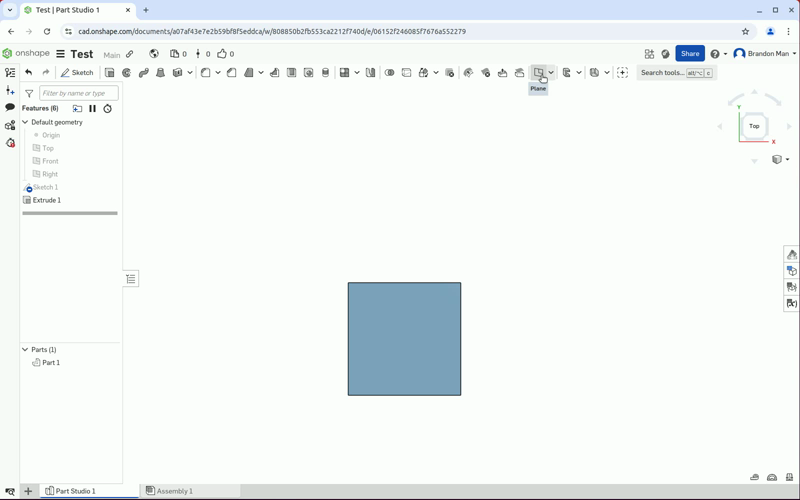
click(541, 75)
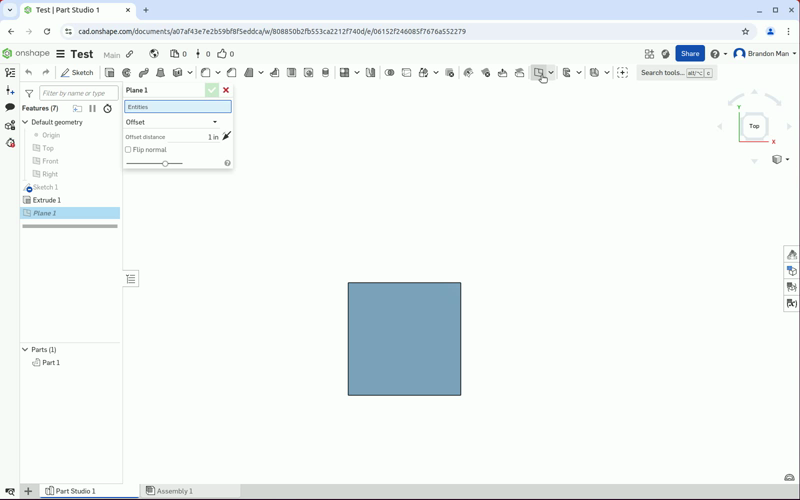
mouse_move(73, 150)
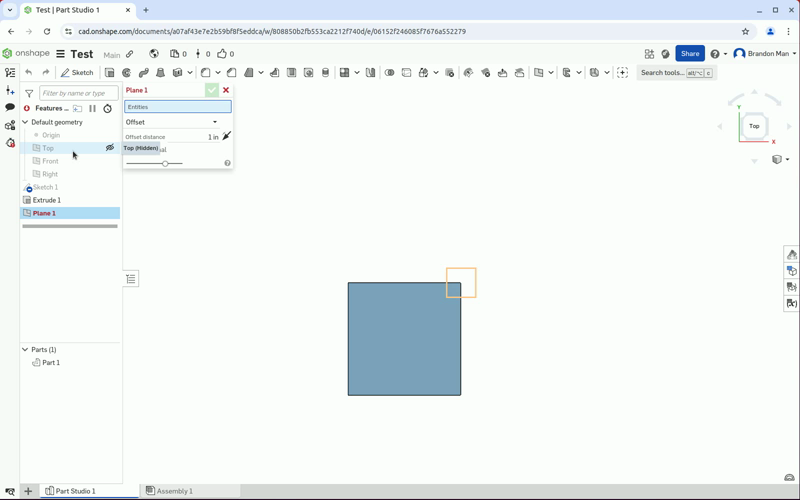
click(73, 150)
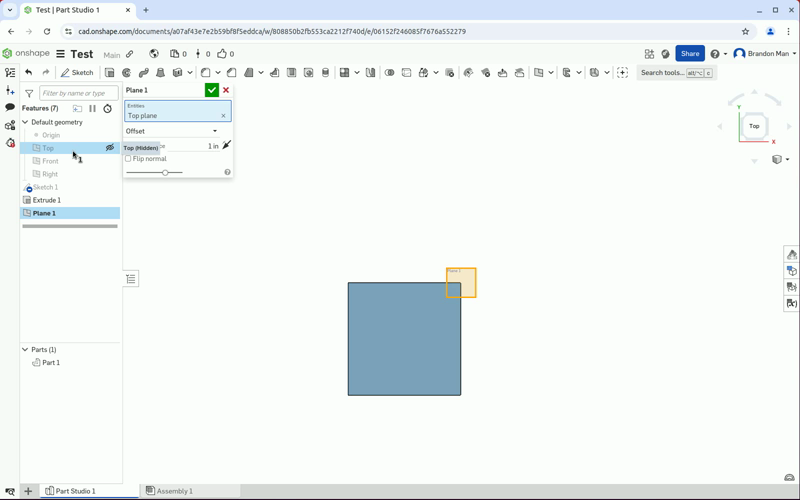
key(tab, 2)
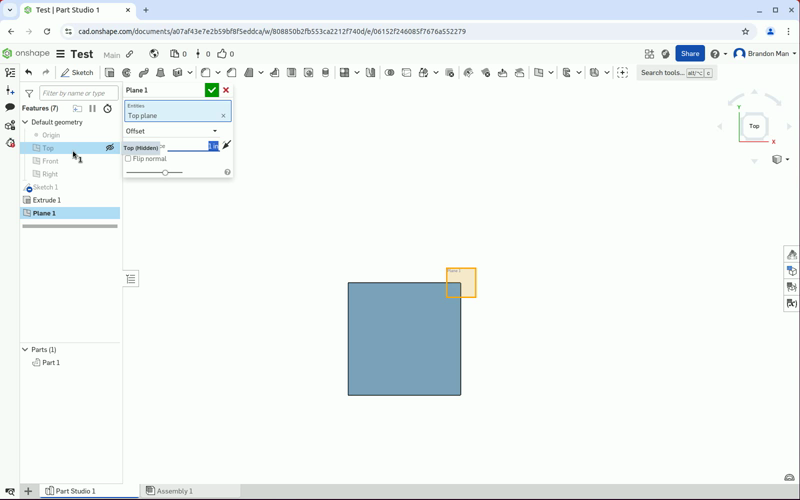
text(23.108)
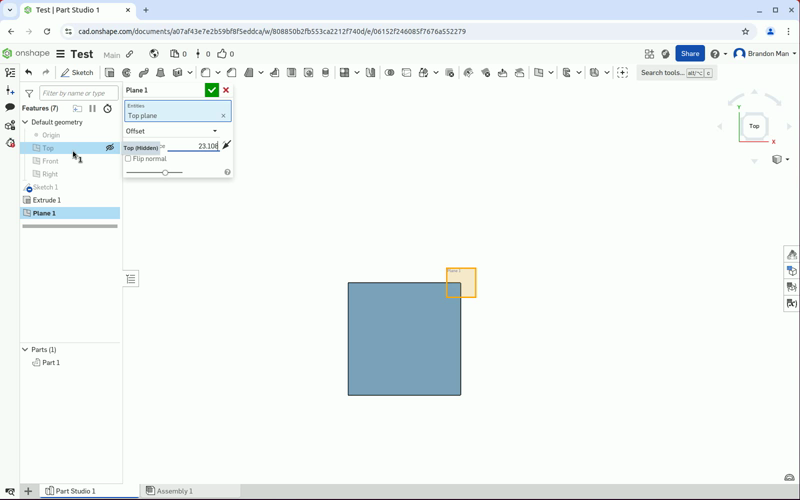
key(enter, 2)
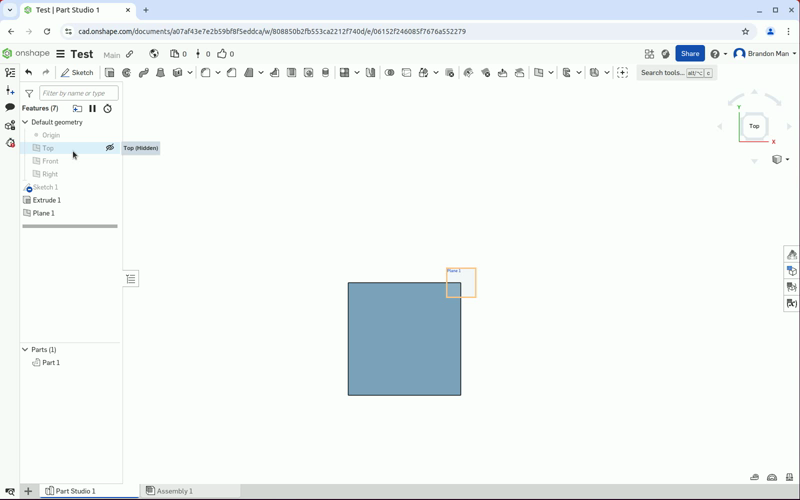
key(shift+s)
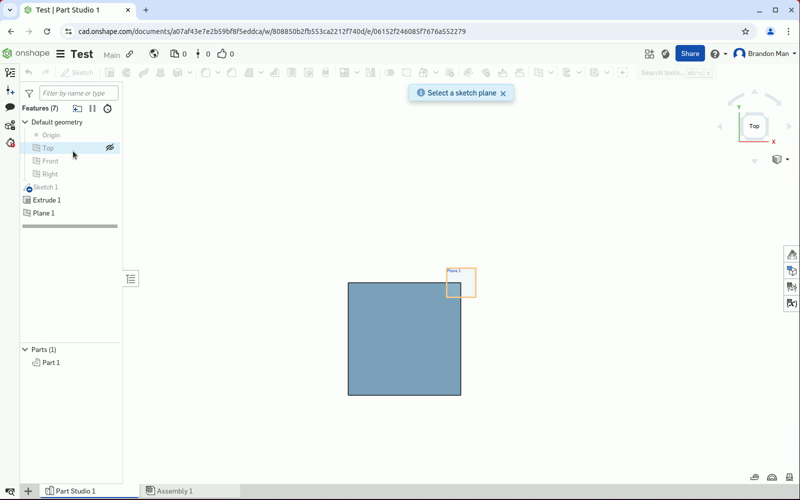
mouse_move(73, 215)
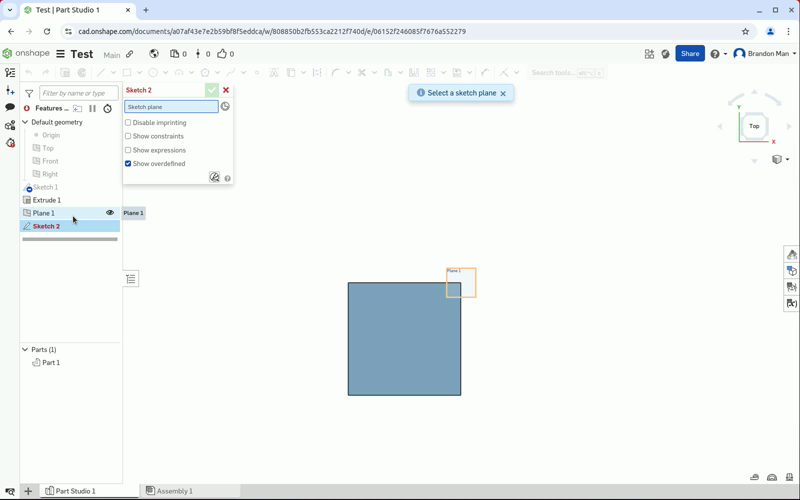
click(73, 215)
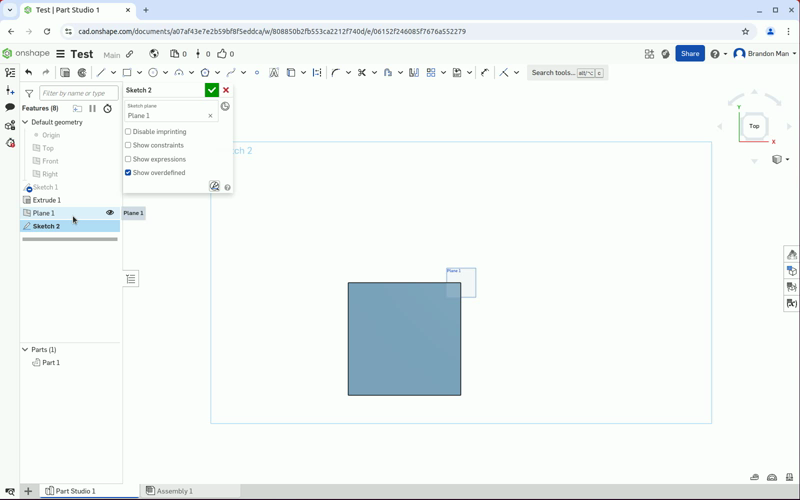
mouse_move(73, 352)
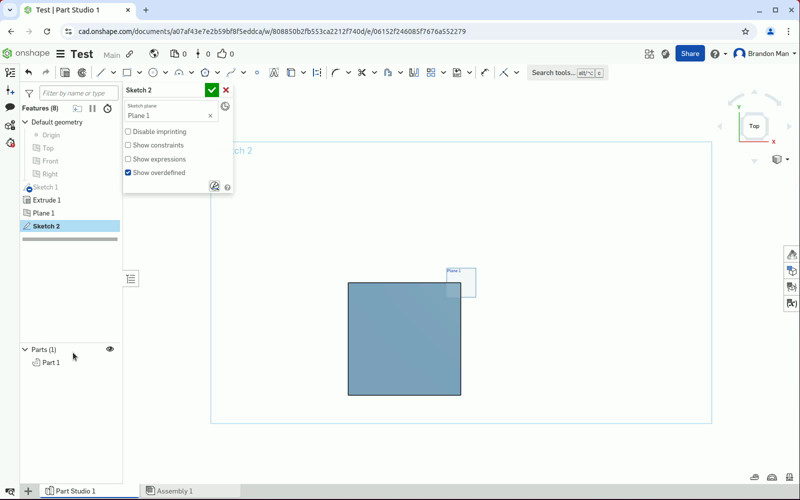
key(y)
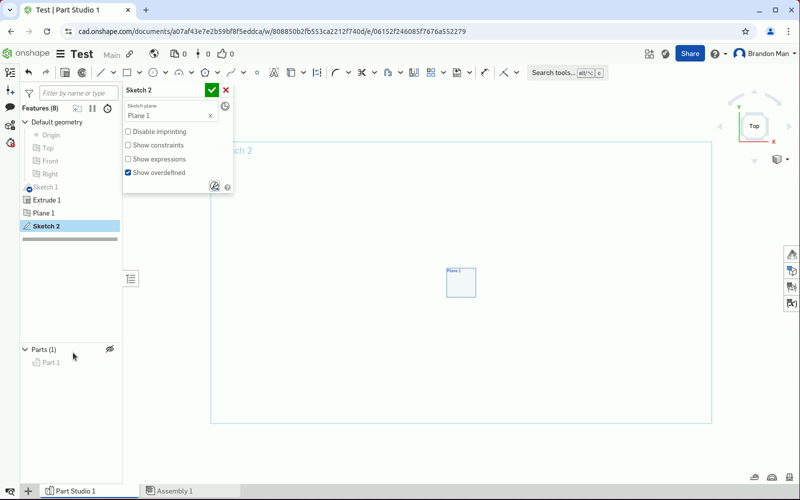
key(c)
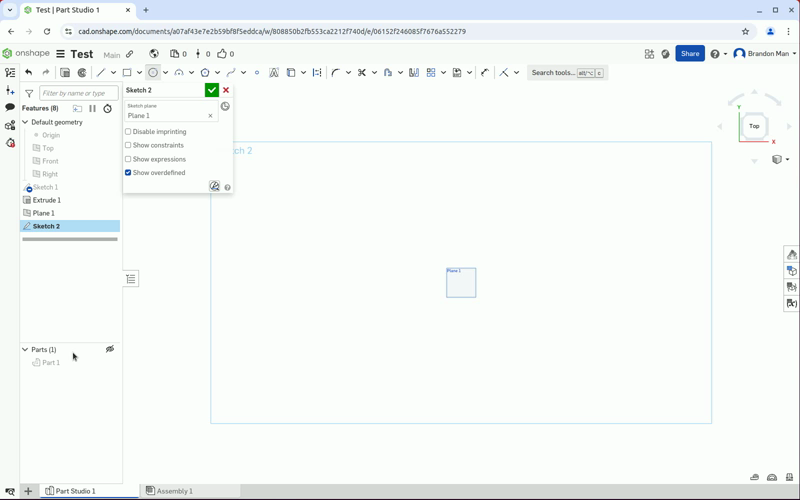
key_down(shift)
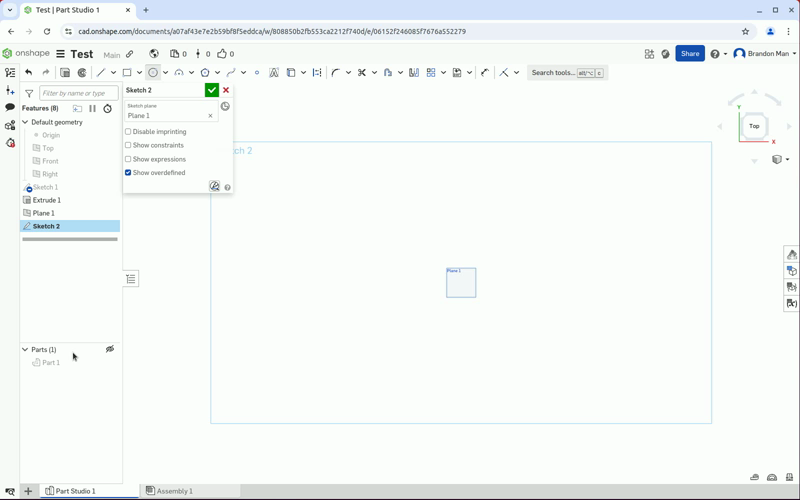
mouse_move(405, 339)
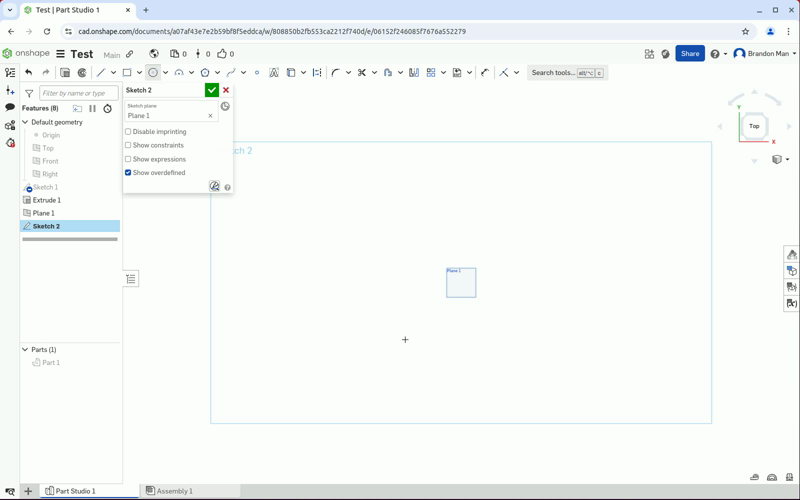
click(405, 339)
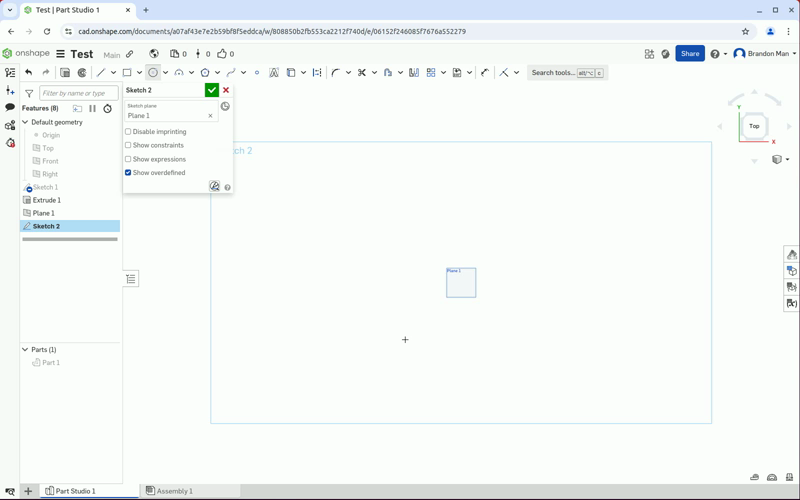
key_up(shift)
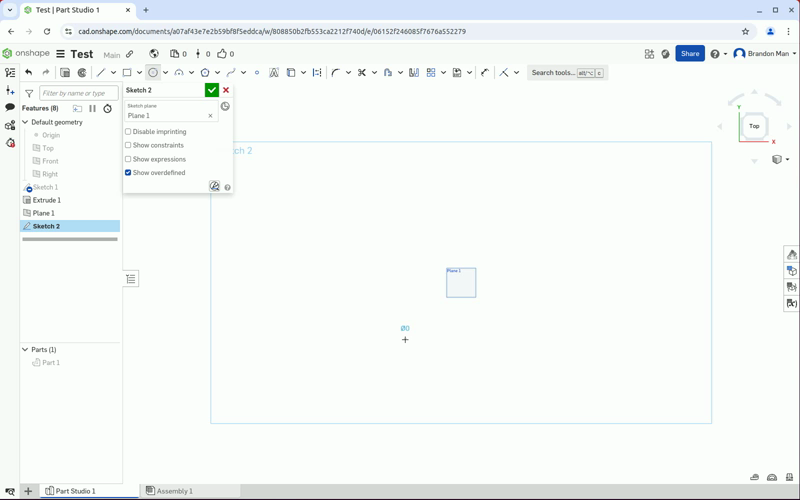
mouse_move(434, 339)
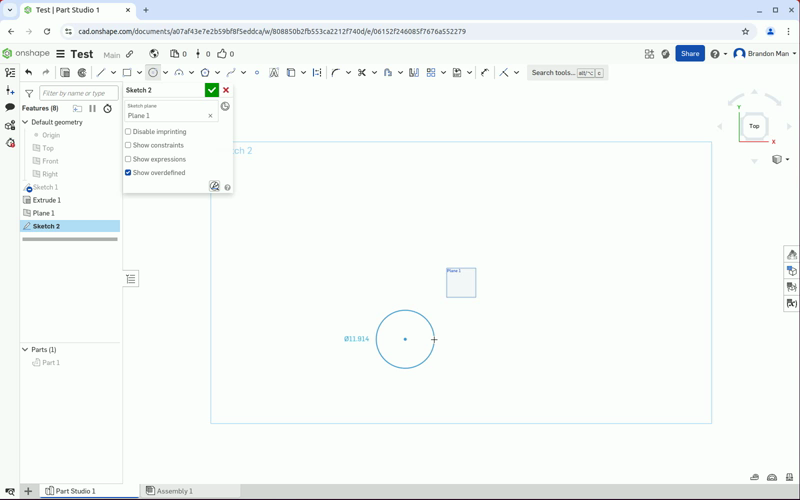
click(434, 339)
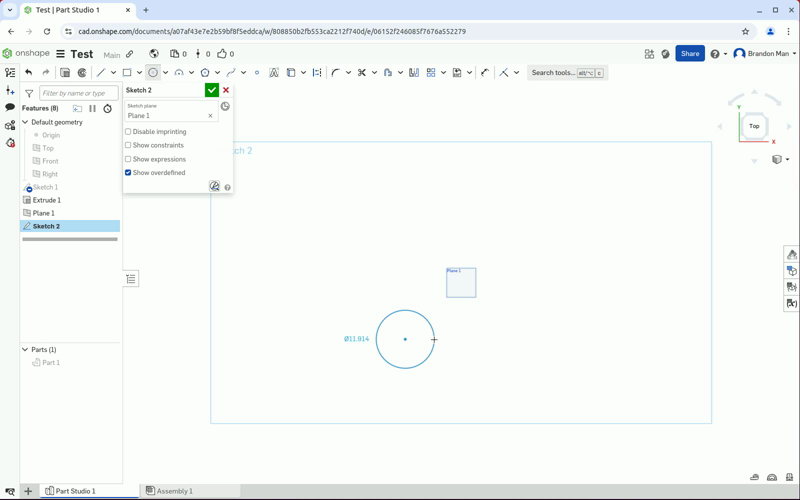
key(esc)
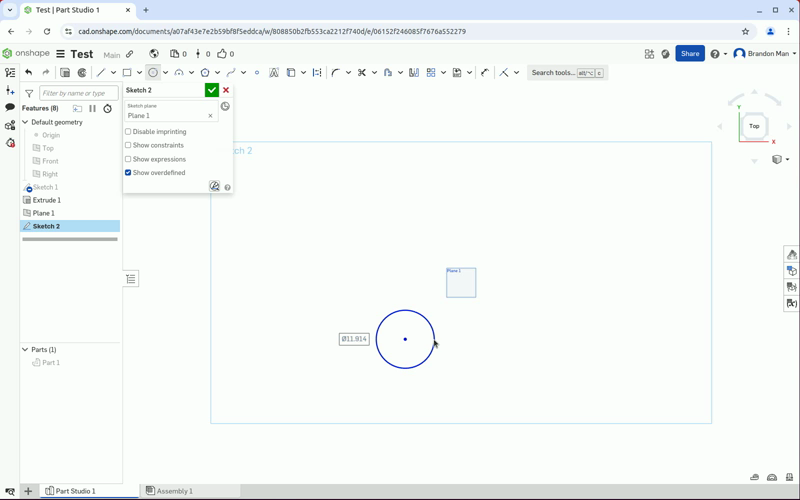
mouse_move(384, 328)
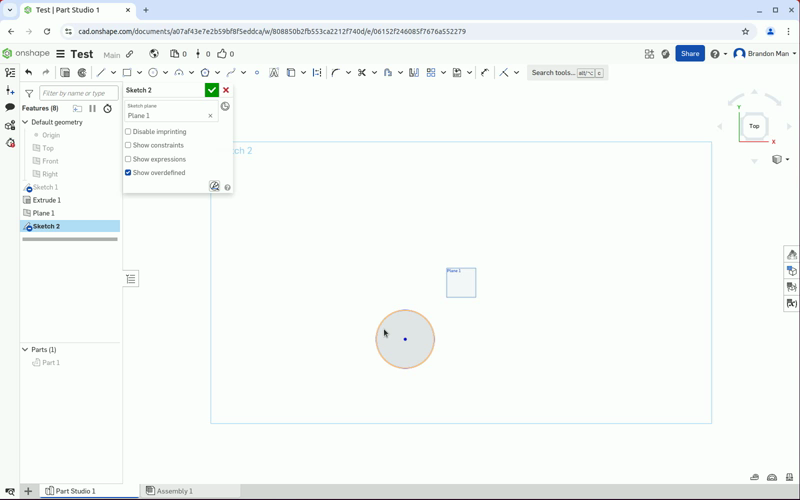
click(384, 328)
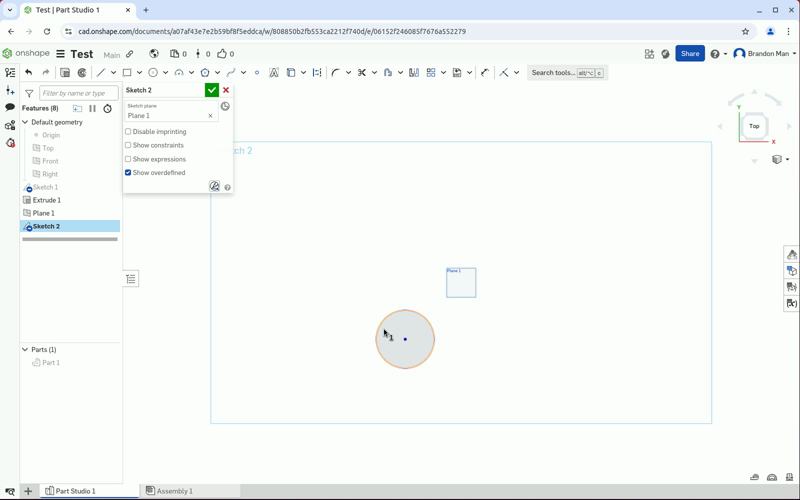
mouse_move(73, 352)
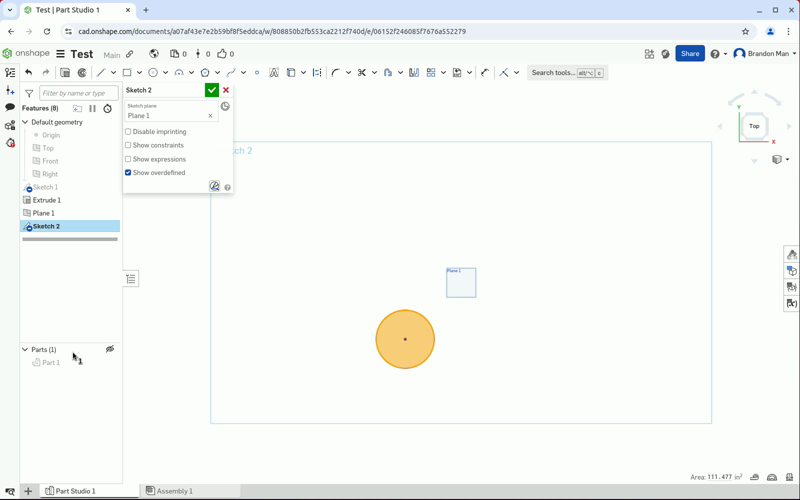
key(shift+y)
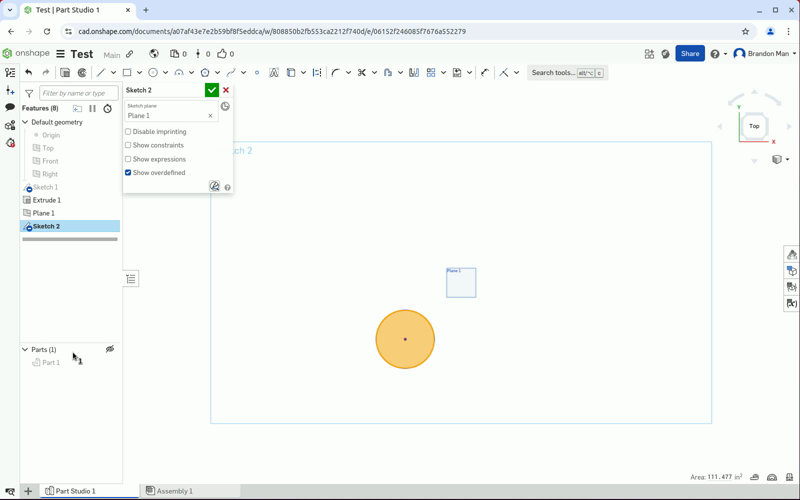
key(shift+e)
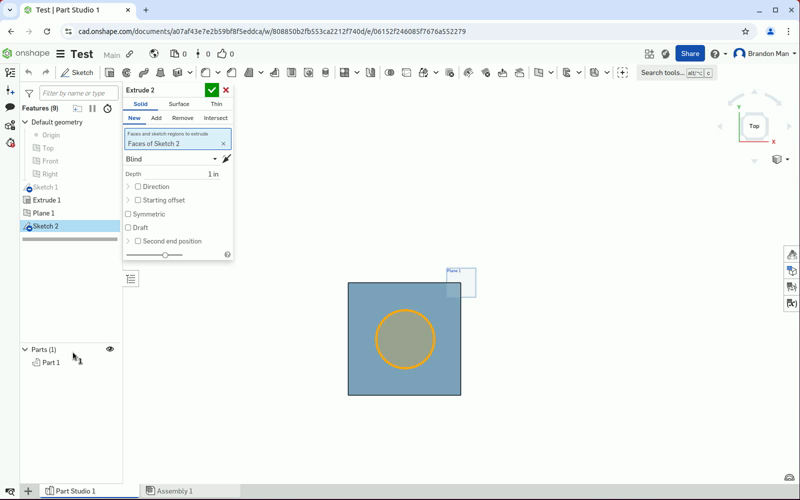
mouse_move(143, 106)
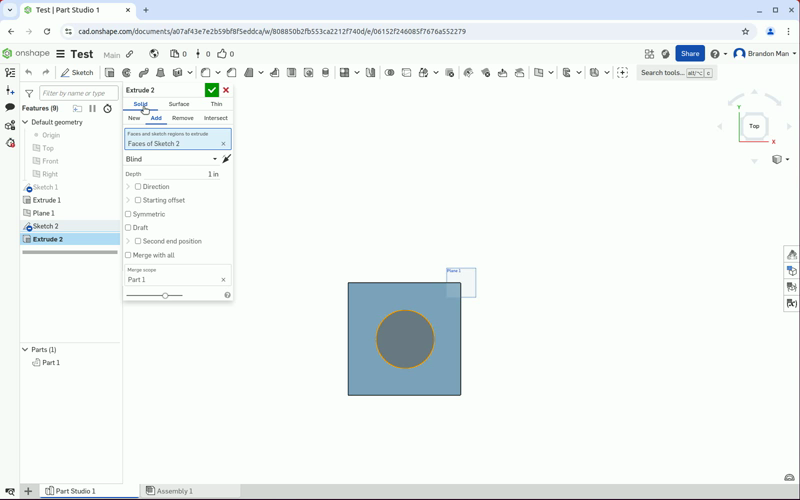
click(143, 106)
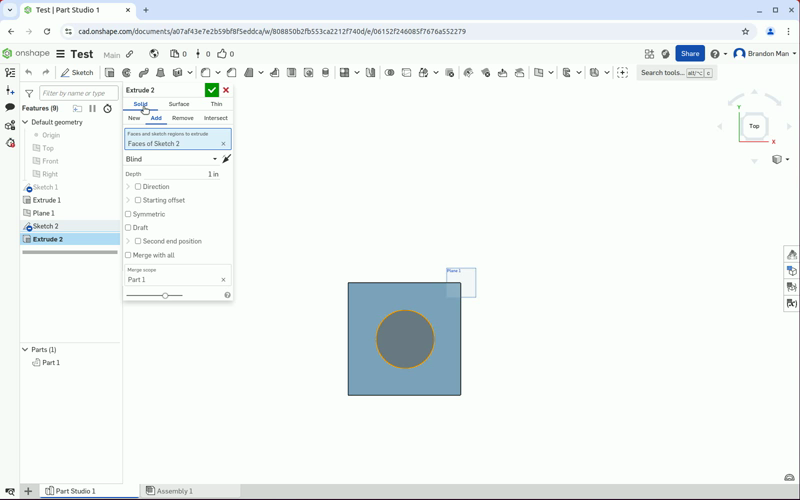
mouse_move(186, 120)
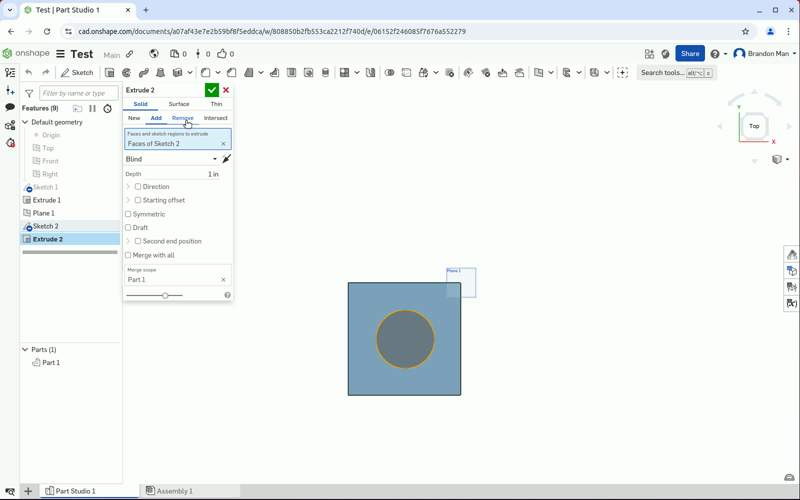
click(186, 120)
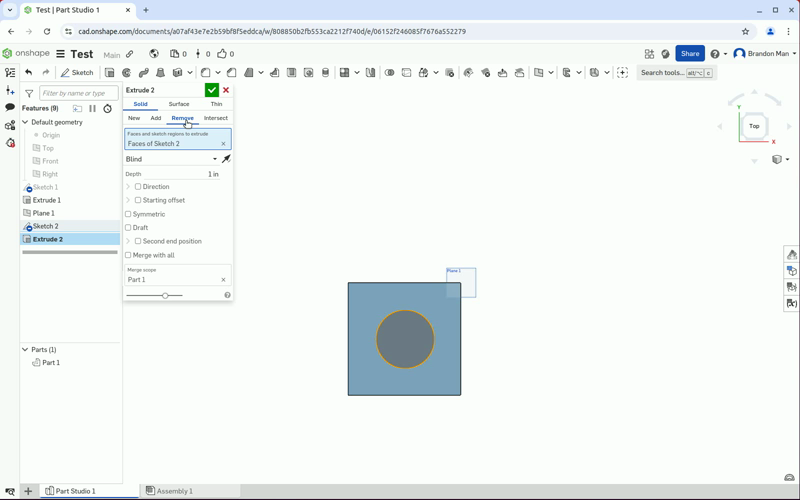
key(tab, 4)
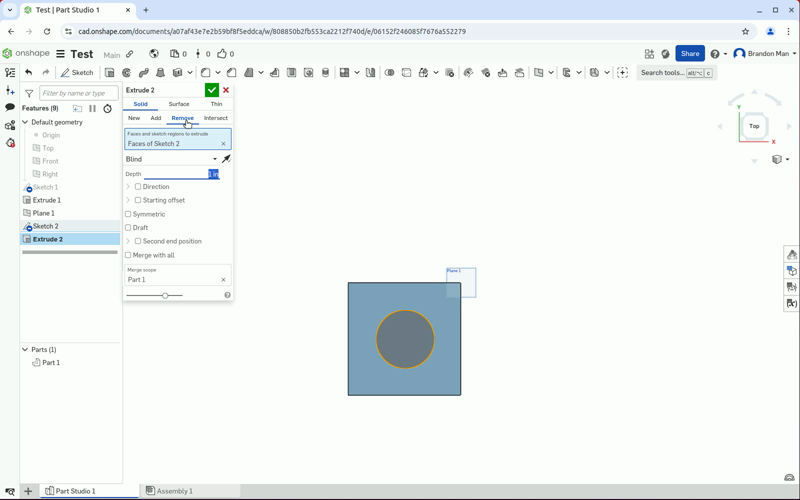
text(23.108)
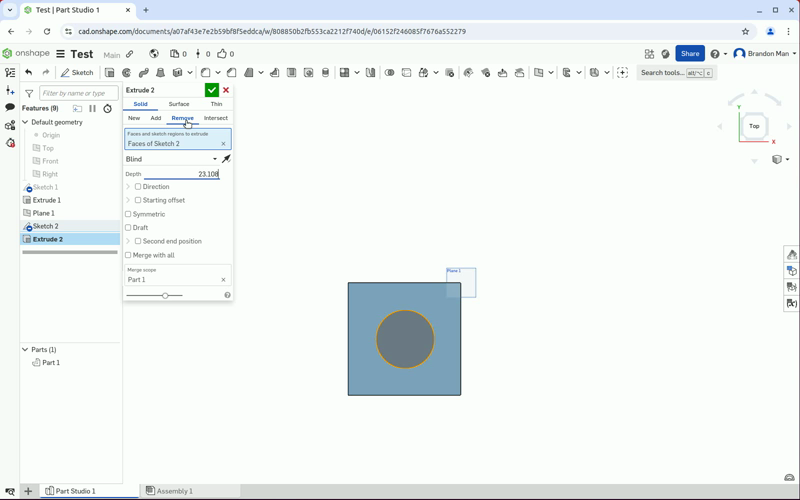
key(tab, 6)
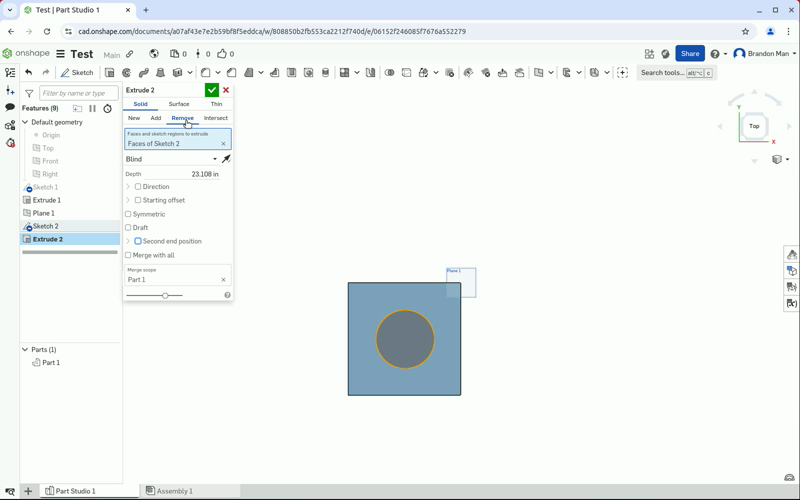
key(space)
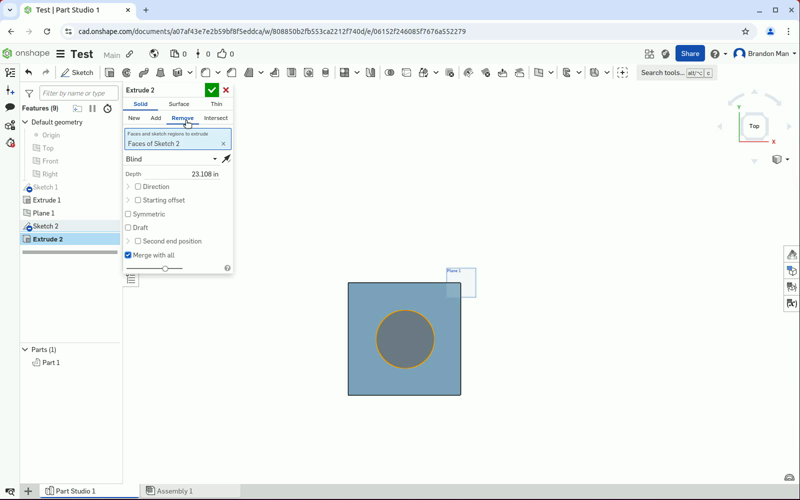
key(enter)
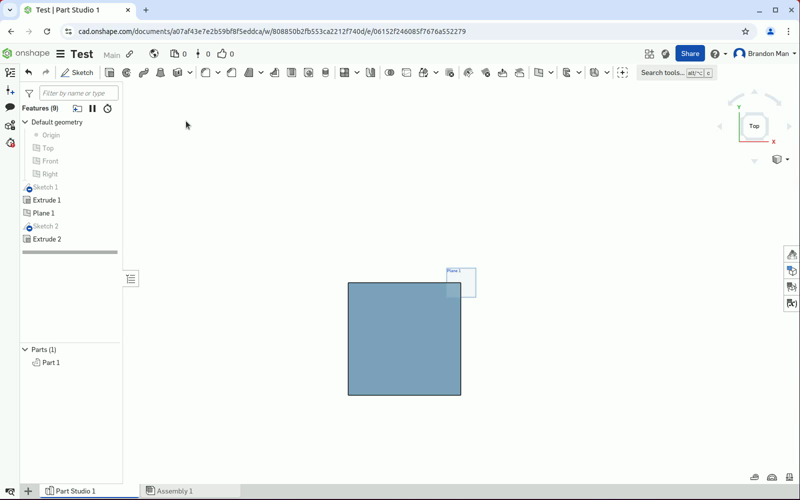
key(shift+h)
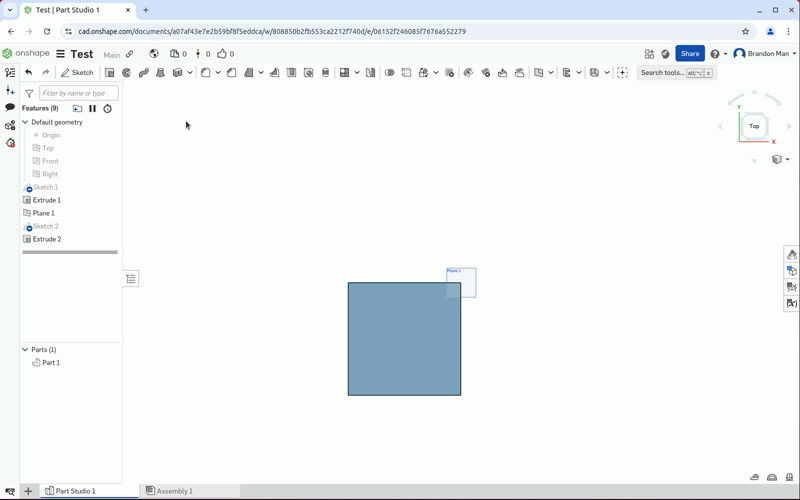
key(shift+h)
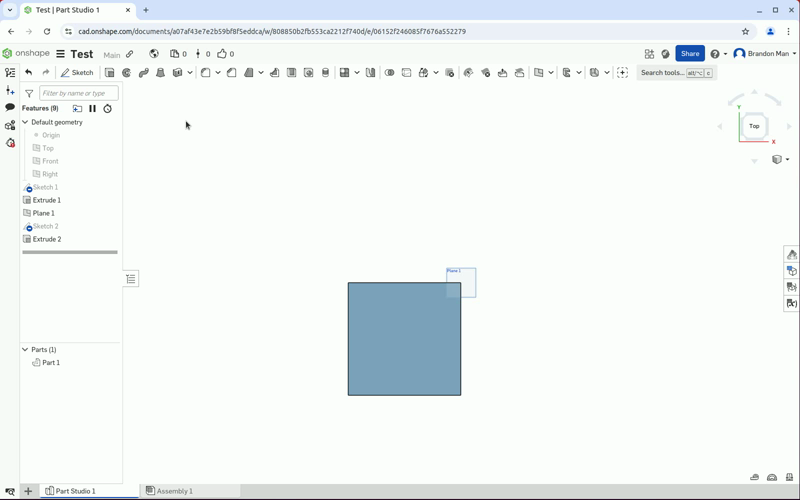
mouse_move(73, 189)
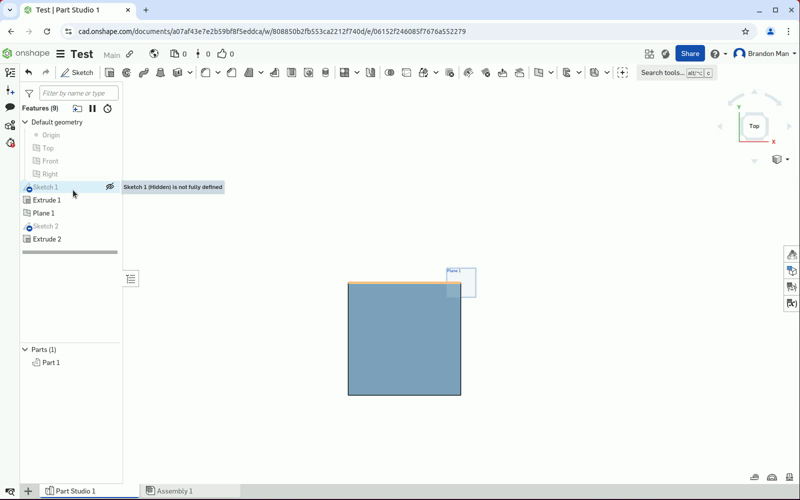
click(73, 189)
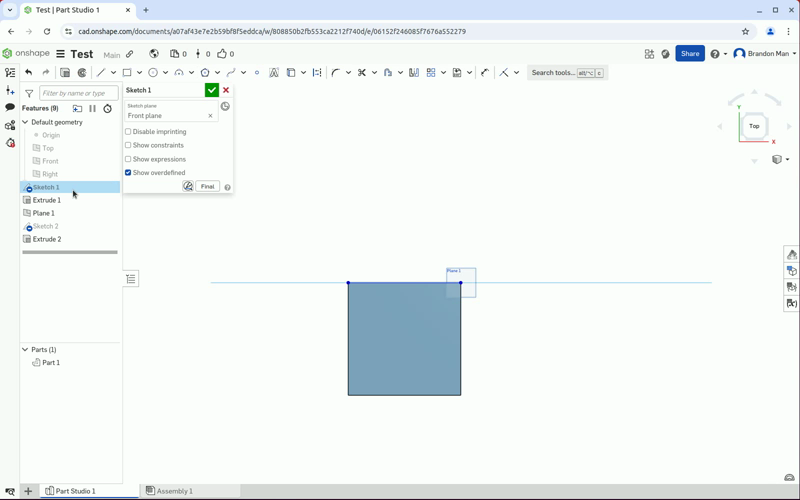
mouse_move(229, 92)
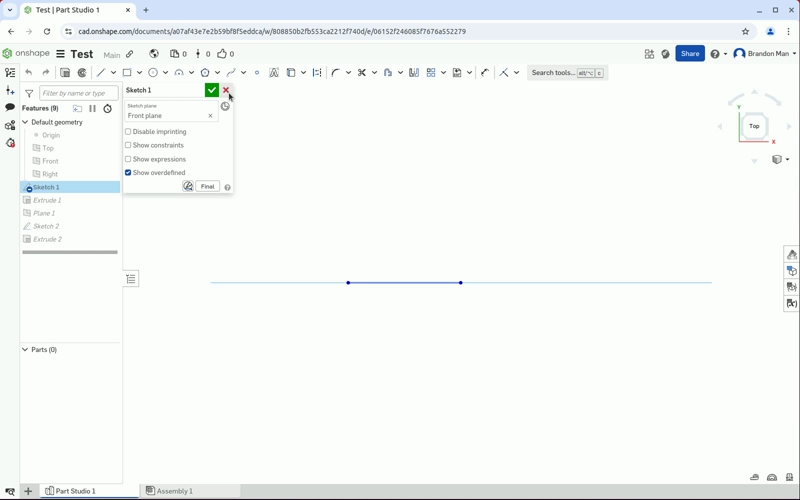
click(229, 92)
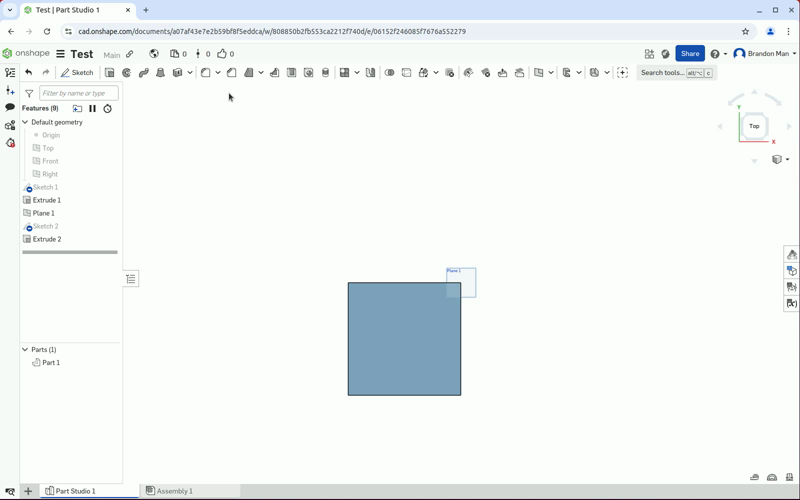
mouse_move(73, 352)
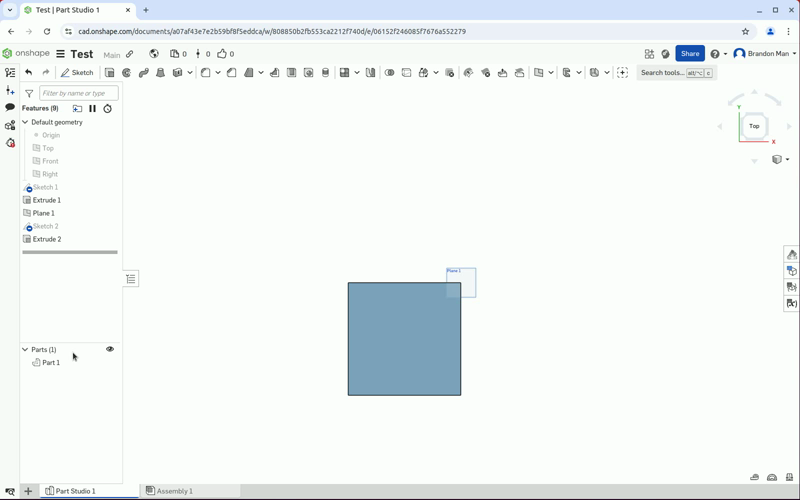
key(y)
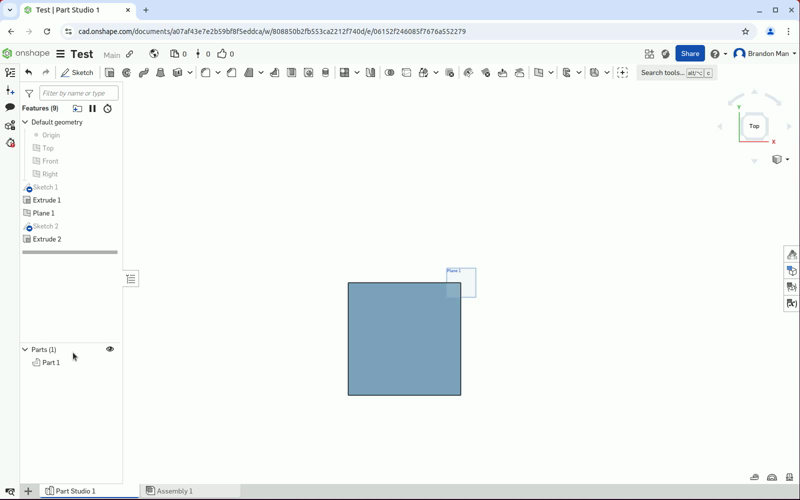
key(shift+p)
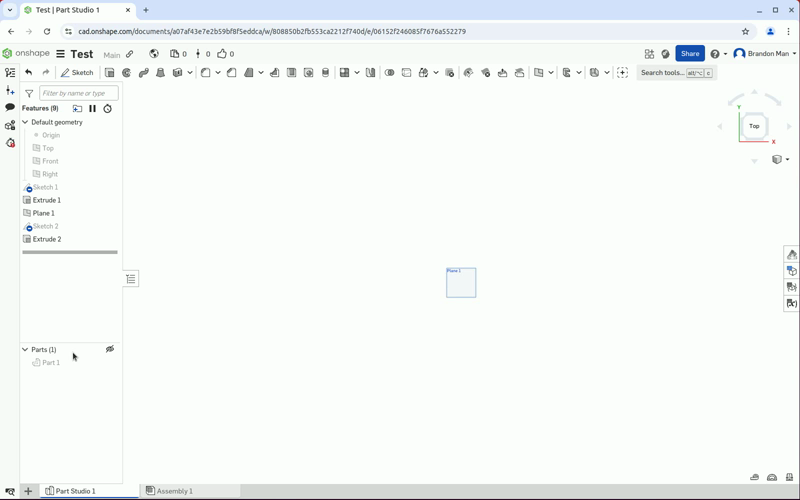
key(space)
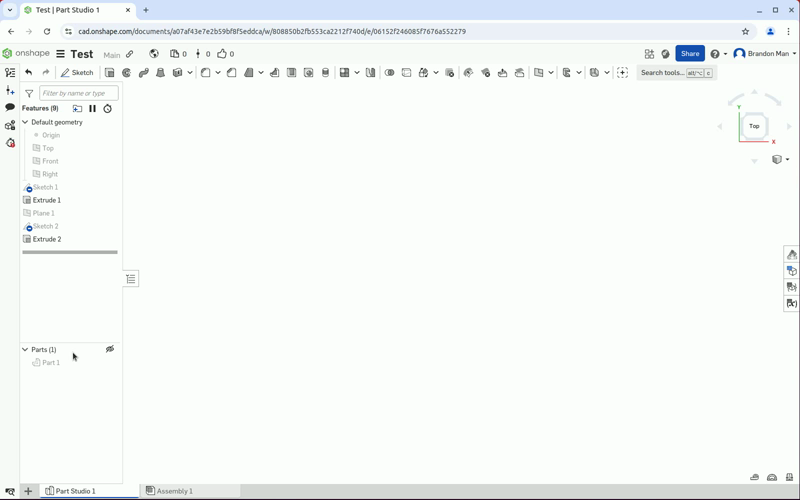
key_down(shift)
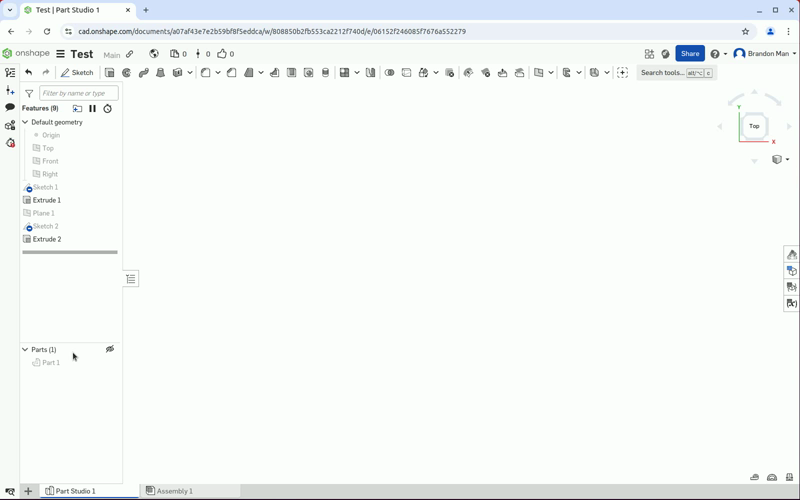
key(up)
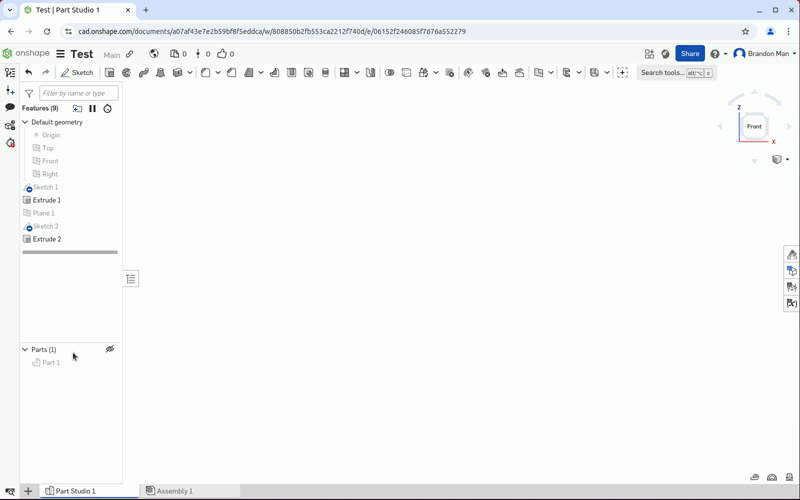
key_up(shift)
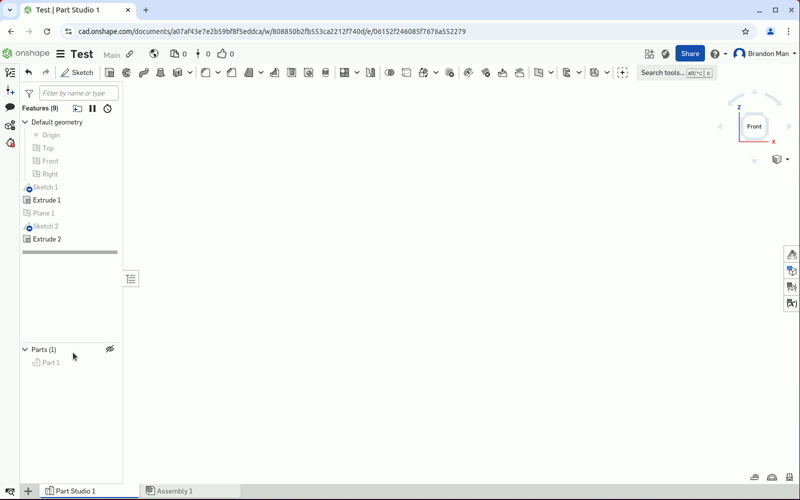
key(space)
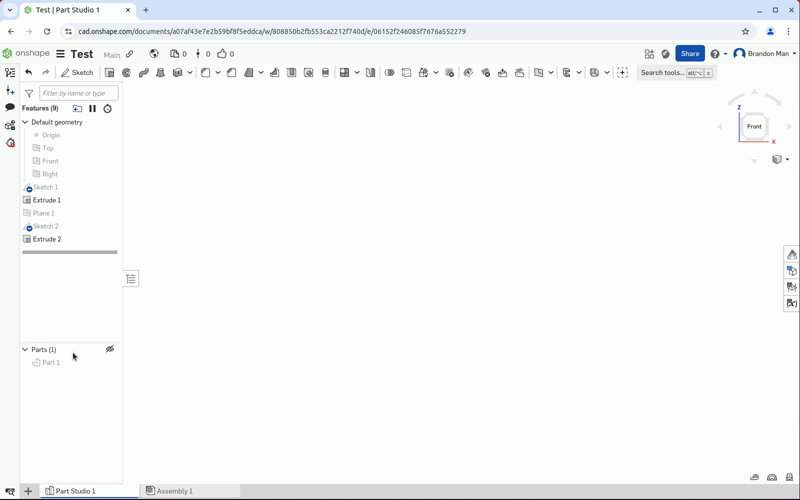
key_down(shift)
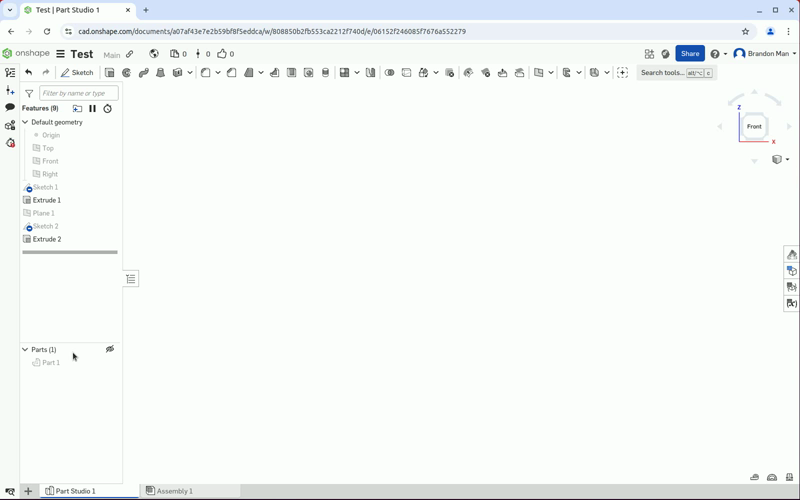
key(left)
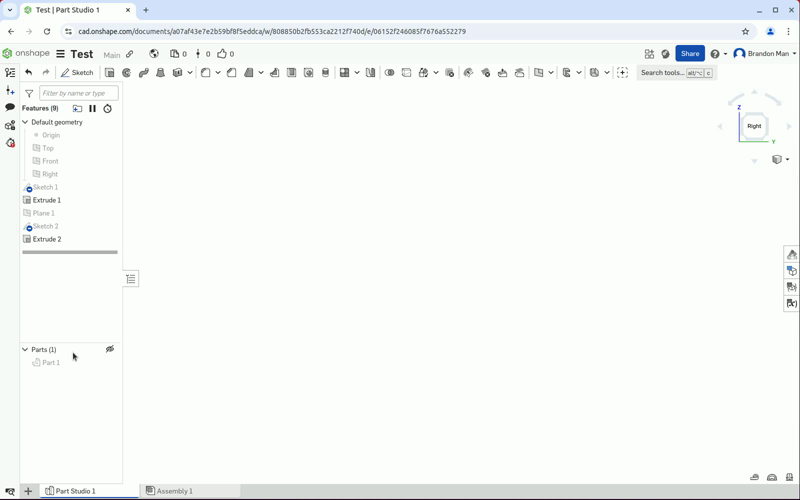
key_up(shift)
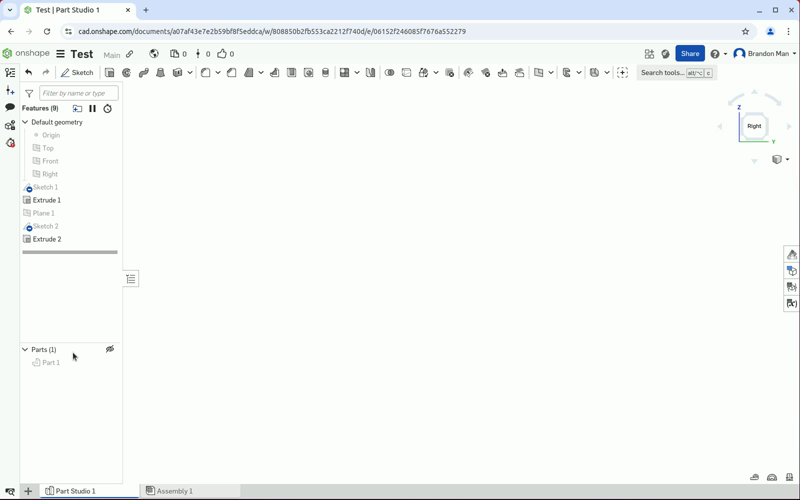
mouse_move(73, 352)
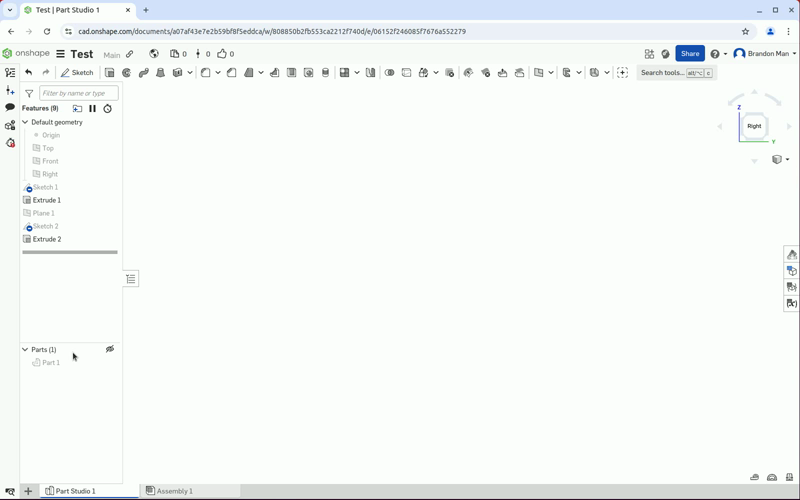
key(shift+y)
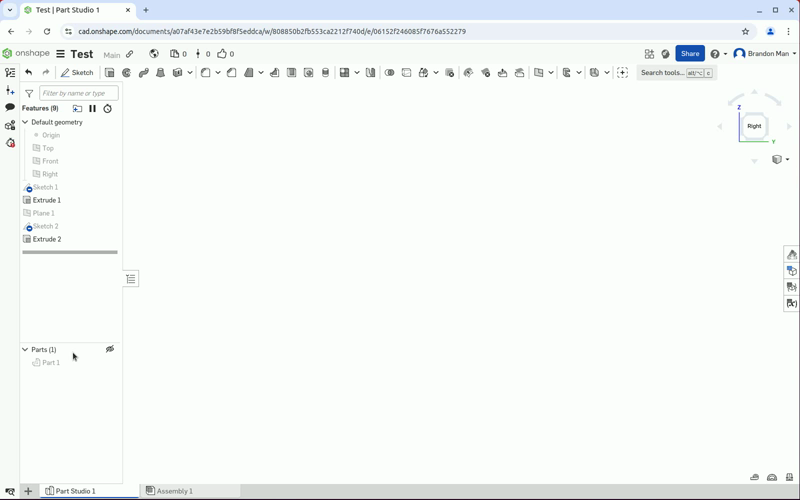
key(shift+s)
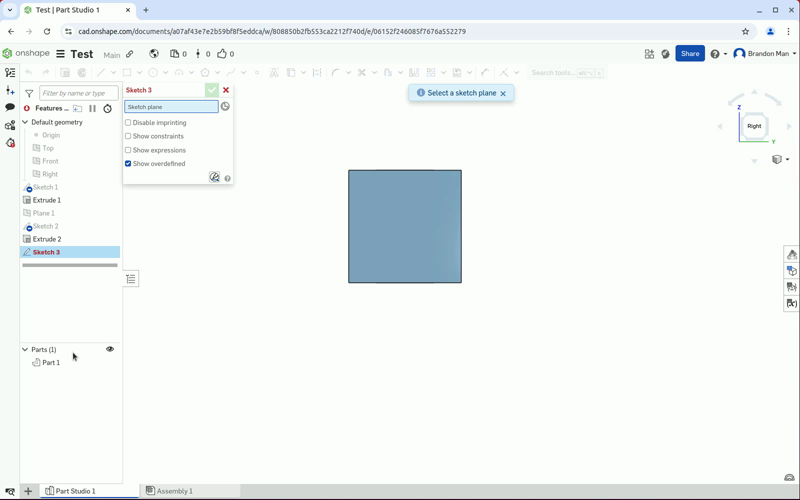
mouse_move(73, 176)
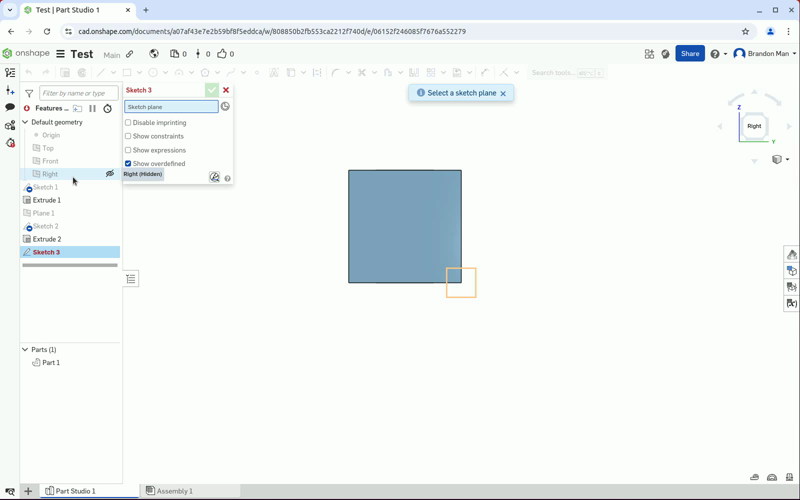
click(73, 176)
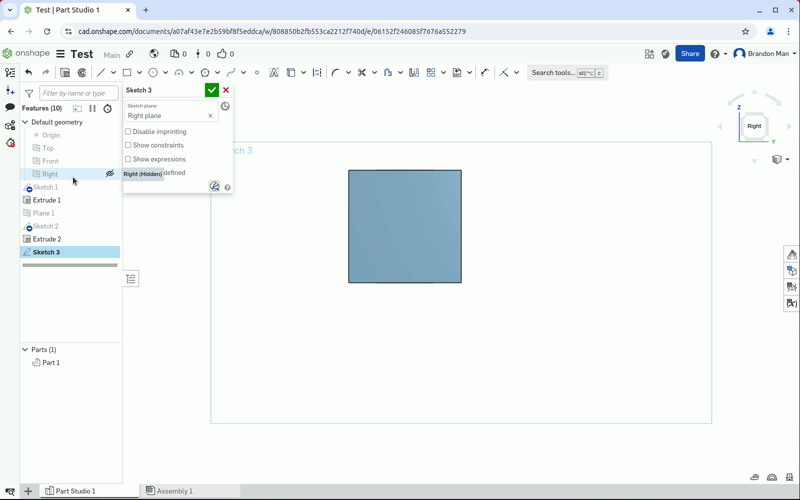
mouse_move(73, 352)
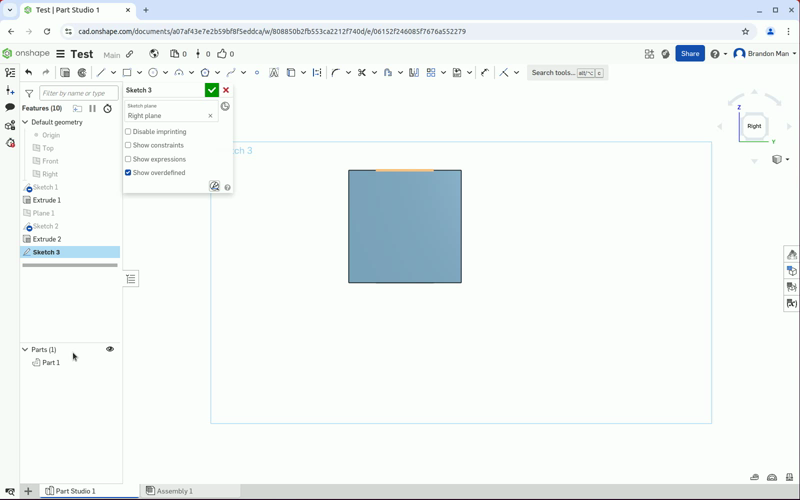
key(y)
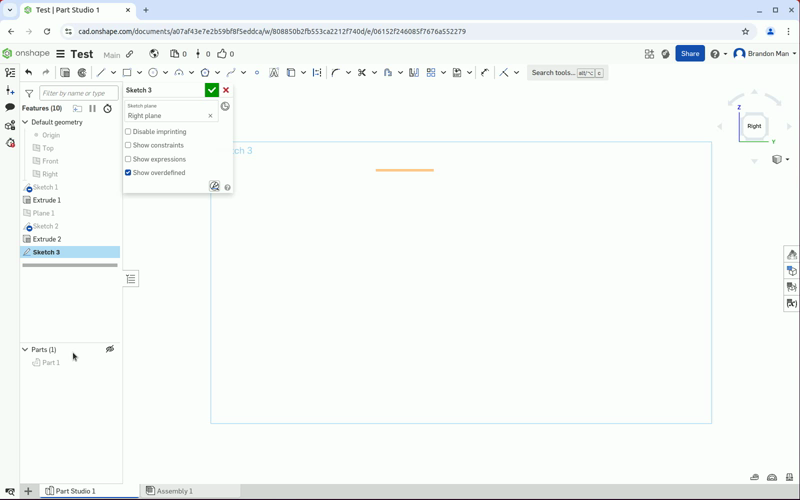
key(l)
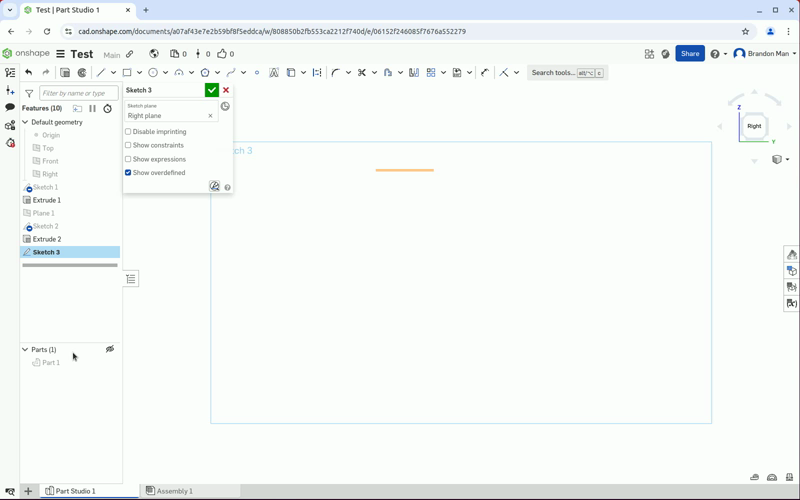
key_down(shift)
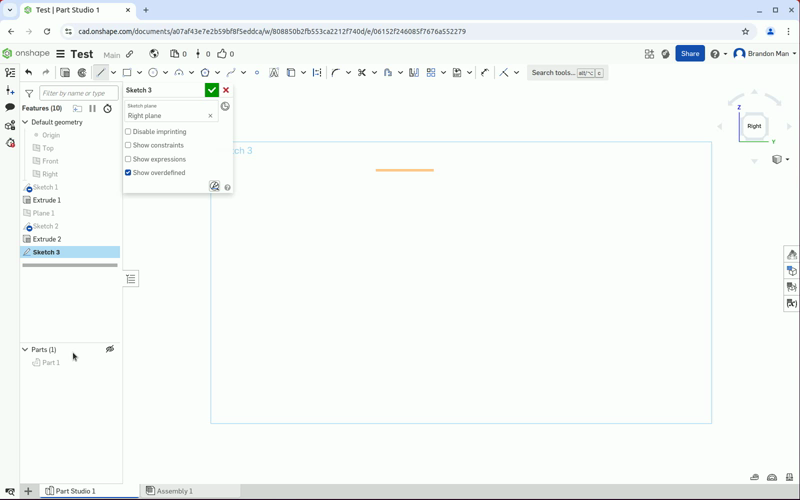
mouse_move(348, 282)
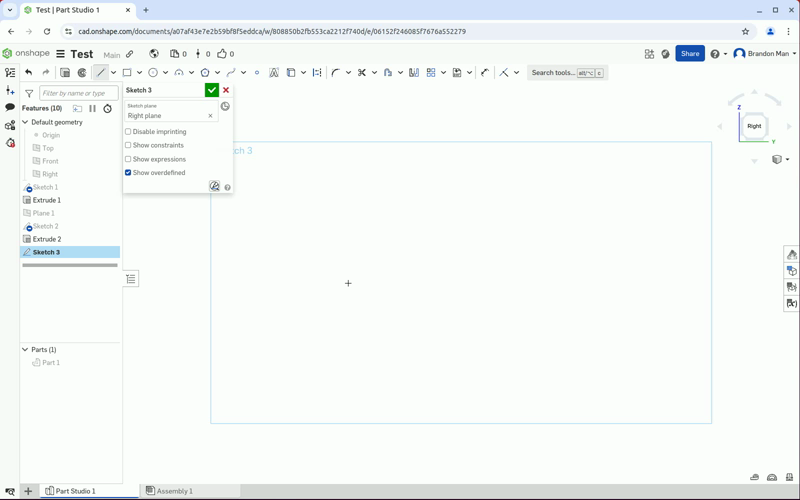
click(348, 282)
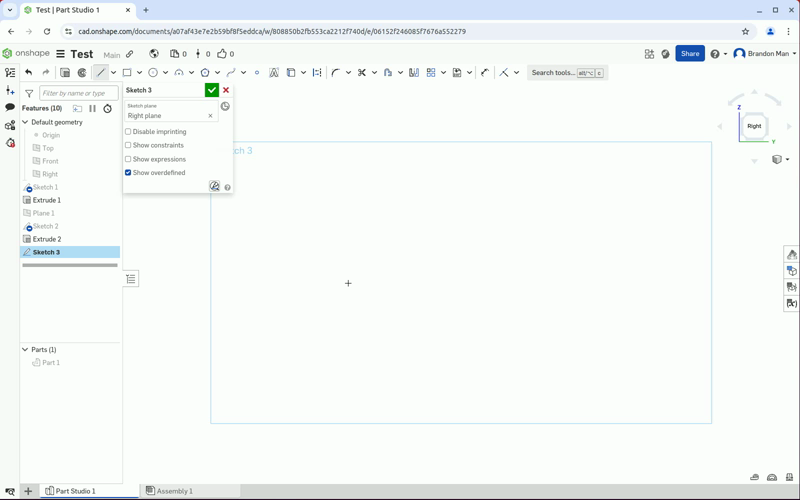
key_up(shift)
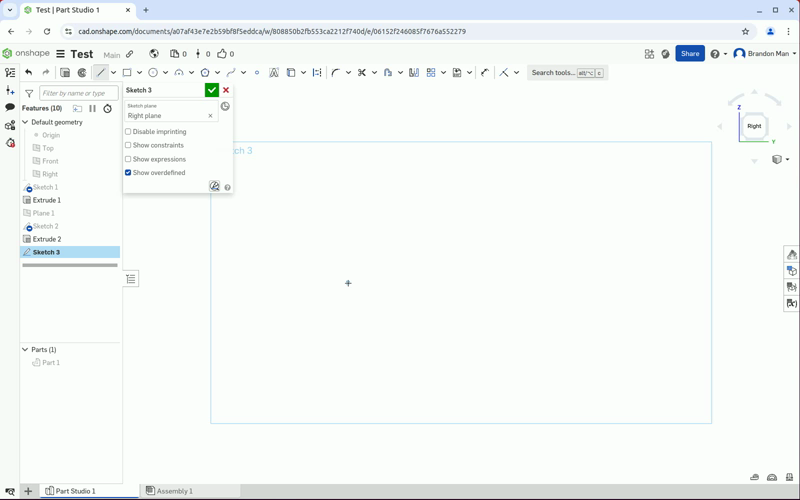
key_down(shift)
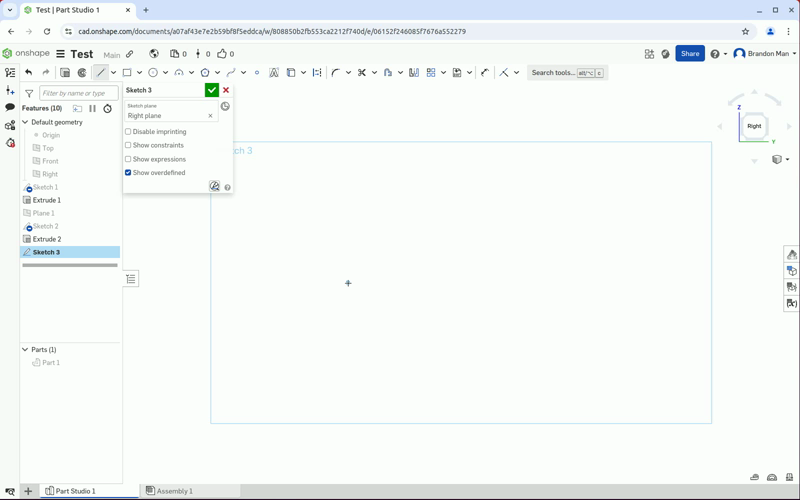
mouse_move(378, 282)
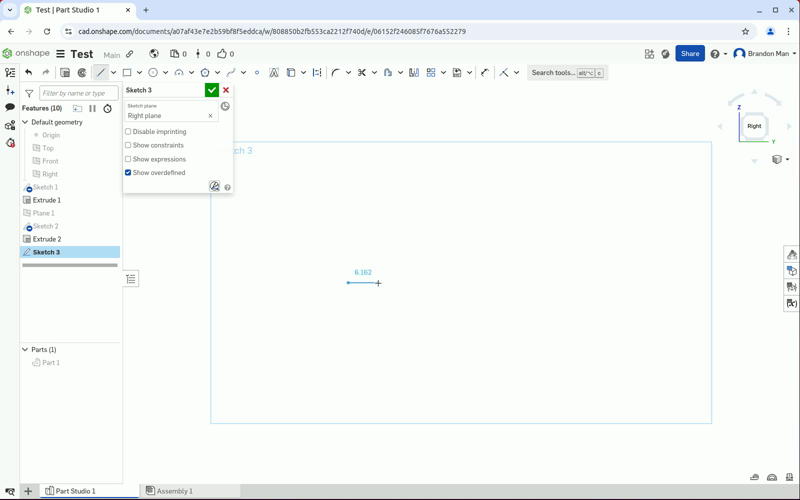
mouse_move(404, 282)
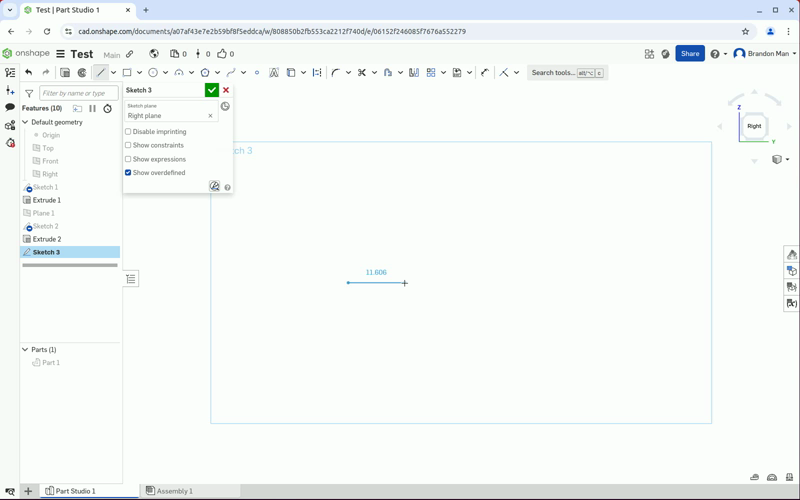
click(404, 282)
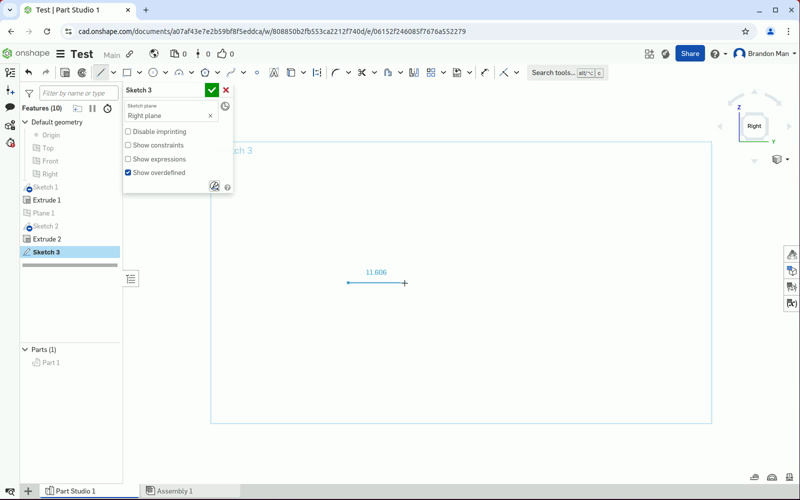
key_up(shift)
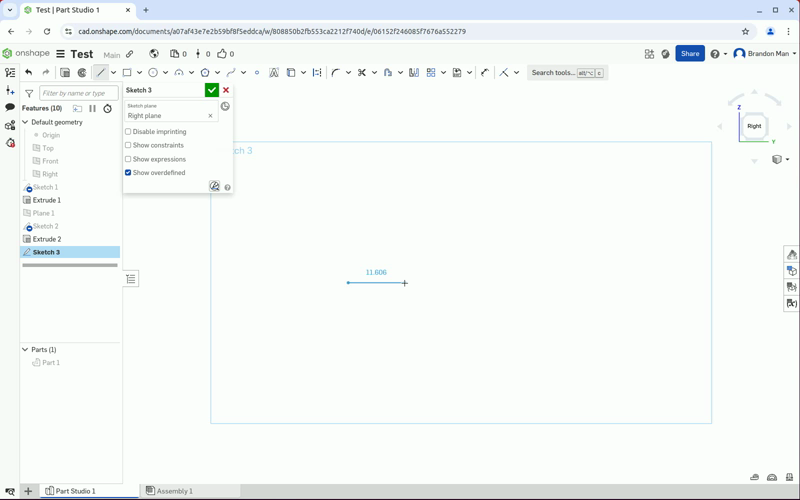
key_down(shift)
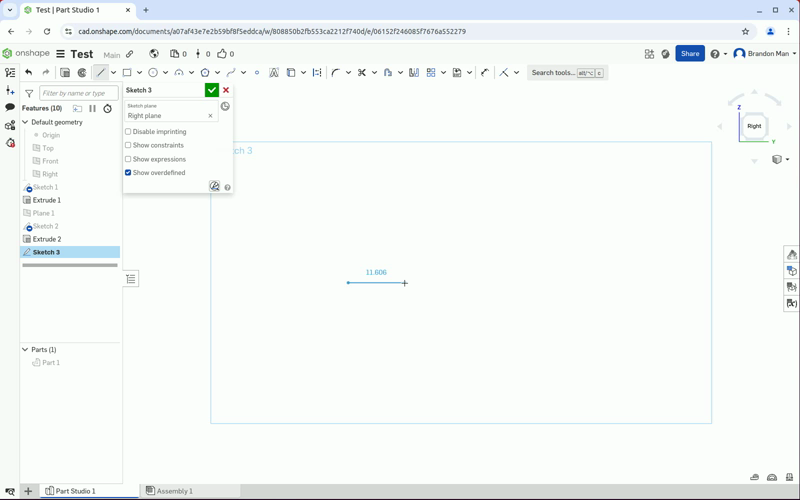
mouse_move(434, 282)
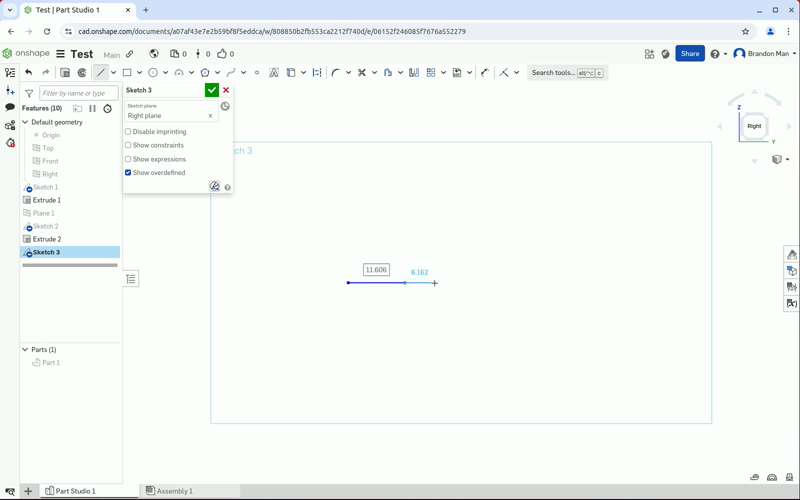
mouse_move(404, 226)
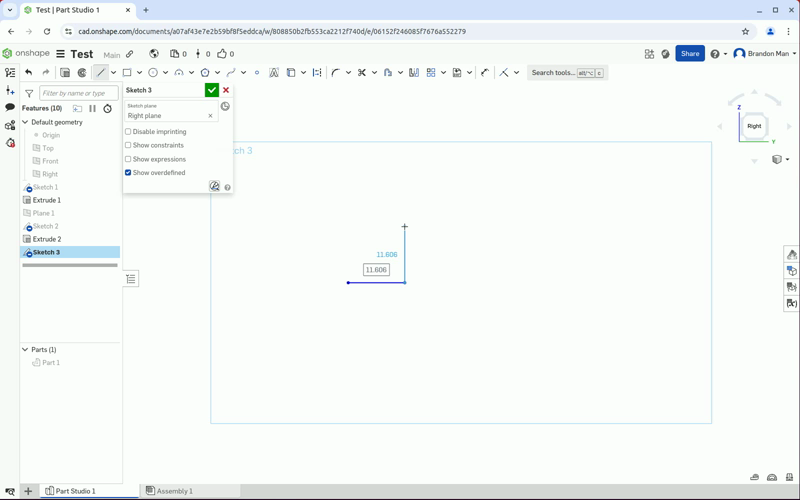
click(404, 226)
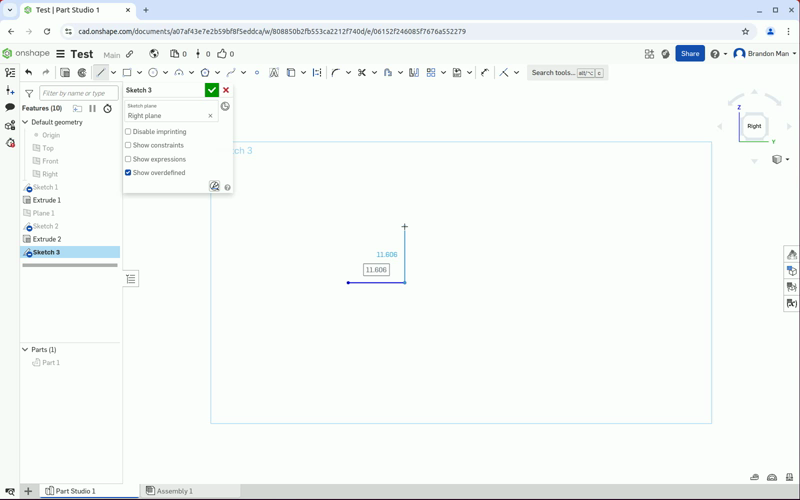
key_up(shift)
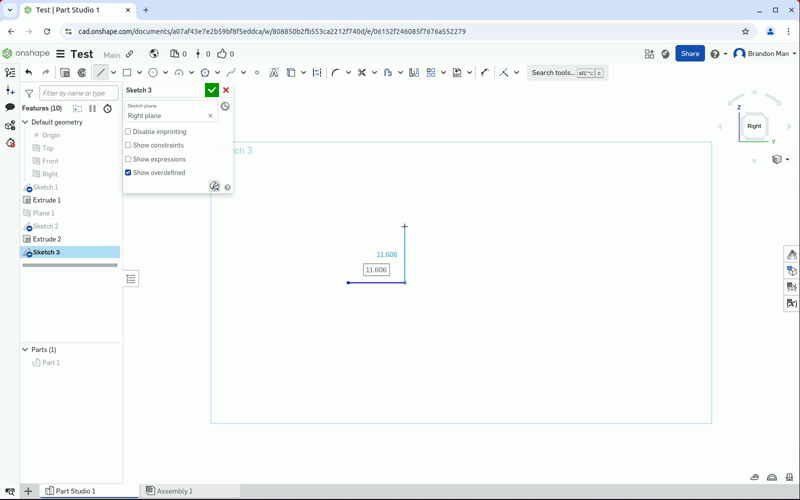
key_down(shift)
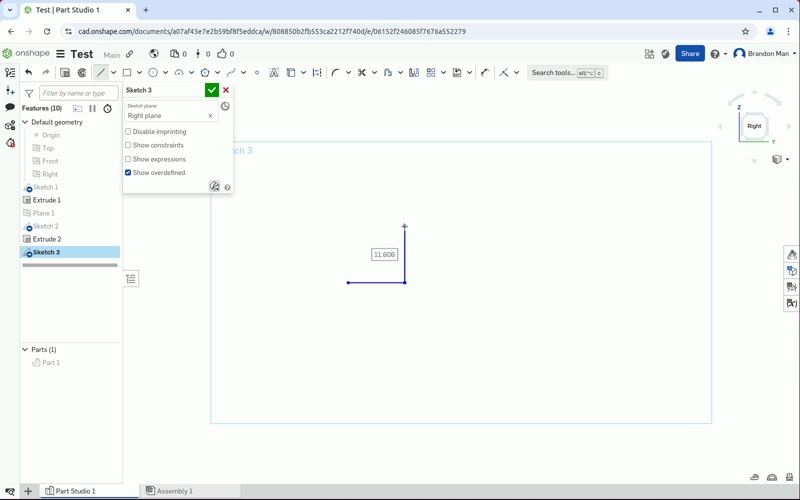
mouse_move(434, 226)
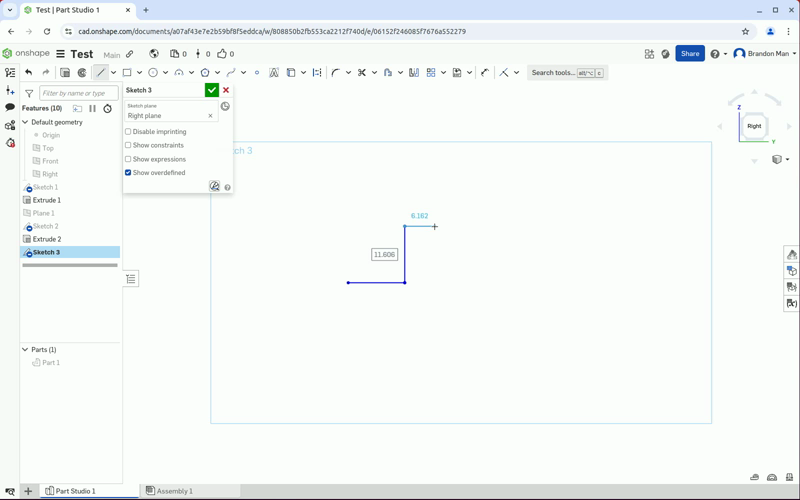
mouse_move(348, 226)
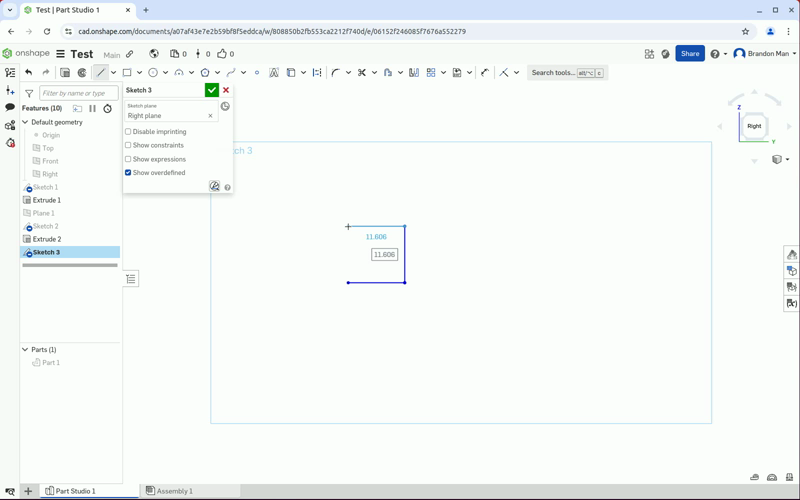
click(348, 226)
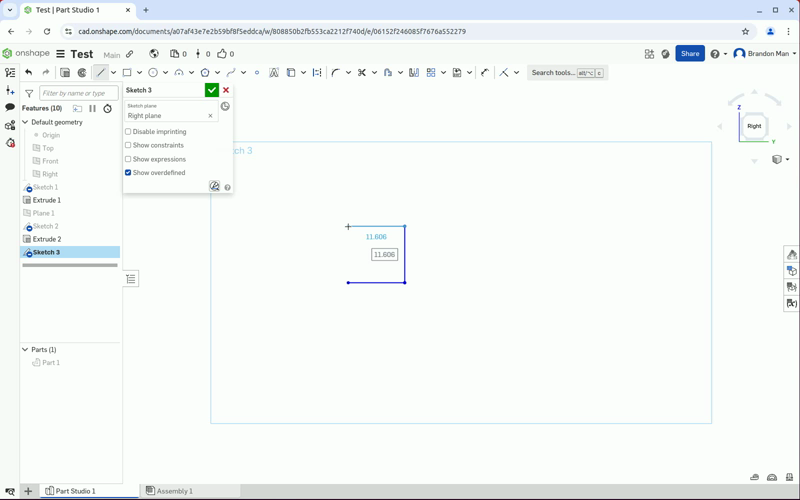
key_up(shift)
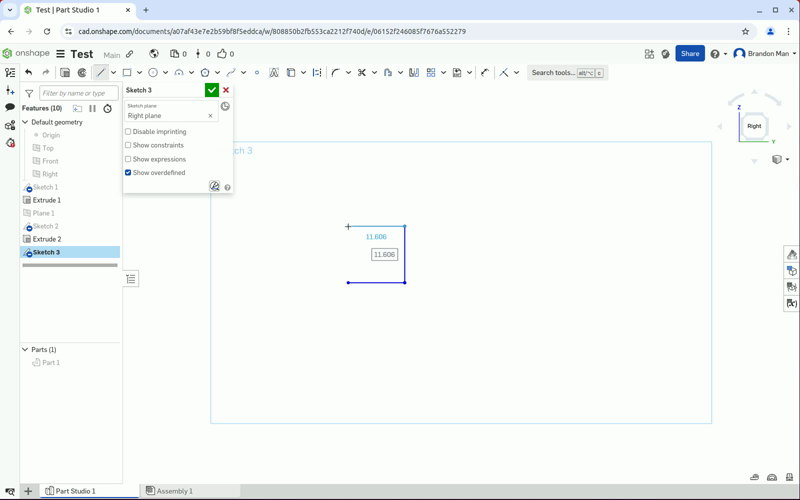
mouse_move(378, 226)
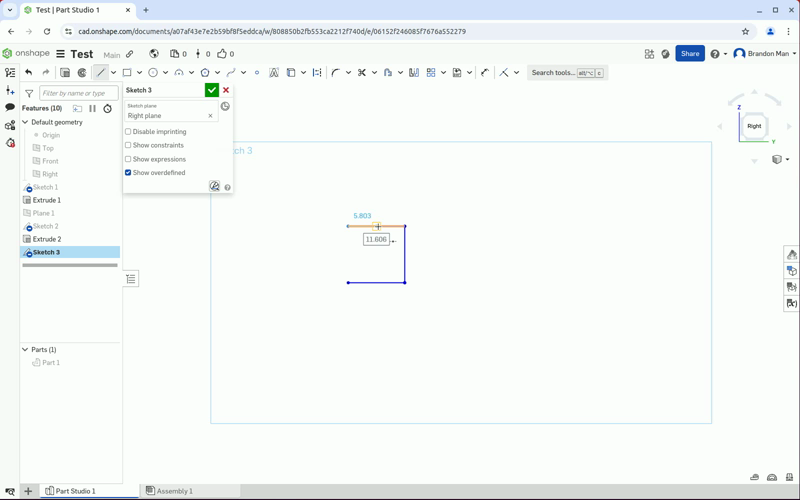
key_down(shift)
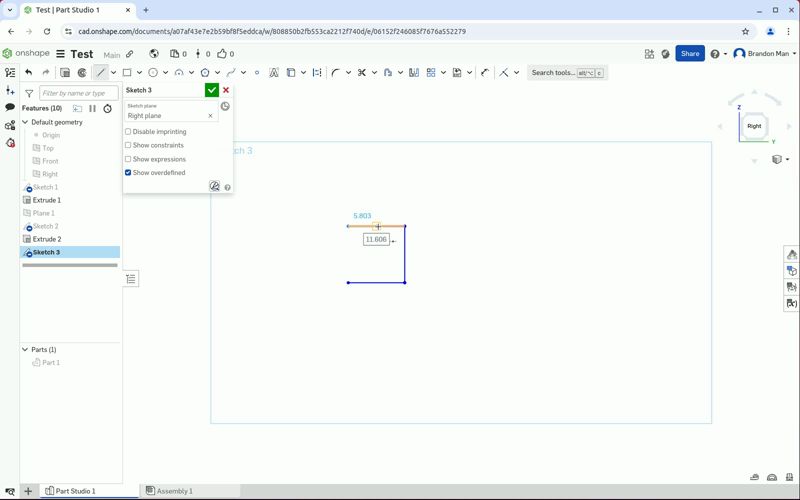
mouse_move(348, 282)
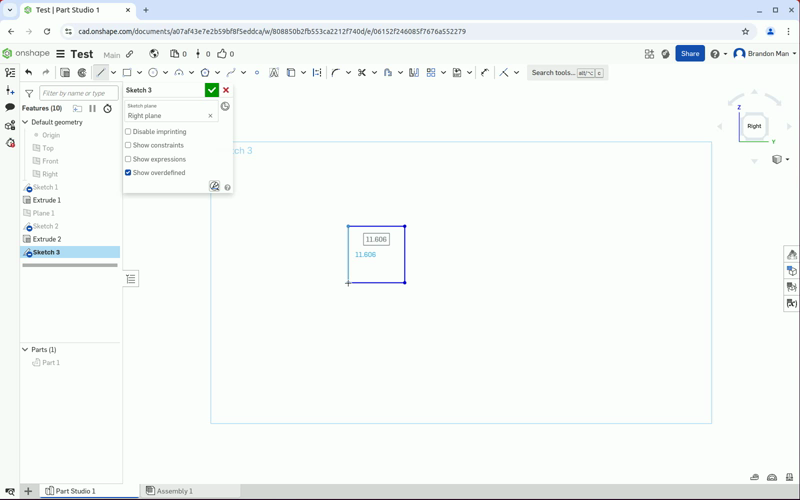
key_up(shift)
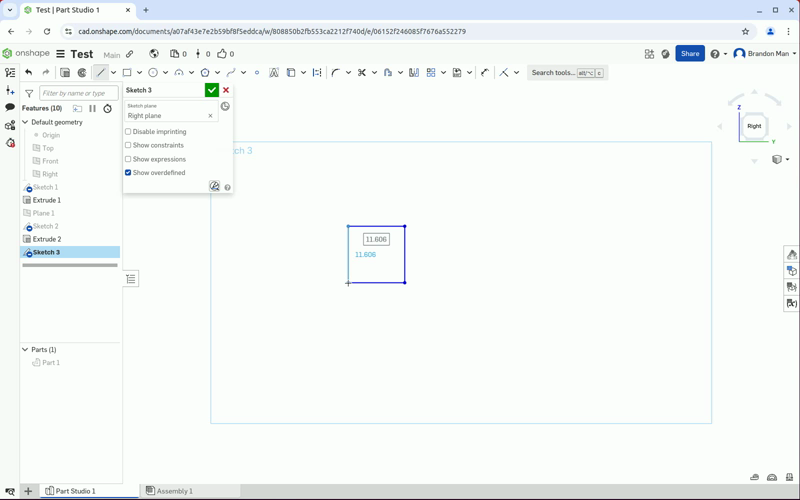
click(348, 282)
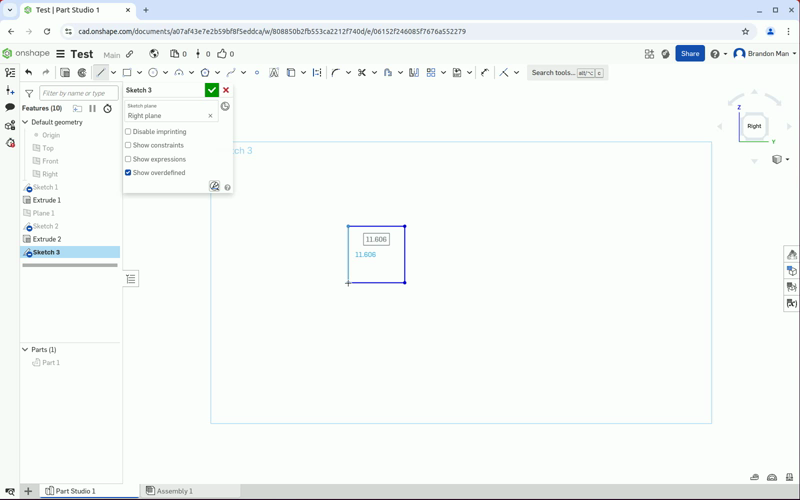
key(esc)
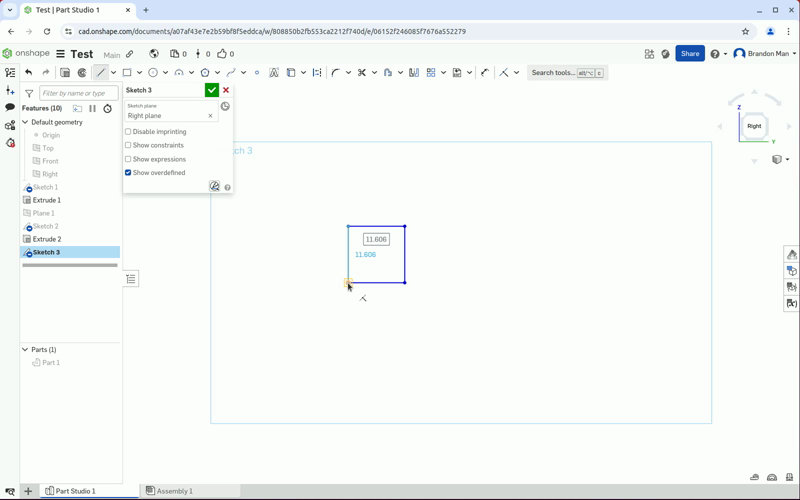
mouse_move(402, 276)
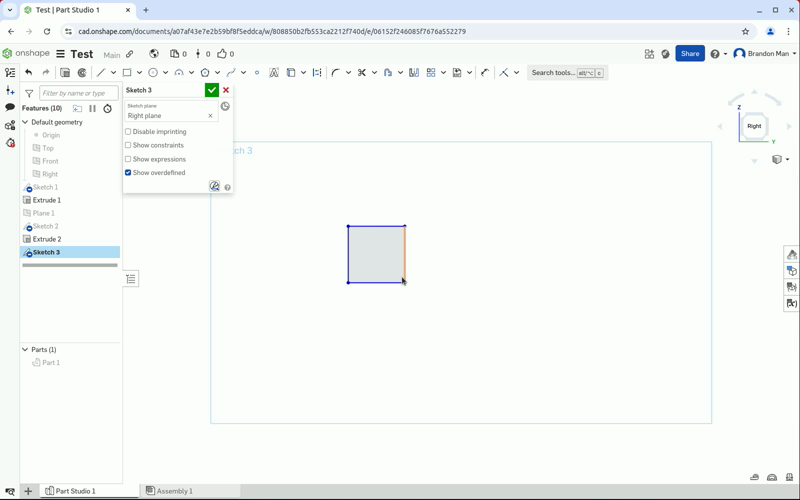
click(402, 276)
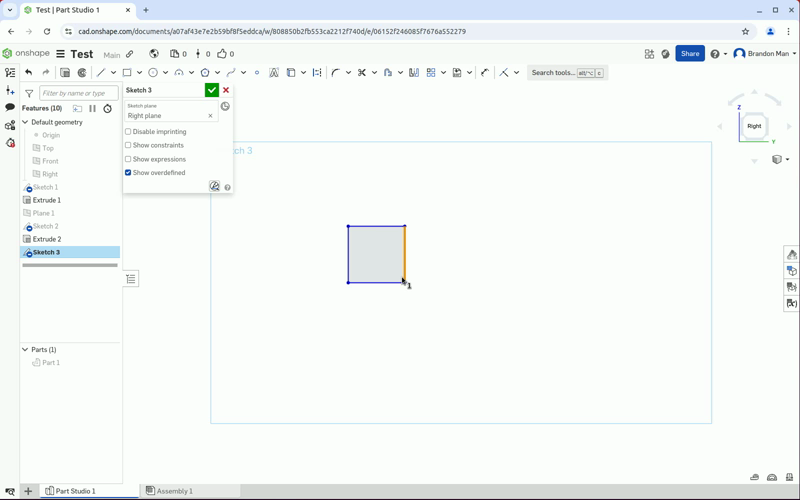
mouse_move(73, 352)
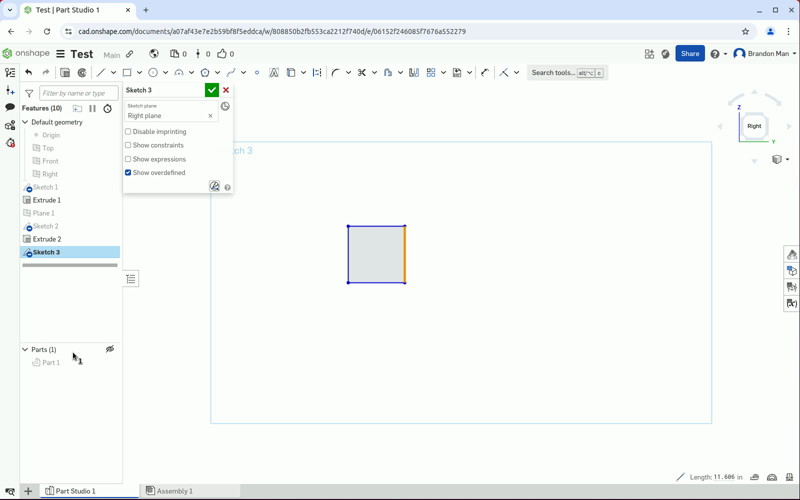
key(shift+y)
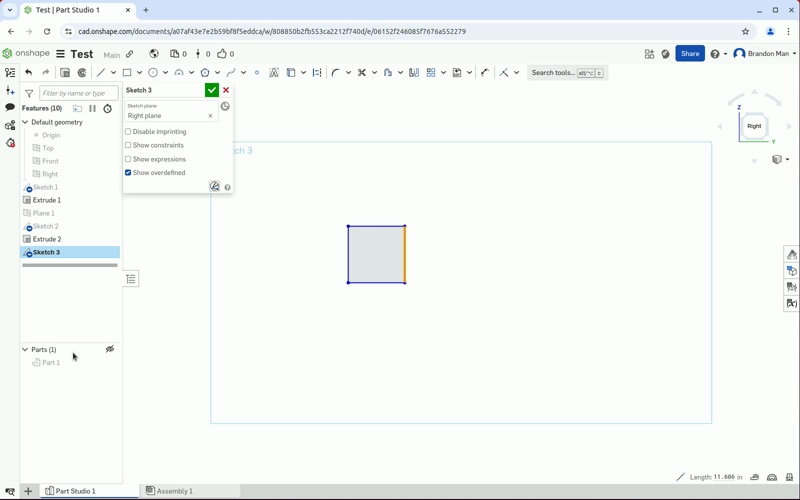
key(shift+e)
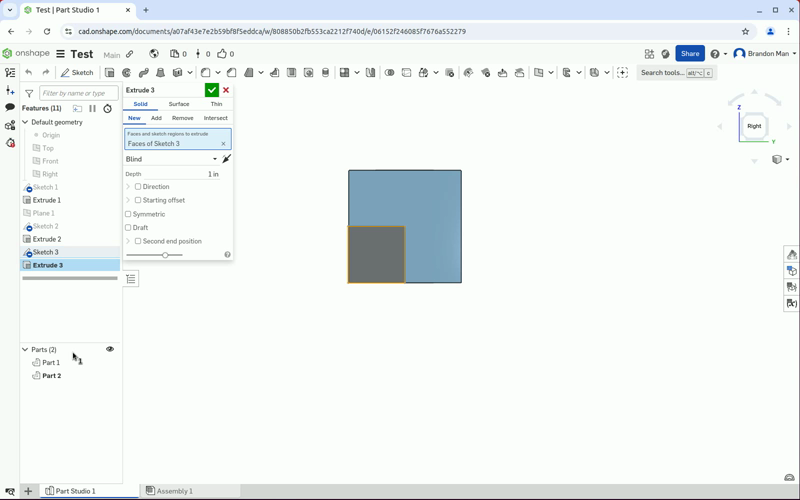
mouse_move(143, 106)
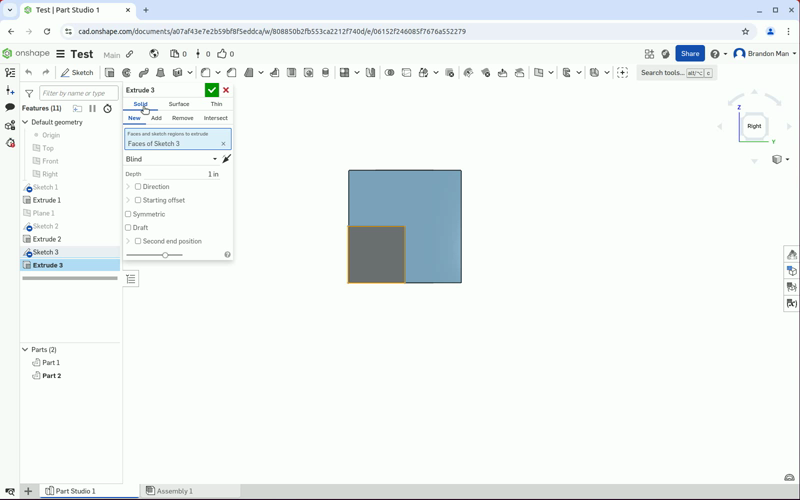
click(143, 106)
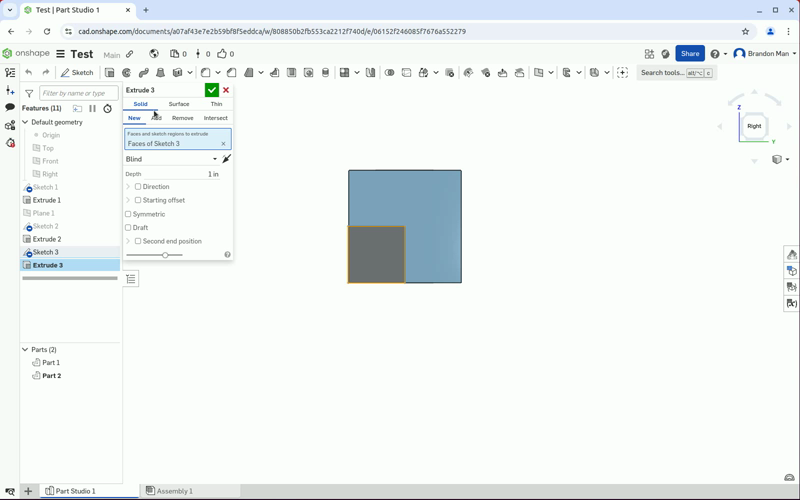
mouse_move(186, 120)
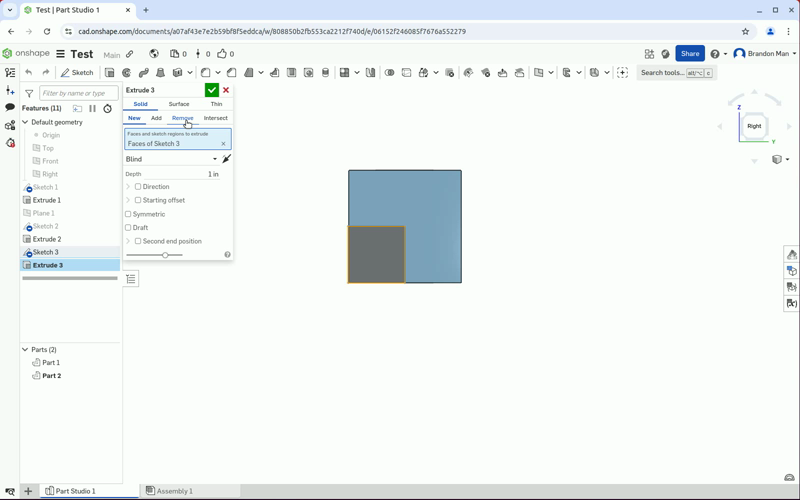
click(186, 120)
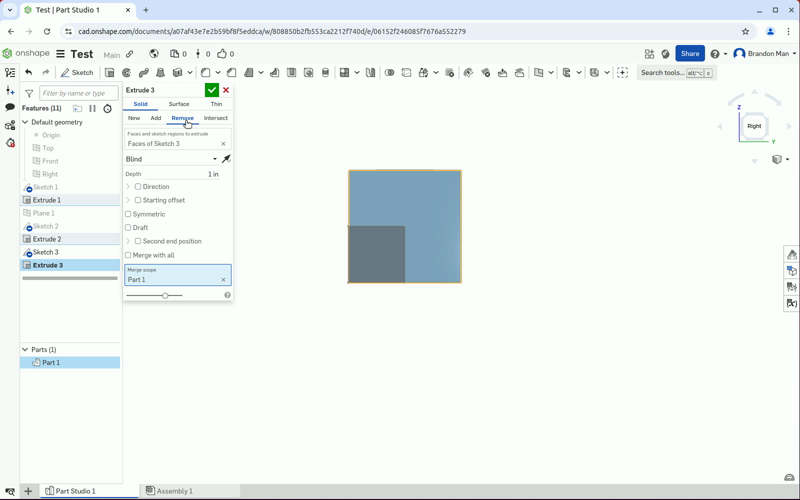
key(tab, 4)
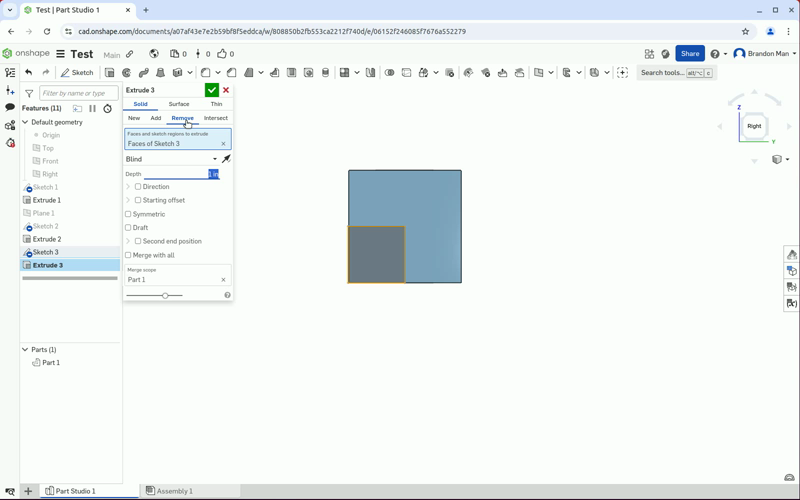
text(11.554)
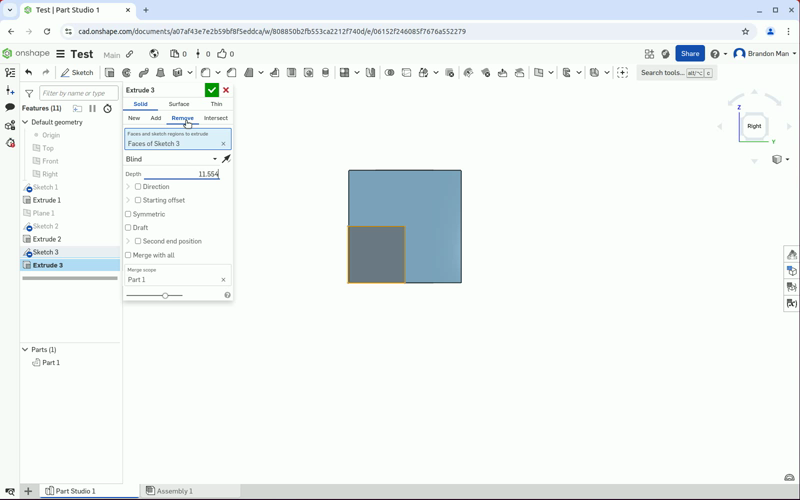
key(tab, 6)
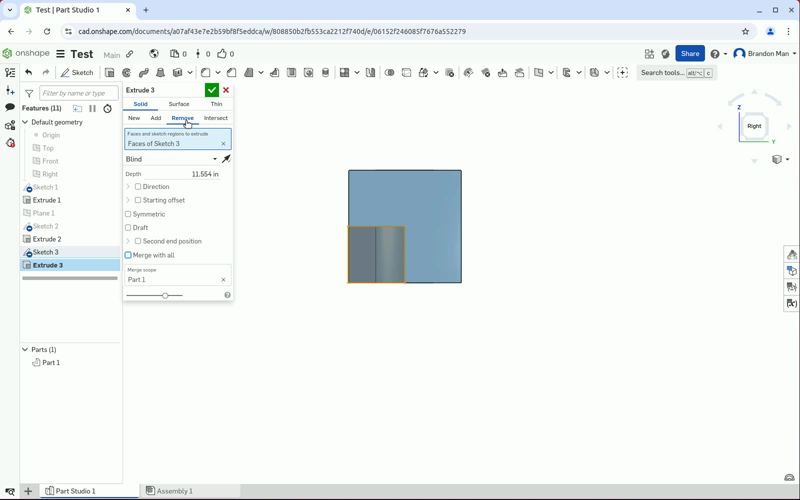
key(space)
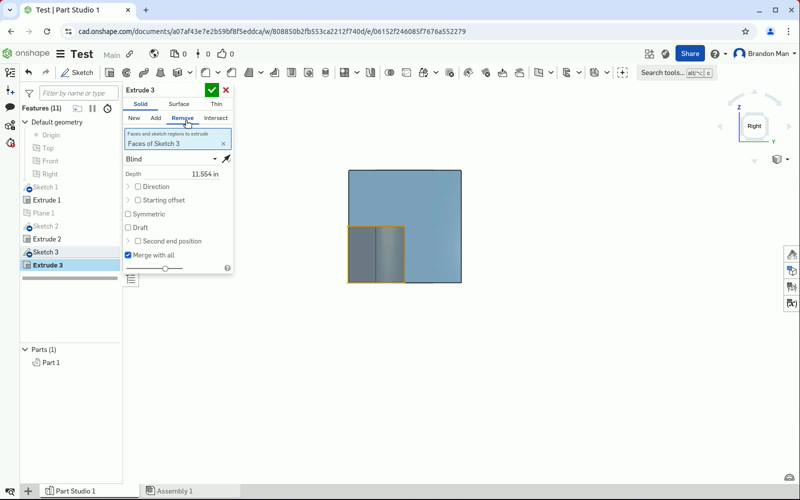
key(enter)
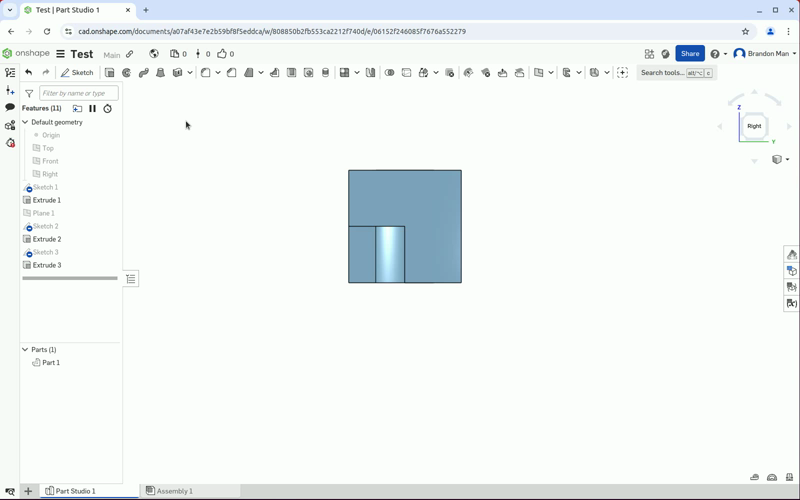
key(shift+h)
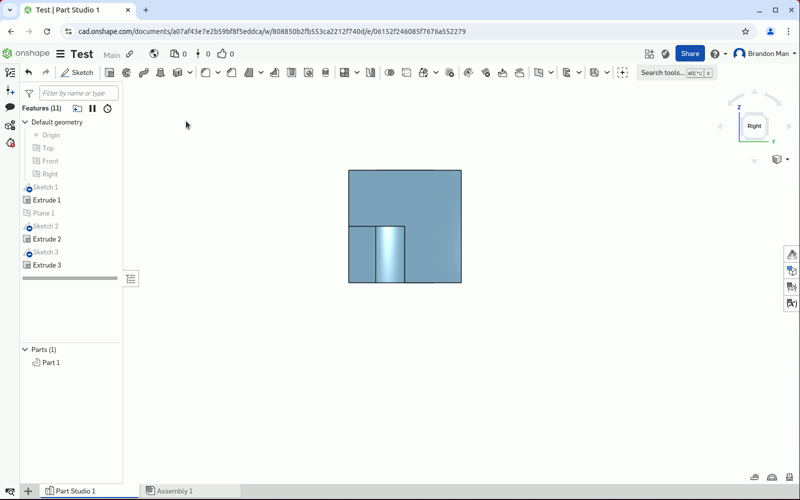
key(shift+h)
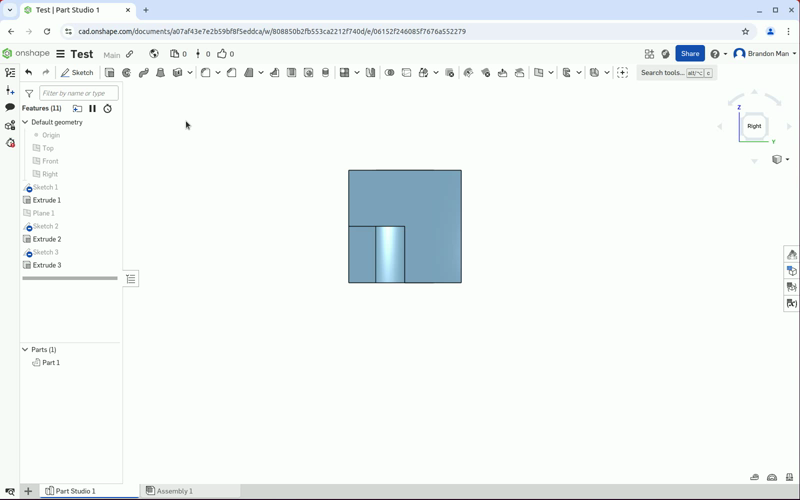
mouse_move(73, 189)
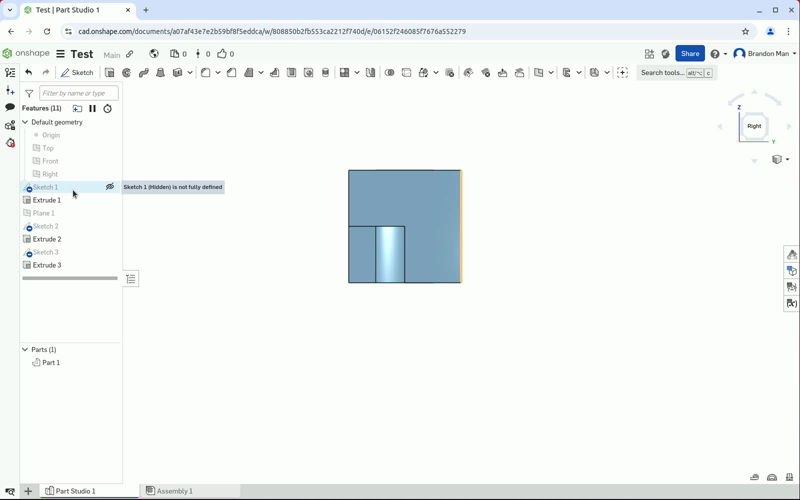
click(73, 189)
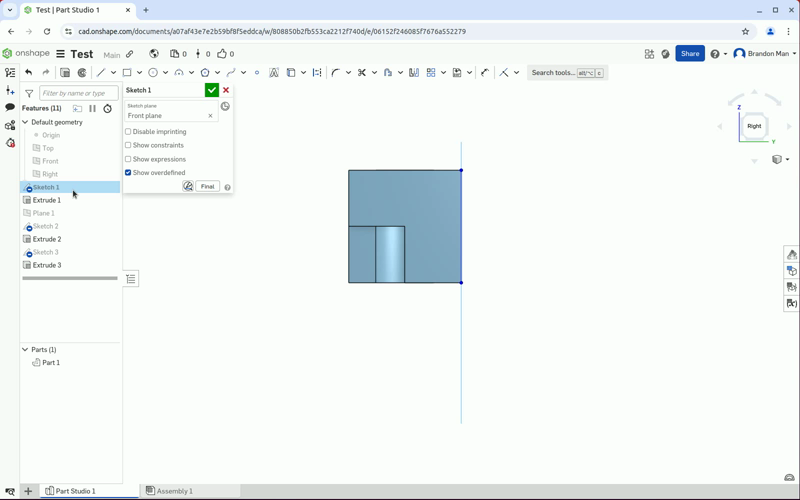
mouse_move(229, 92)
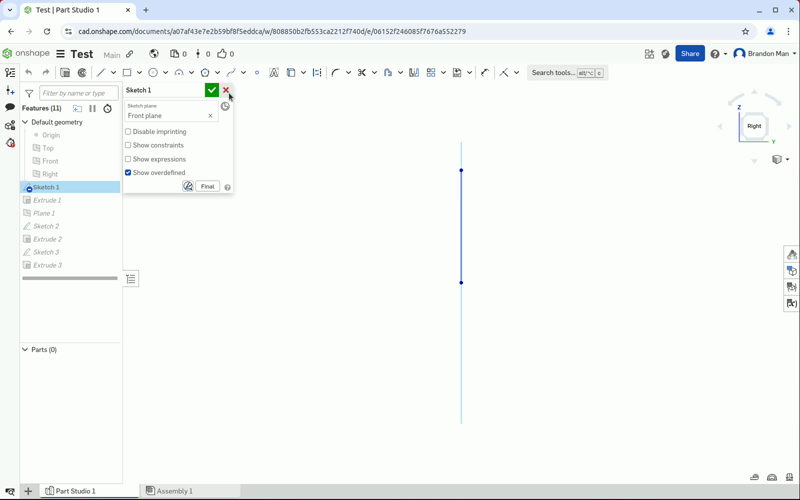
click(229, 92)
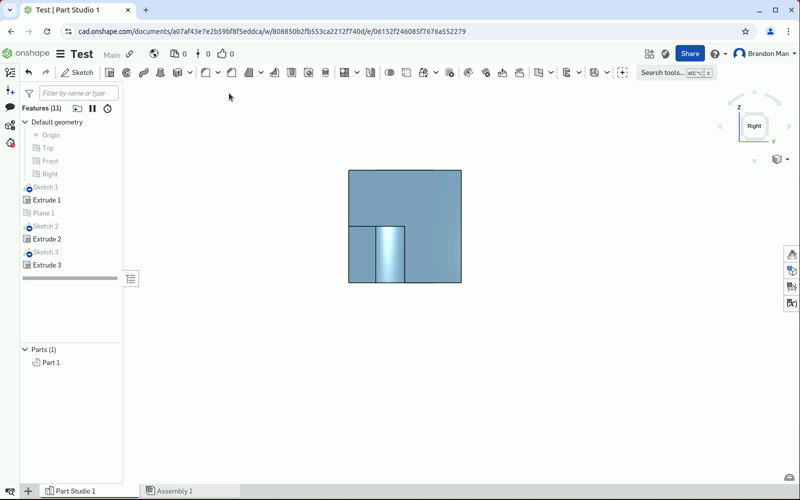
mouse_move(73, 352)
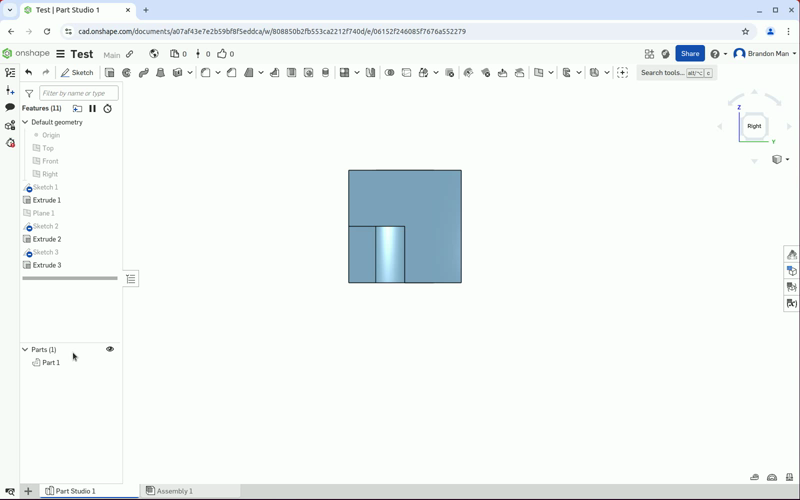
key(y)
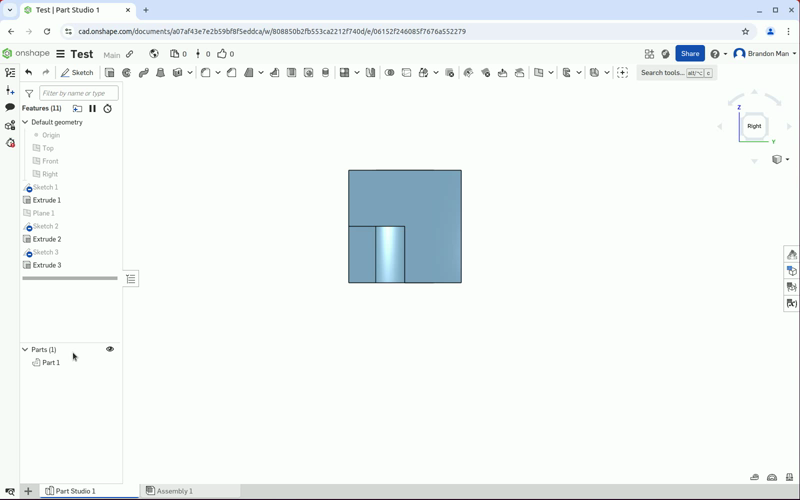
key(shift+p)
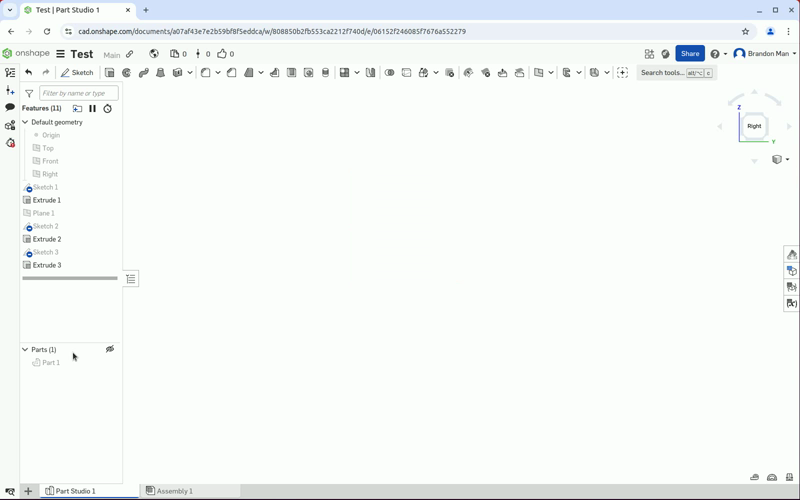
key(space)
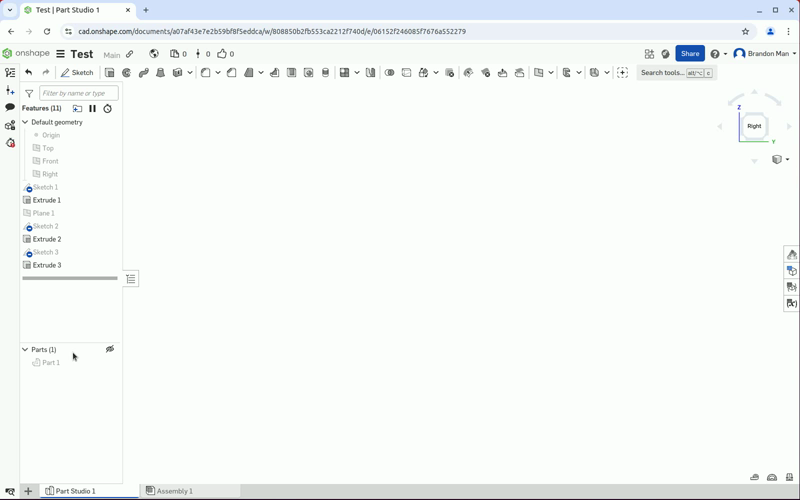
key_down(shift)
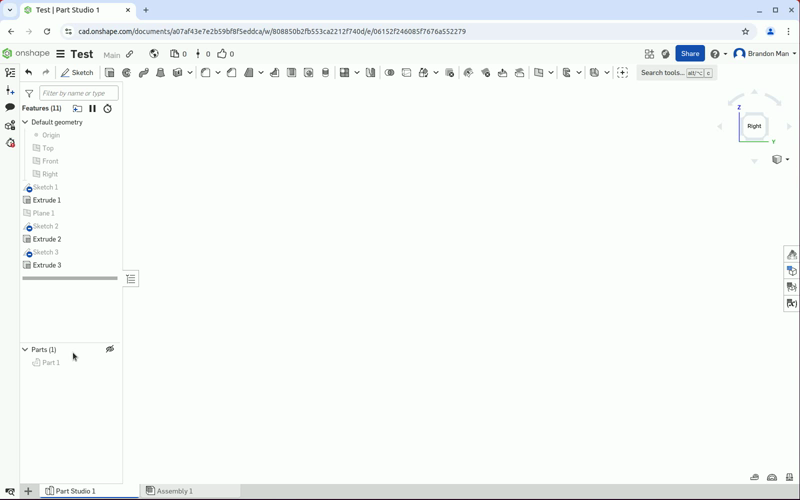
key(right)
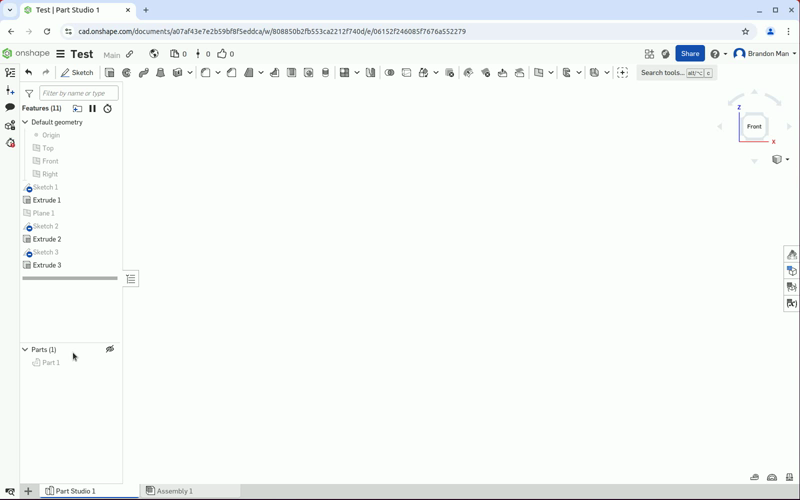
key_up(shift)
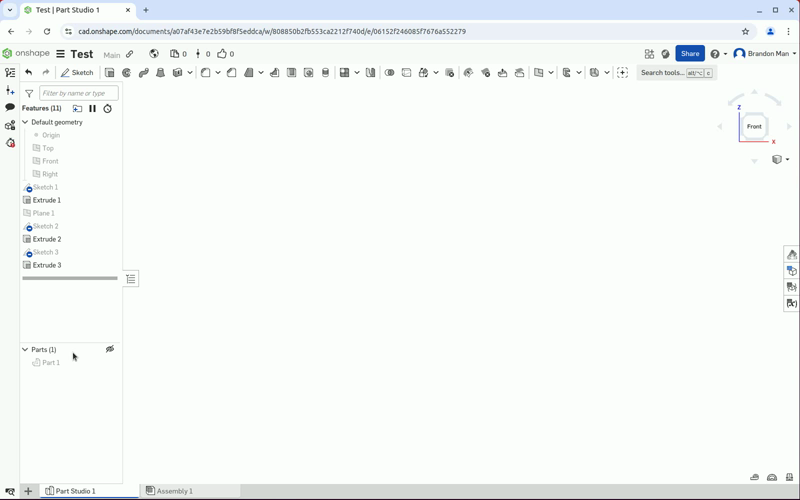
key(space)
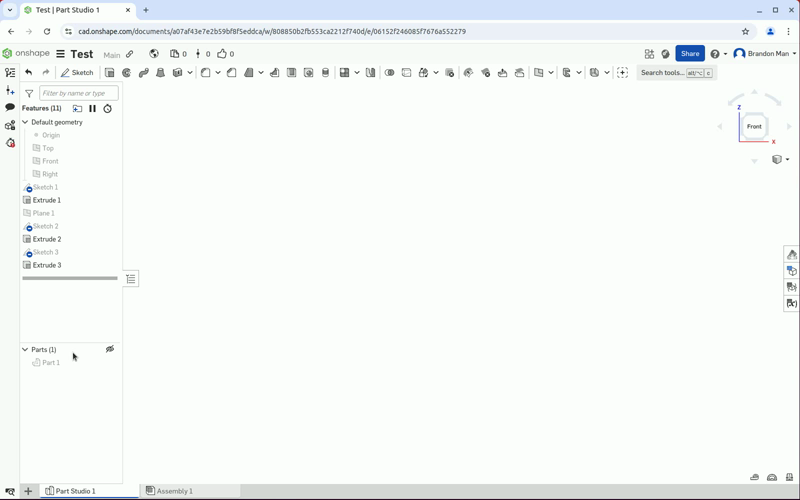
key_down(shift)
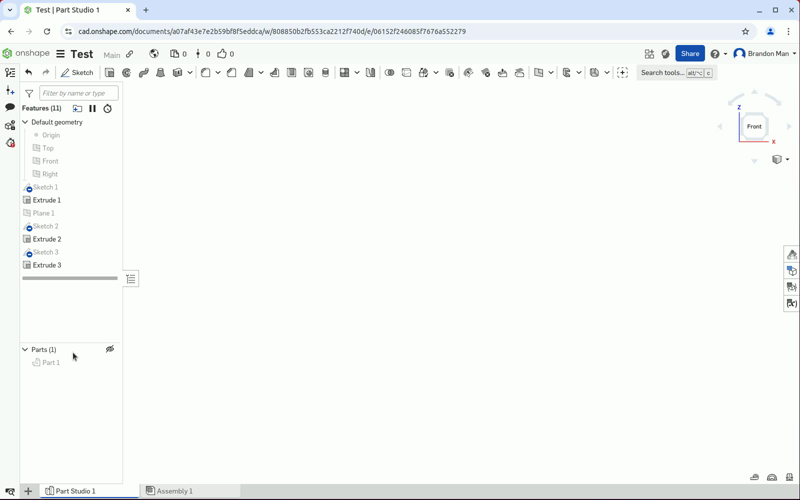
key(down)
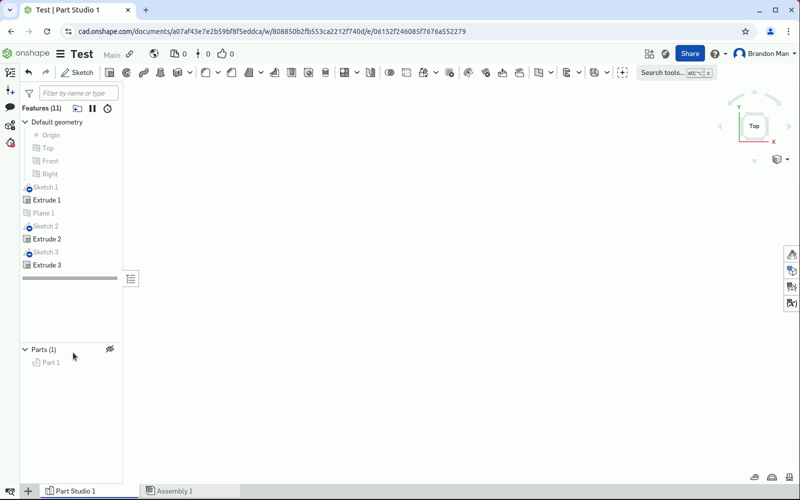
key_up(shift)
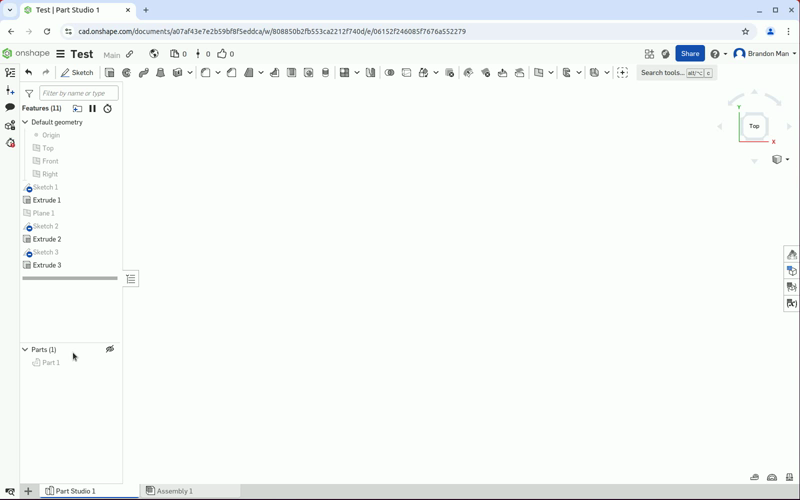
mouse_move(73, 352)
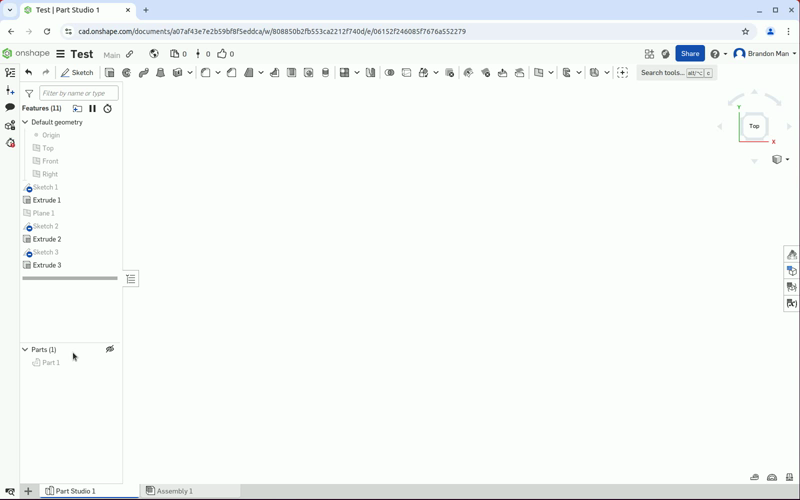
key(shift+y)
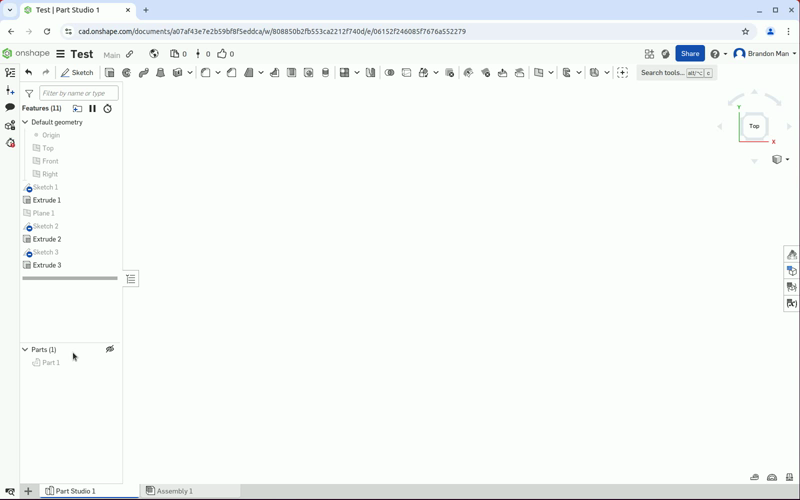
key(shift+s)
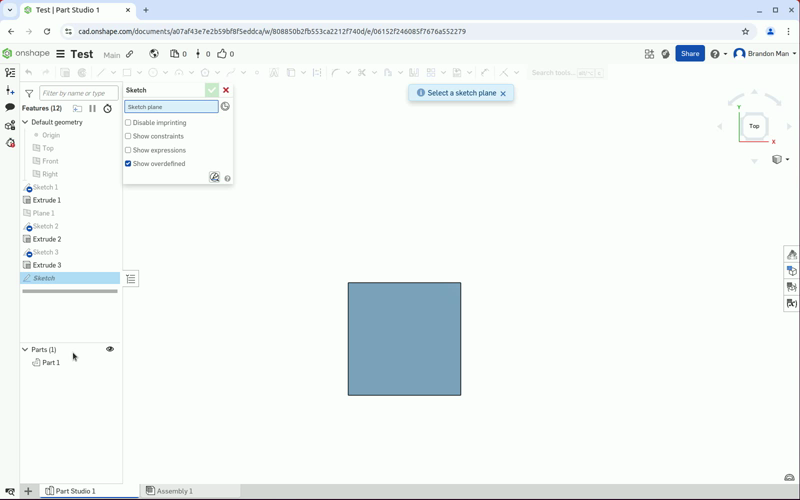
mouse_move(73, 215)
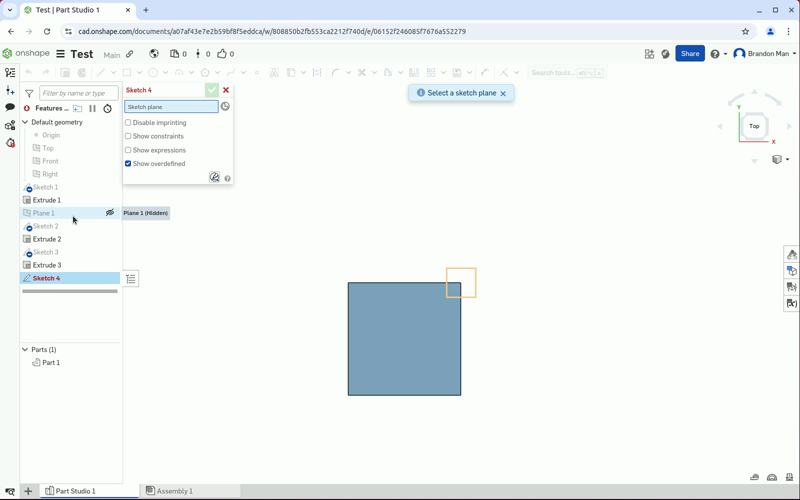
click(73, 215)
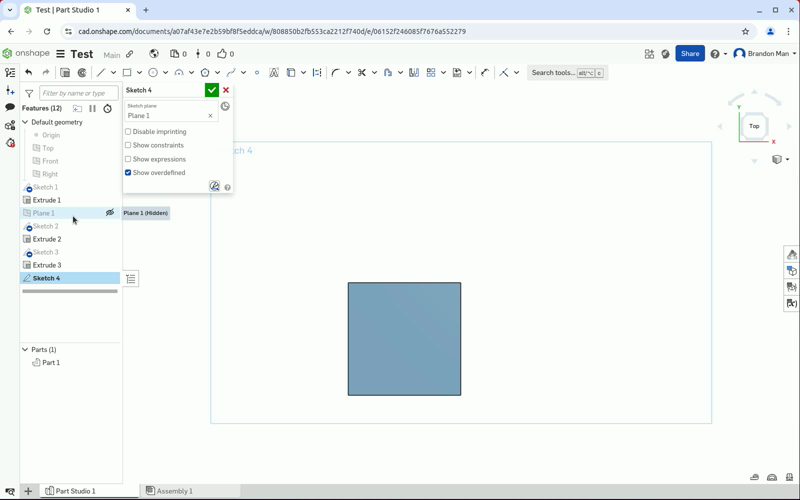
mouse_move(73, 352)
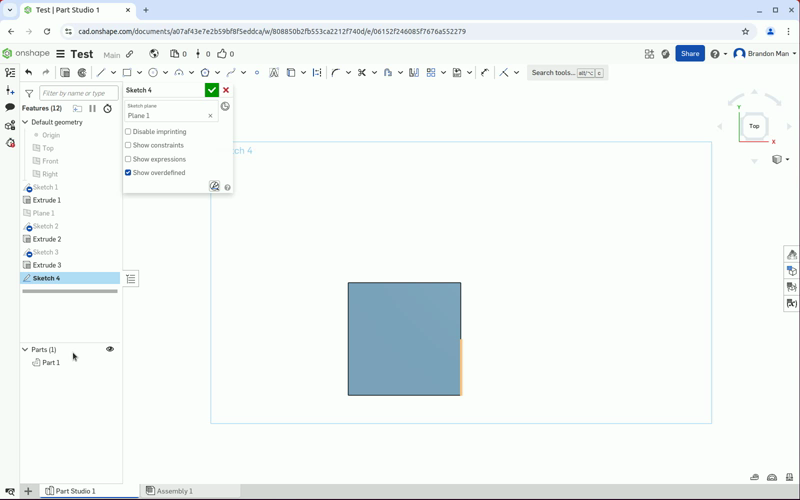
key(y)
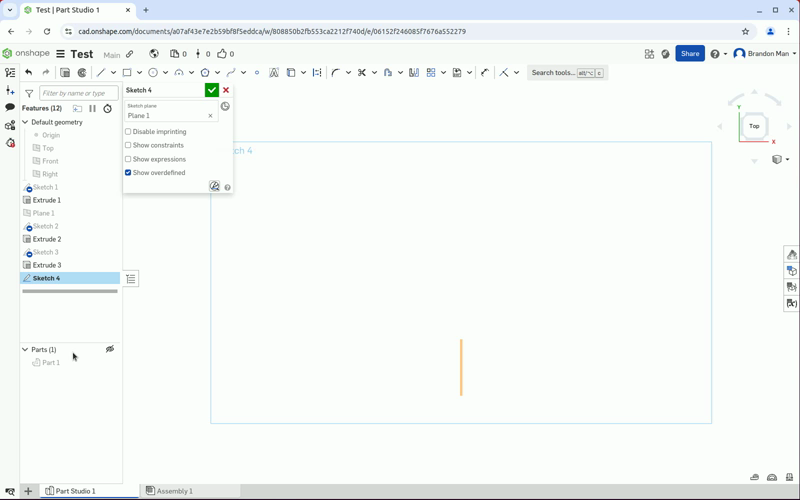
key(c)
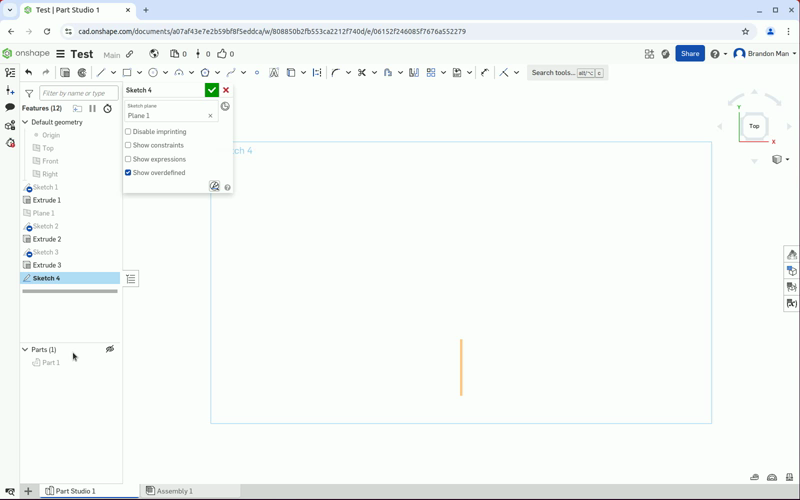
key_down(shift)
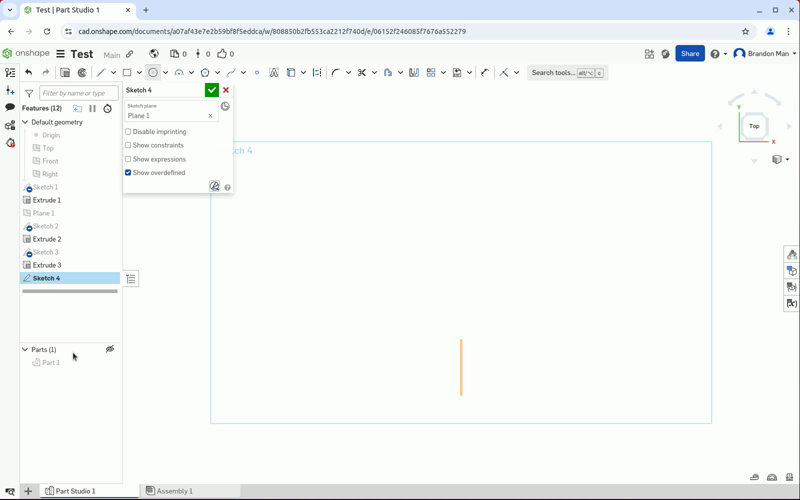
mouse_move(364, 378)
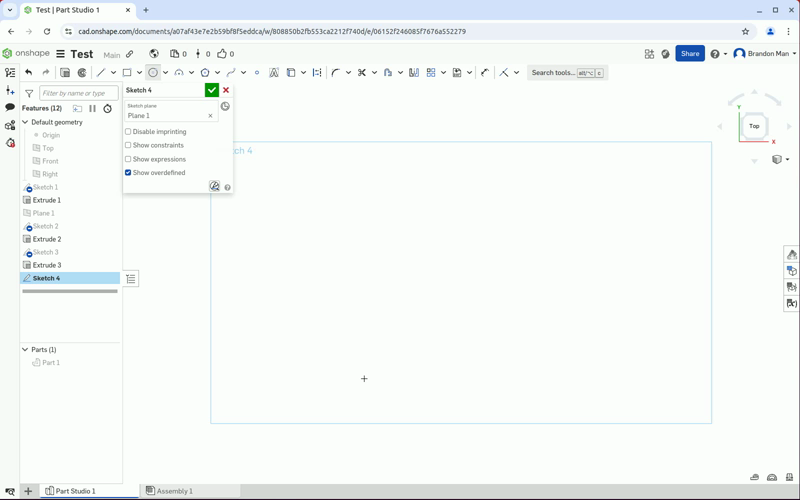
click(364, 378)
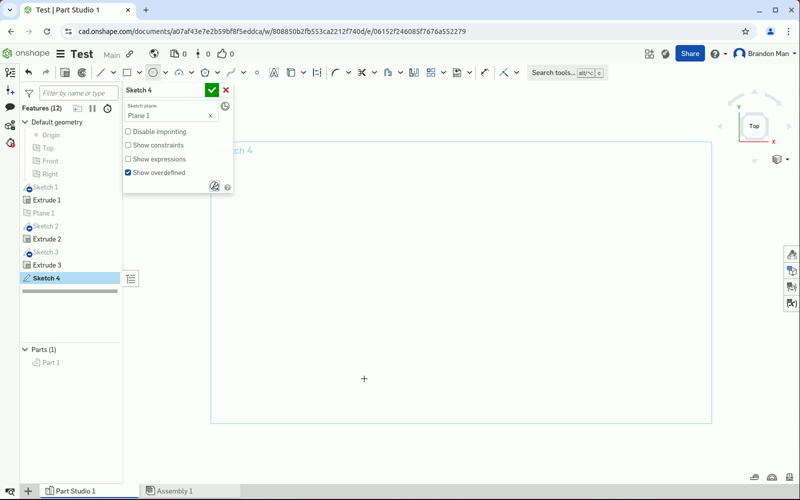
key_up(shift)
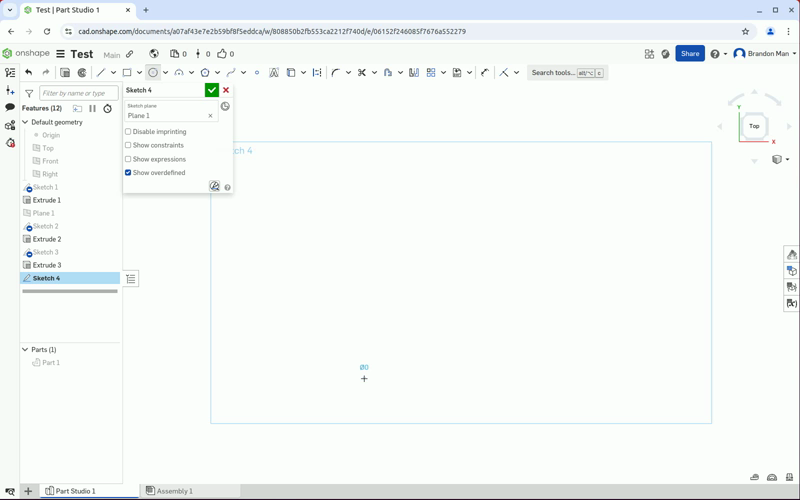
mouse_move(377, 378)
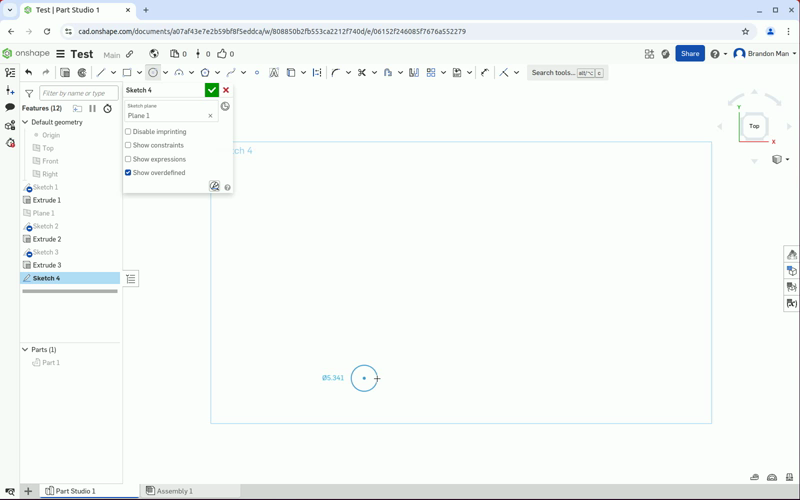
click(377, 378)
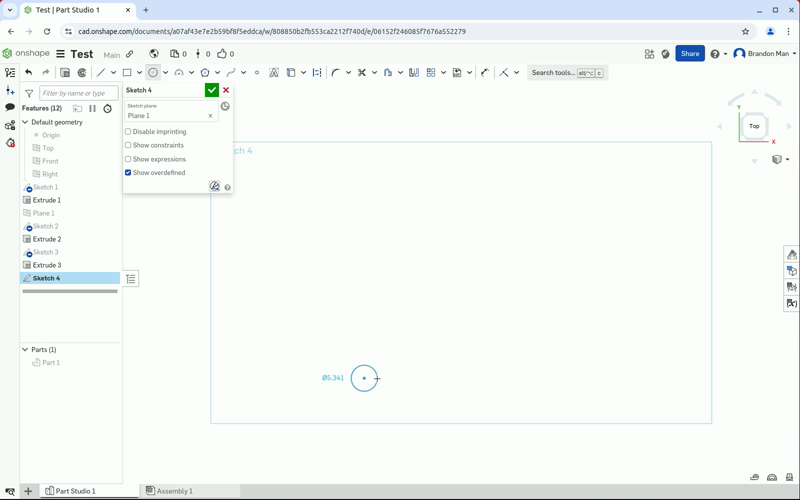
key(esc)
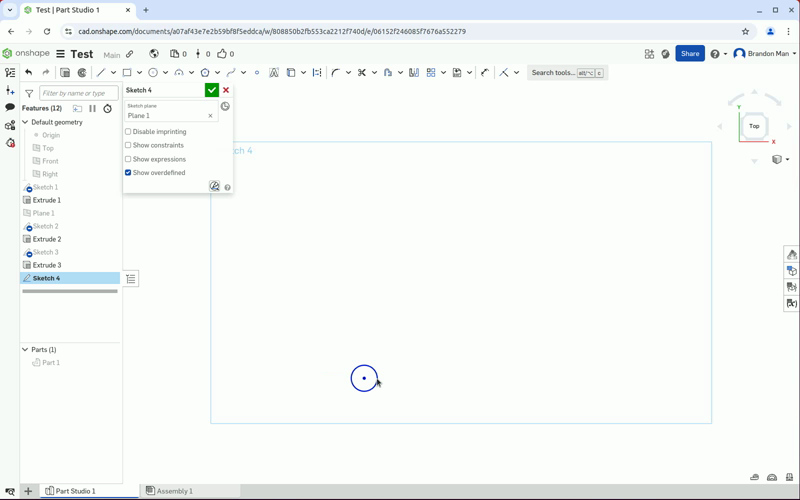
mouse_move(356, 386)
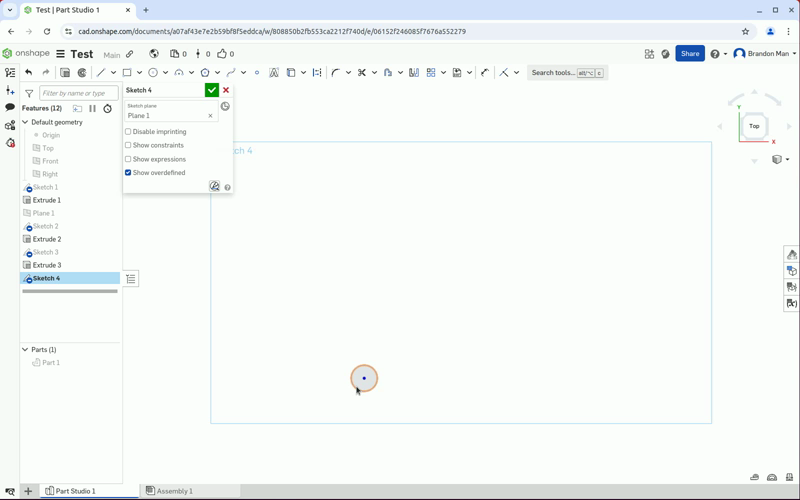
scroll(6)
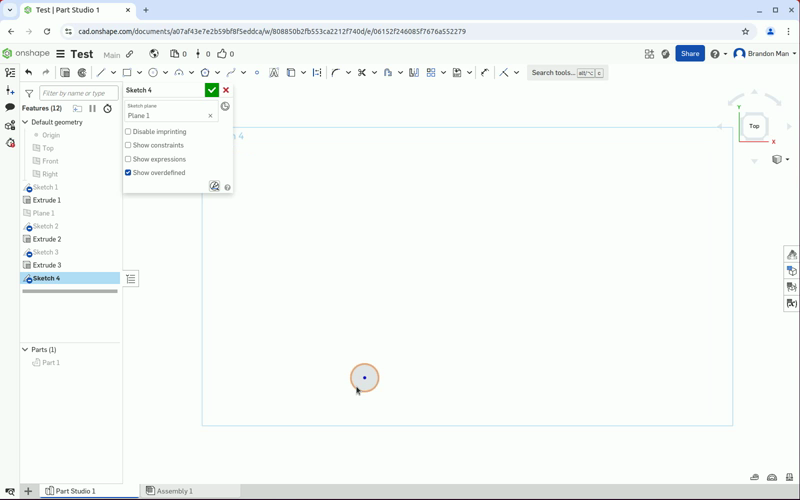
scroll(6)
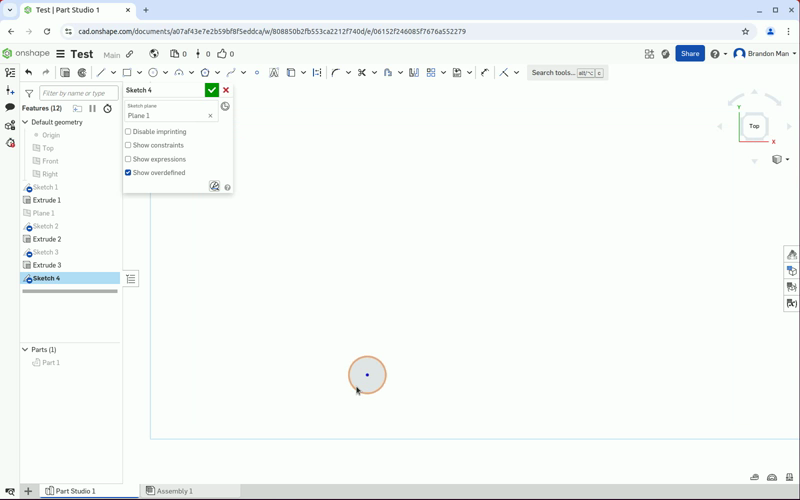
scroll(6)
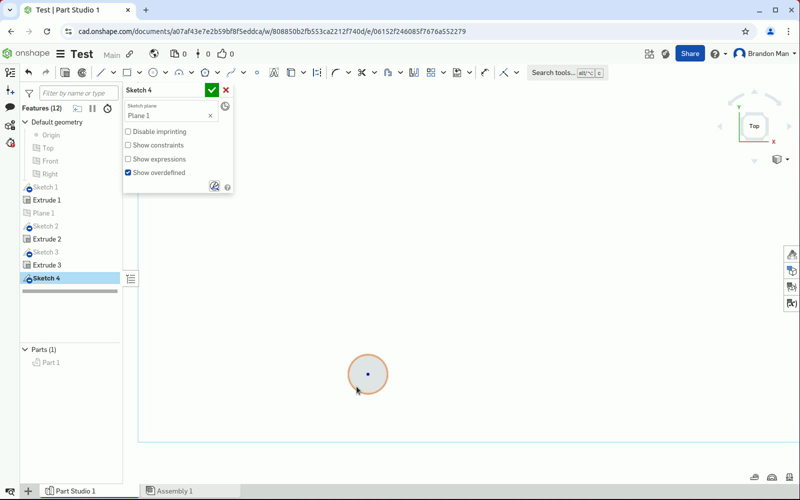
scroll(6)
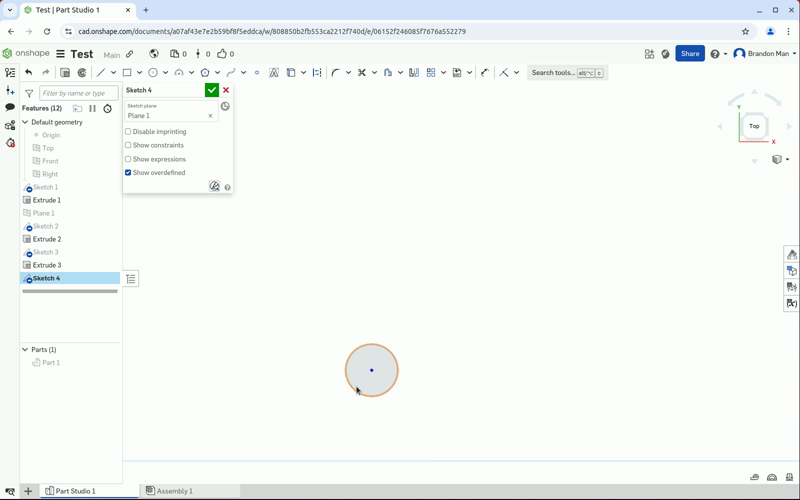
scroll(6)
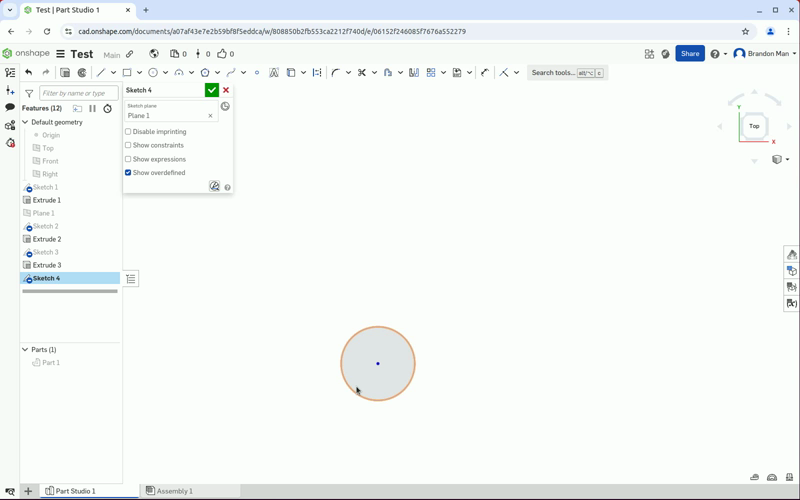
scroll(6)
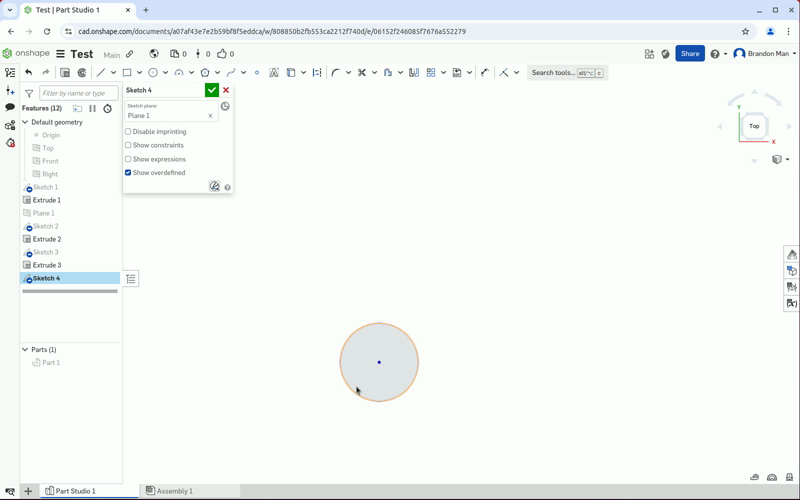
scroll(6)
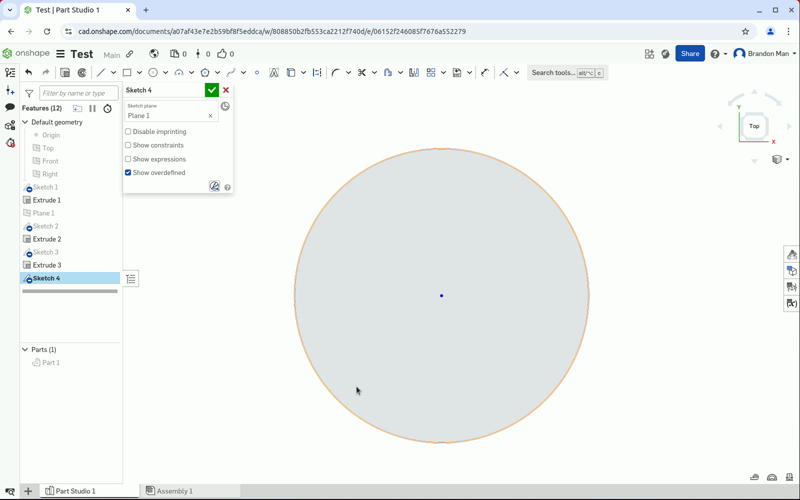
click(356, 386)
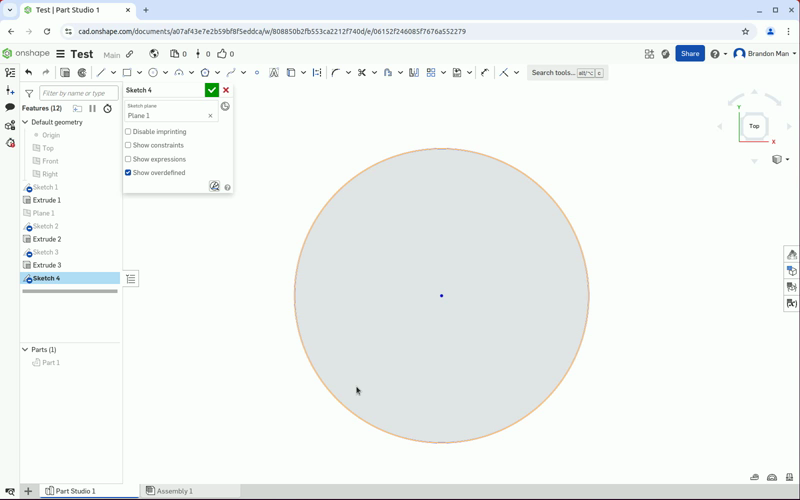
scroll(-6)
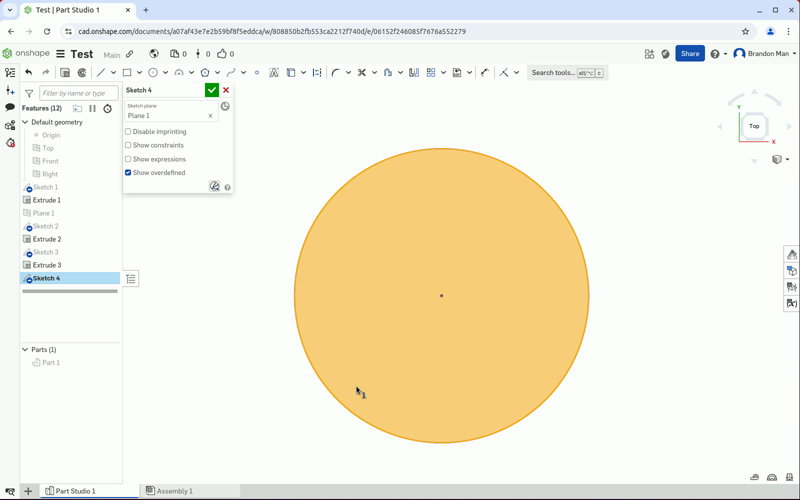
scroll(-6)
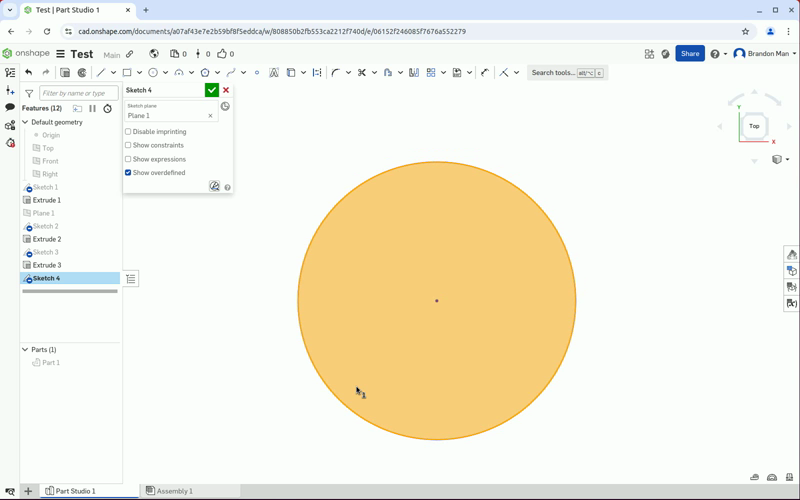
scroll(-6)
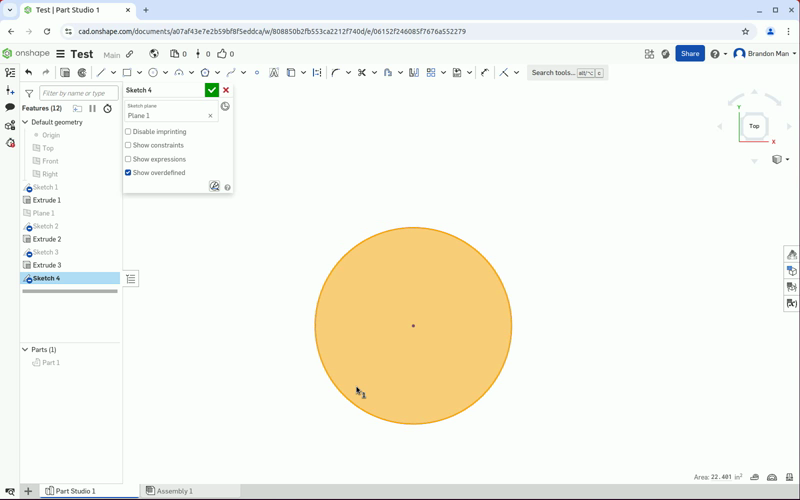
scroll(-6)
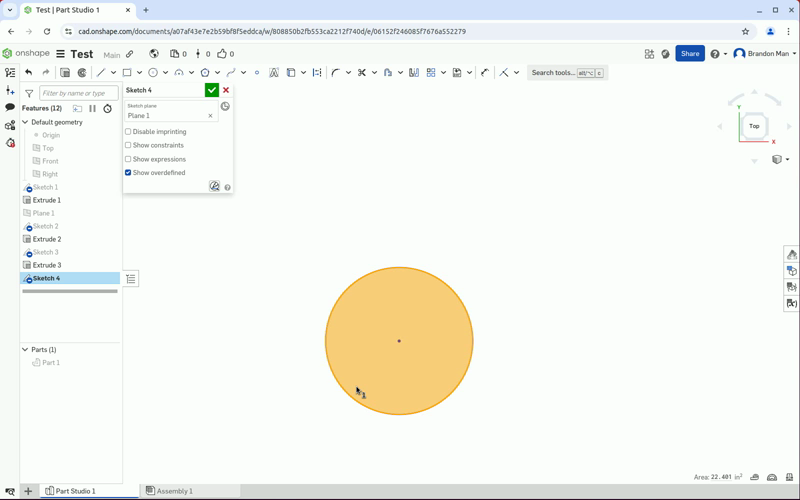
scroll(-6)
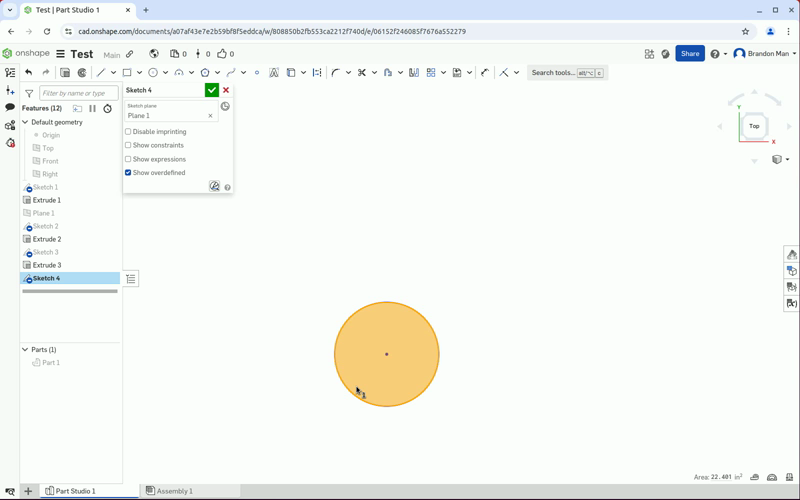
scroll(-6)
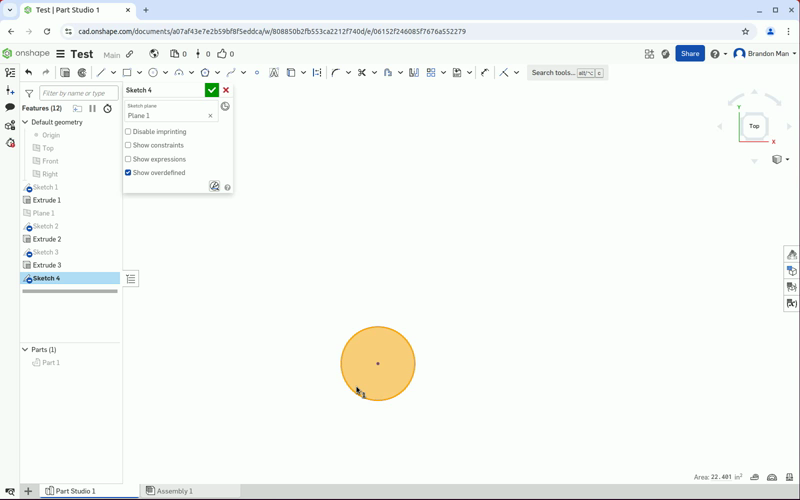
scroll(-6)
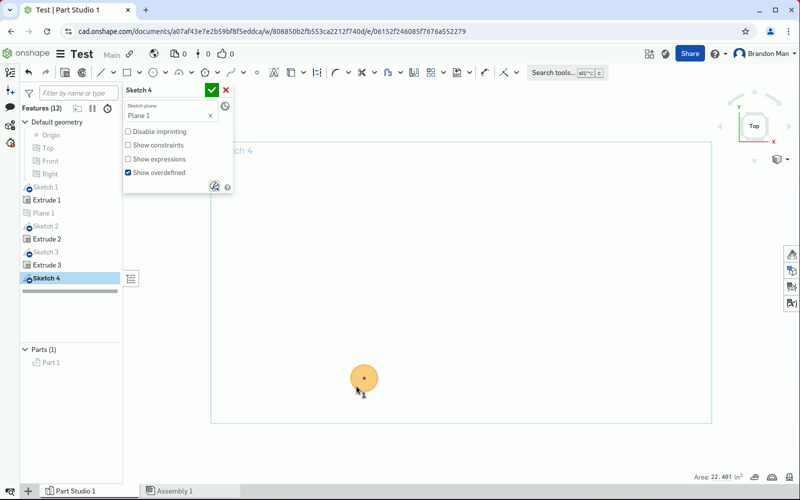
mouse_move(73, 352)
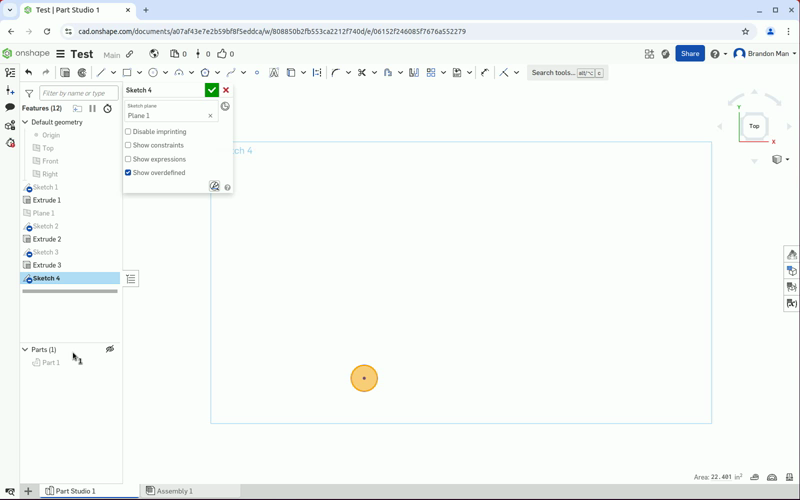
key(shift+y)
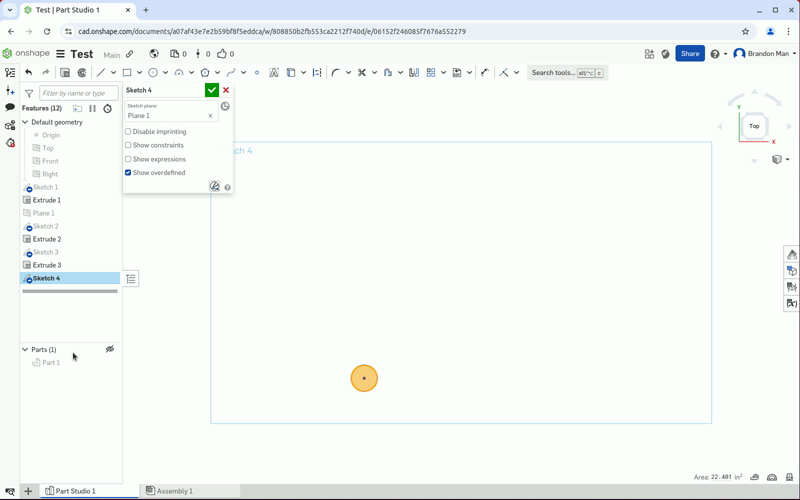
key(shift+e)
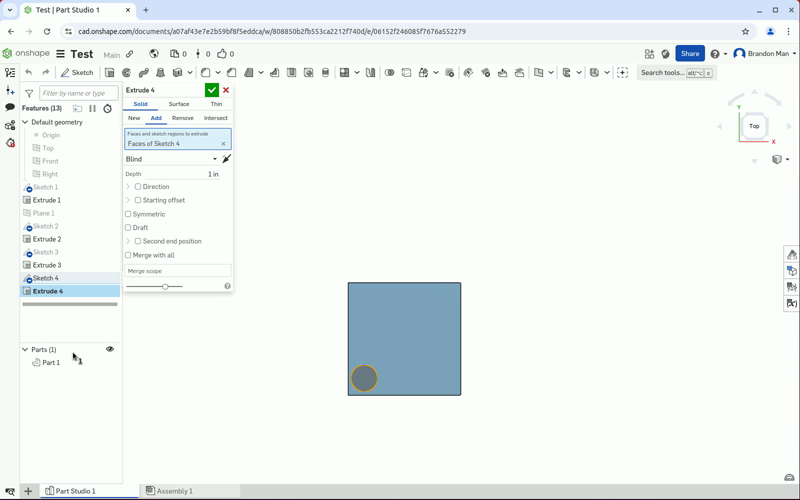
mouse_move(143, 106)
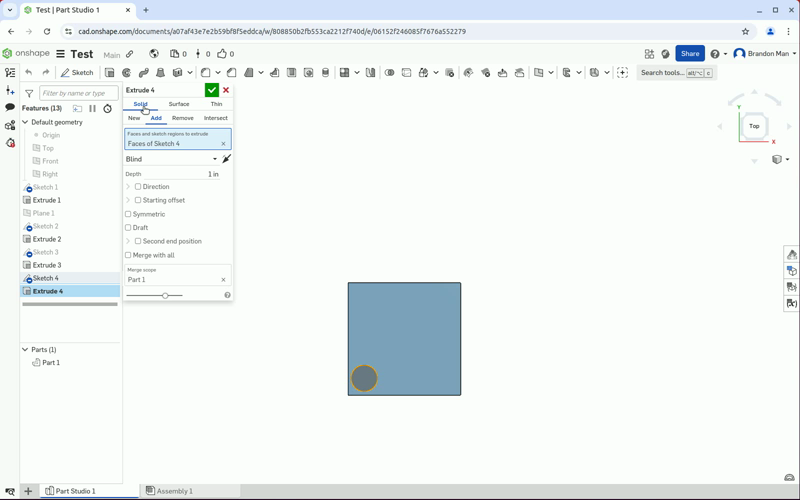
click(143, 106)
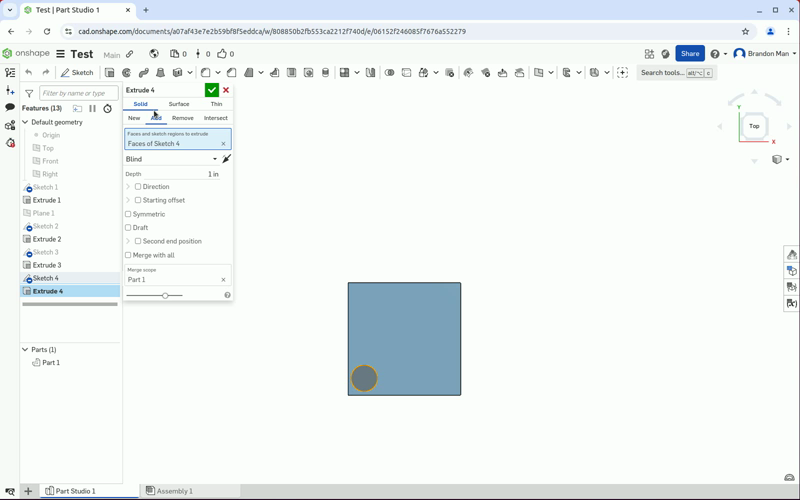
mouse_move(186, 120)
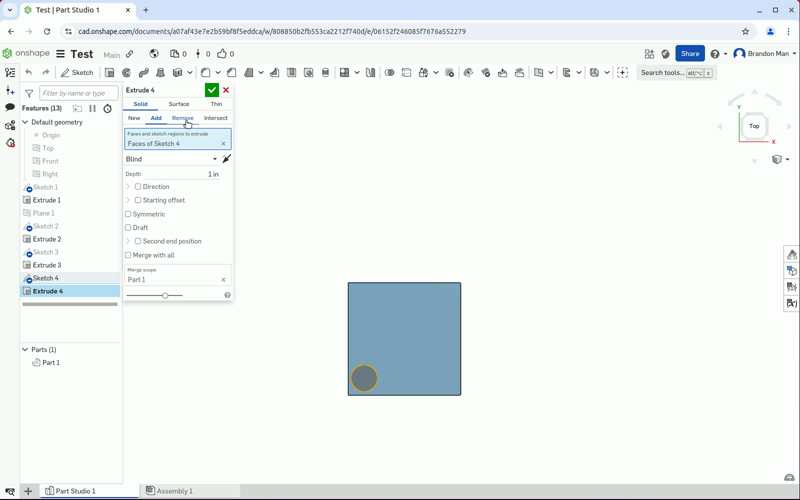
click(186, 120)
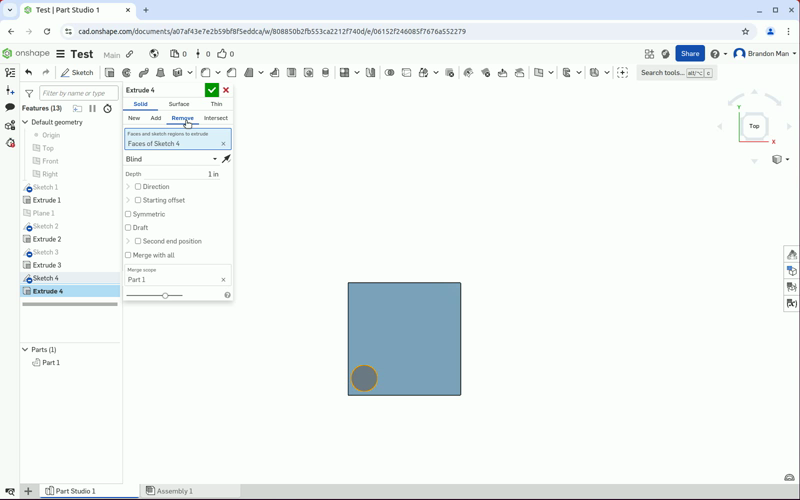
key(tab, 4)
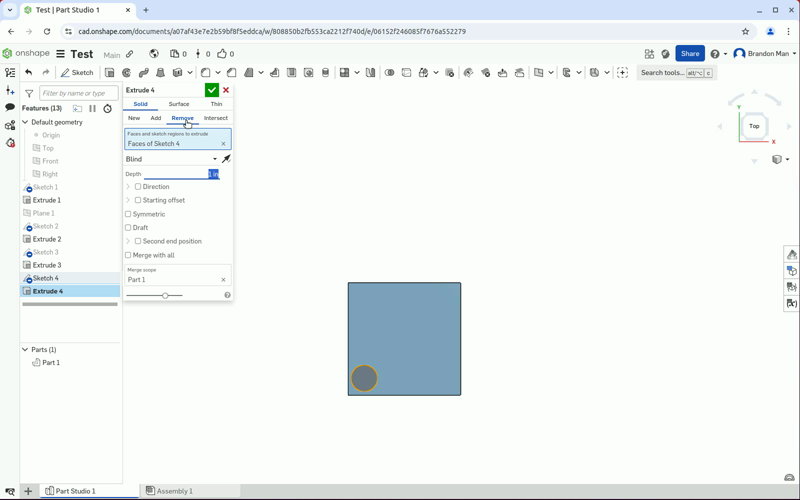
text(23.108)
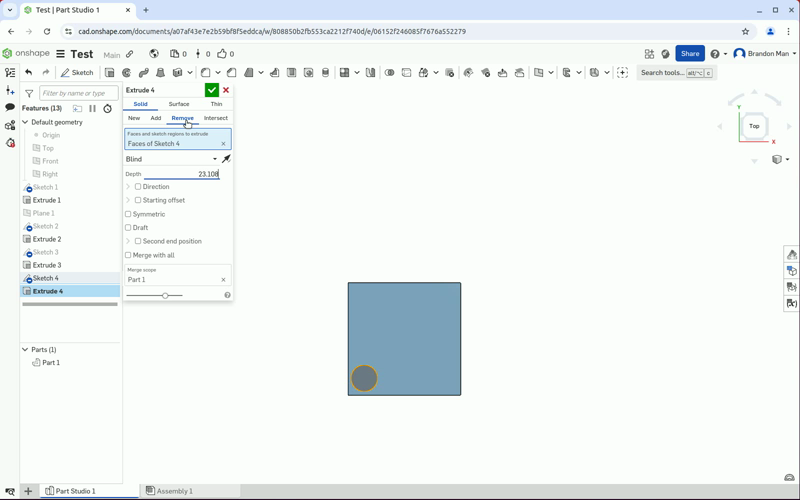
key(tab, 6)
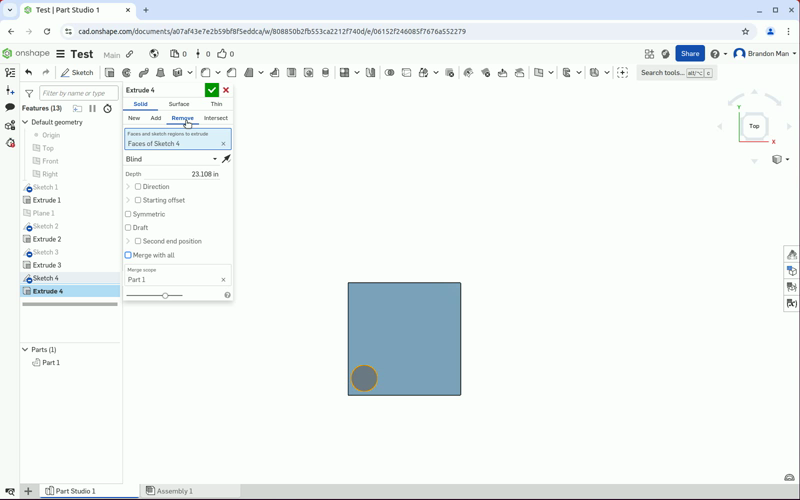
key(space)
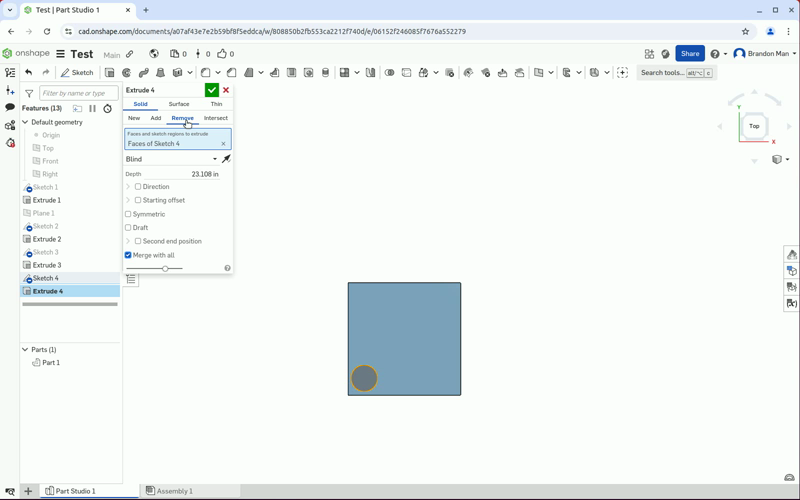
key(enter)
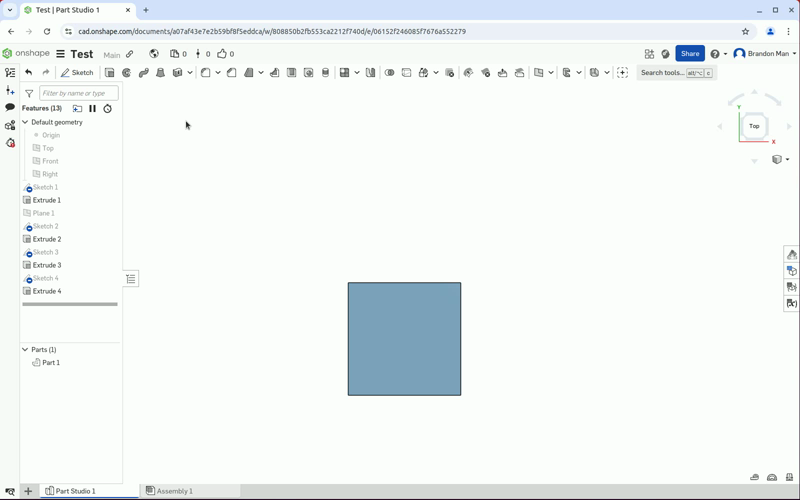
key(shift+h)
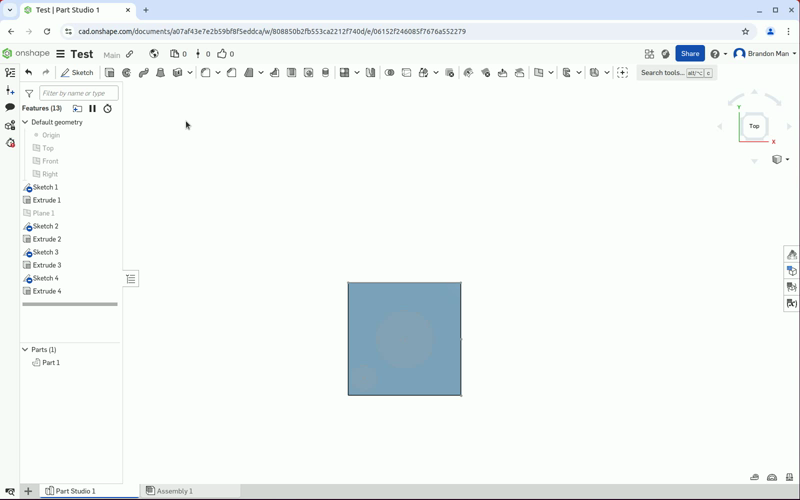
key(shift+h)
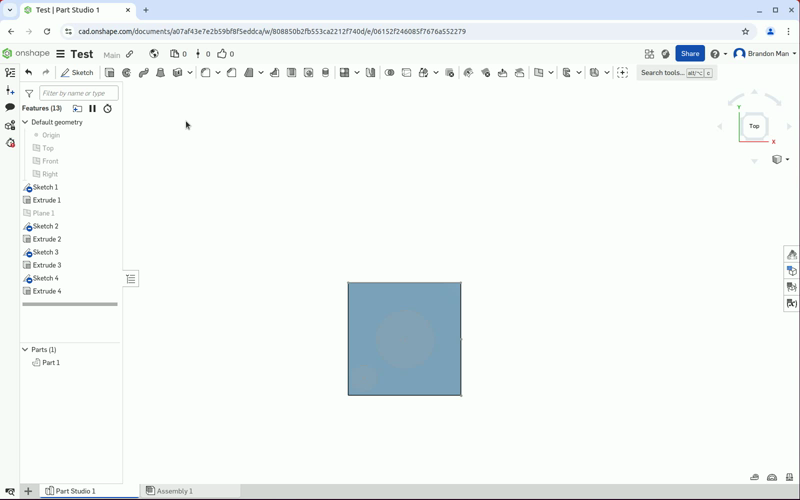
key(shift+7)
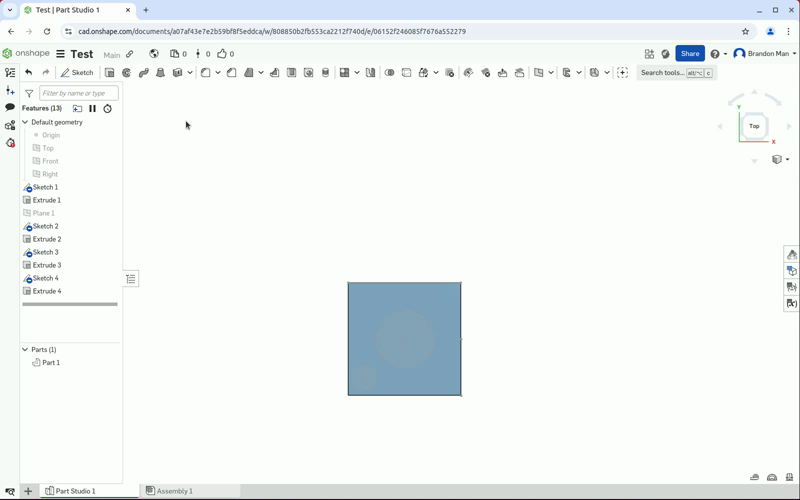
key(up, 3)
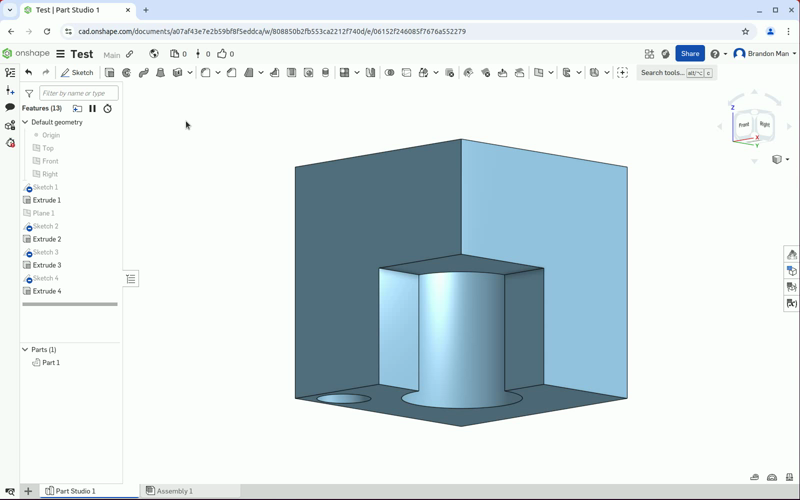
key(left, 3)
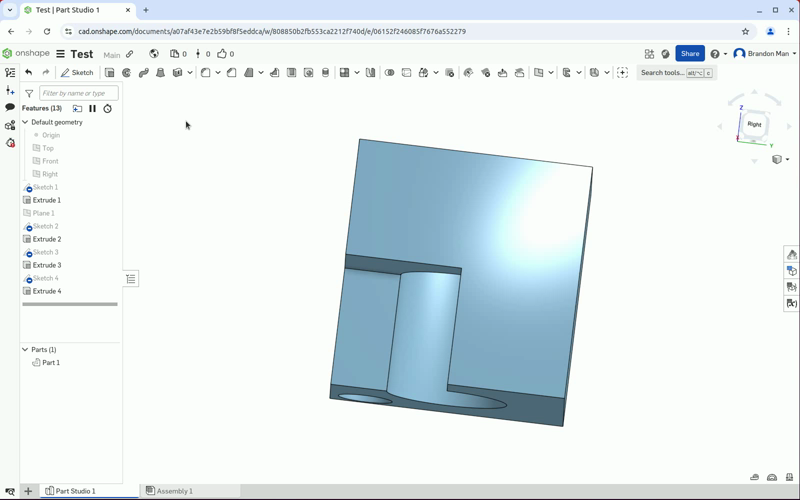
key(right, 3)
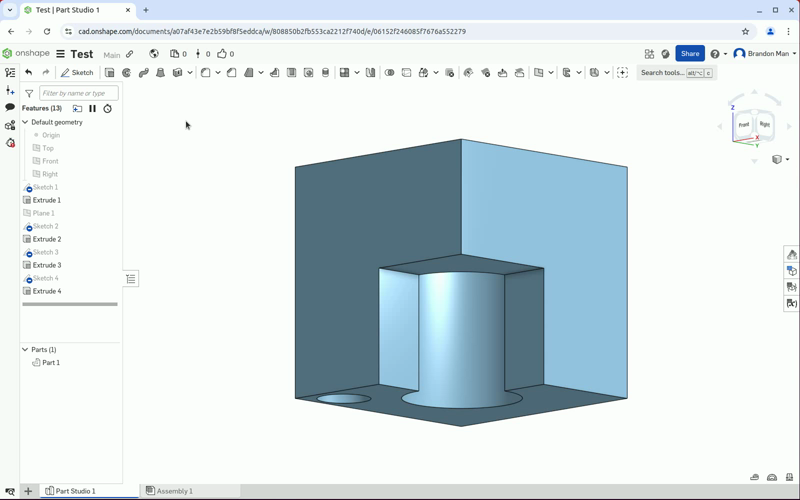
key(down, 3)
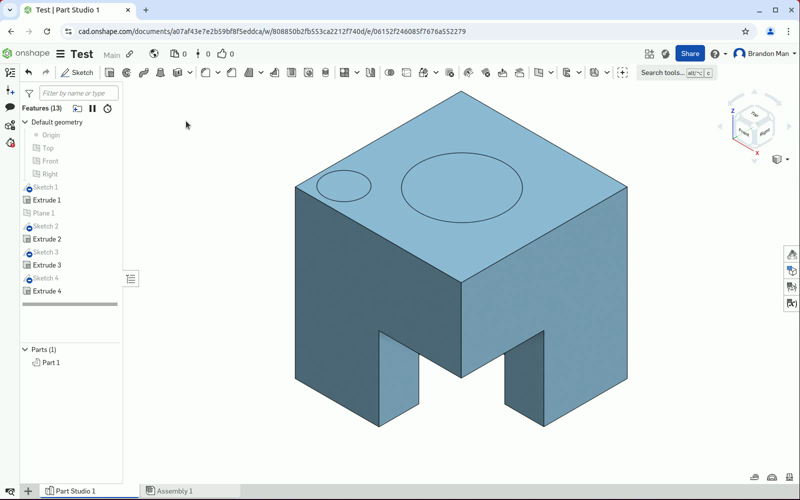
mouse_move(73, 189)
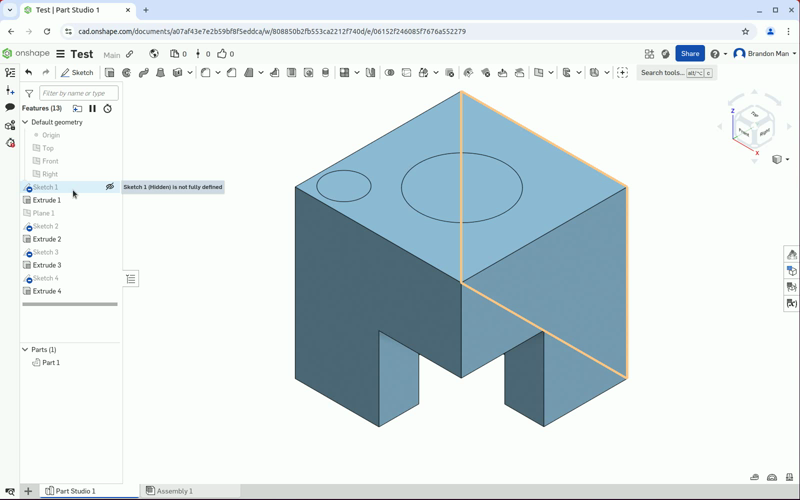
click(73, 189)